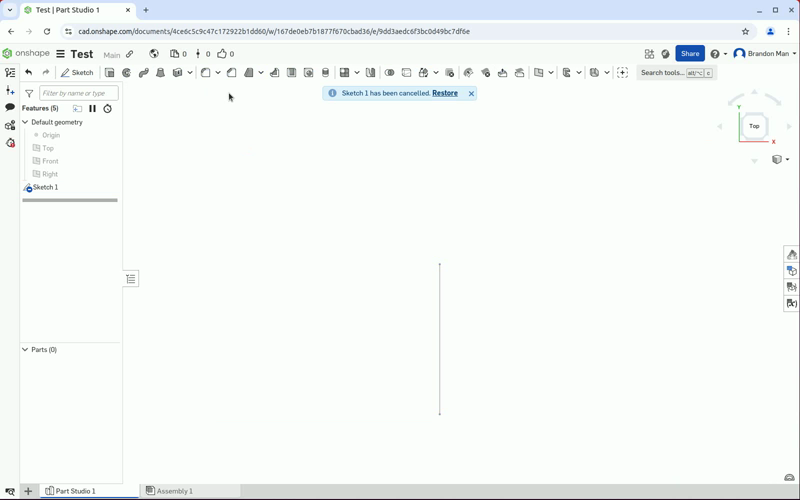
key(shift+h)
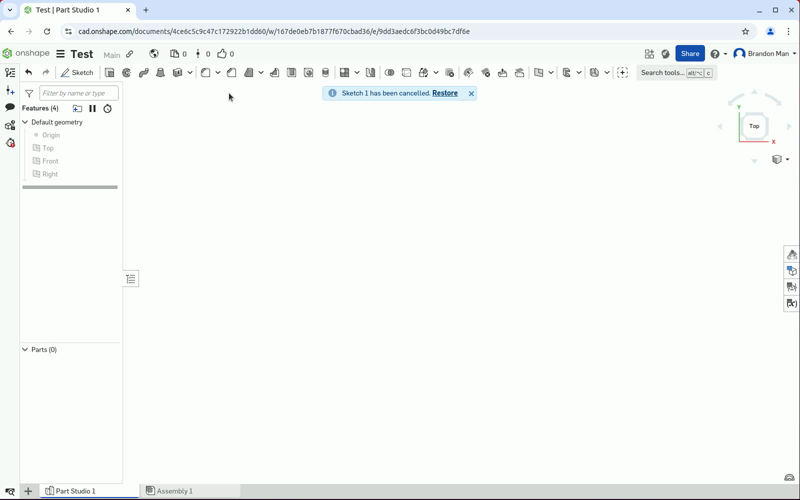
mouse_move(73, 352)
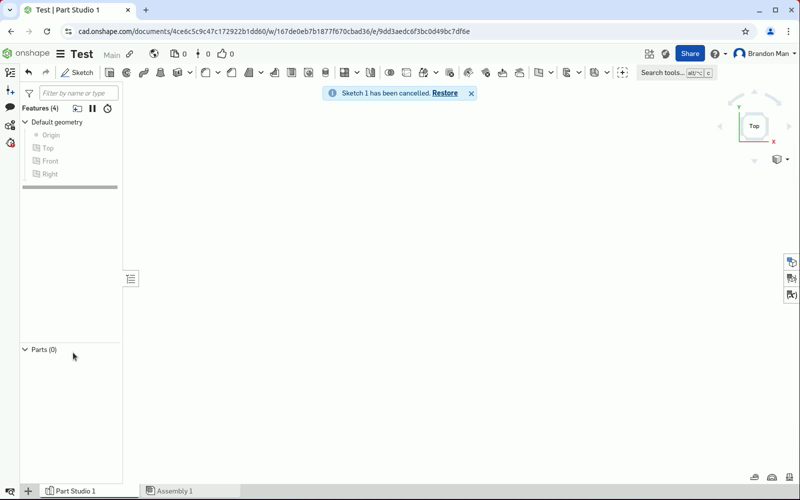
key(y)
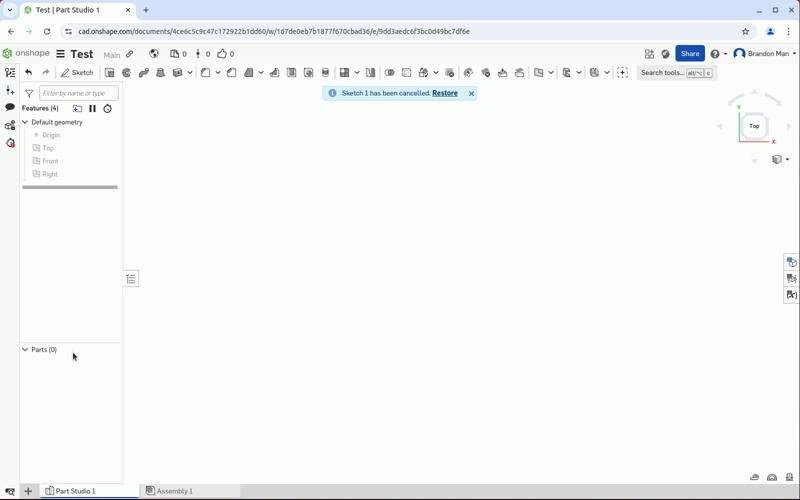
key(shift+p)
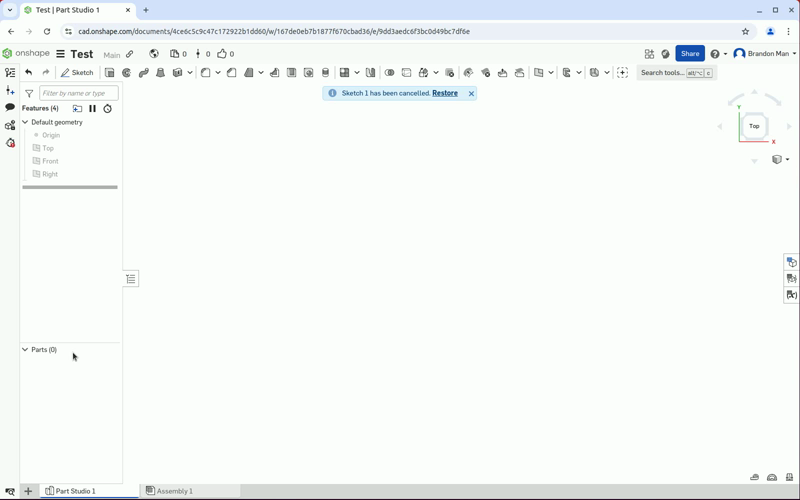
key(space)
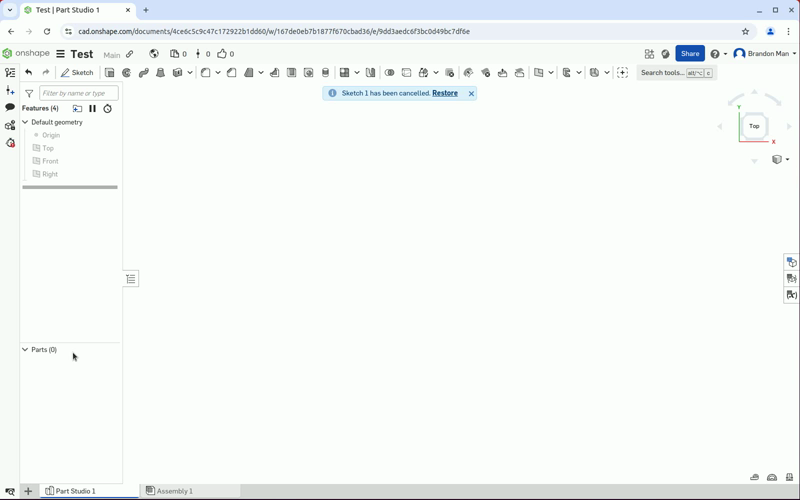
key_down(shift)
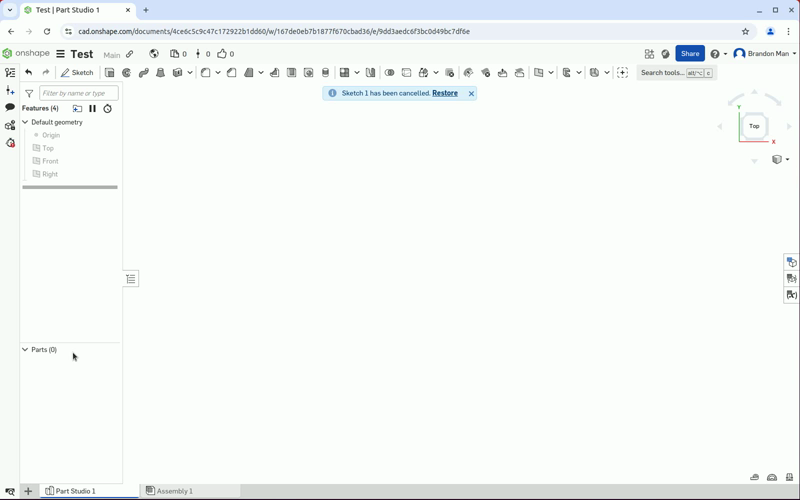
key(up)
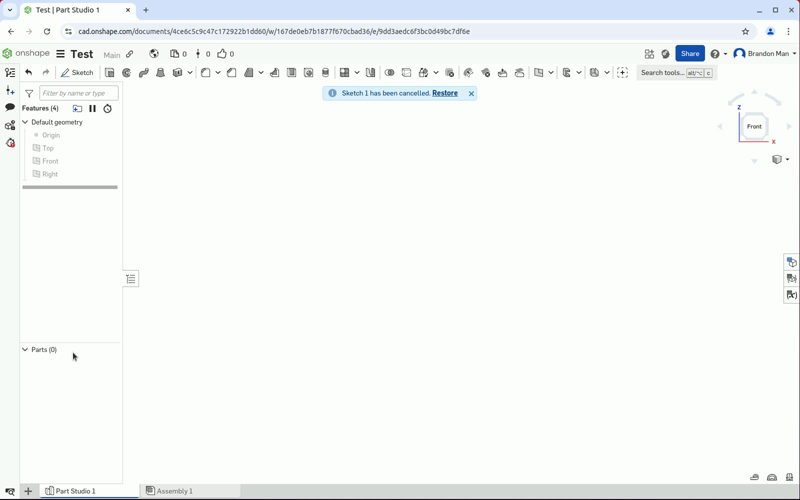
key_up(shift)
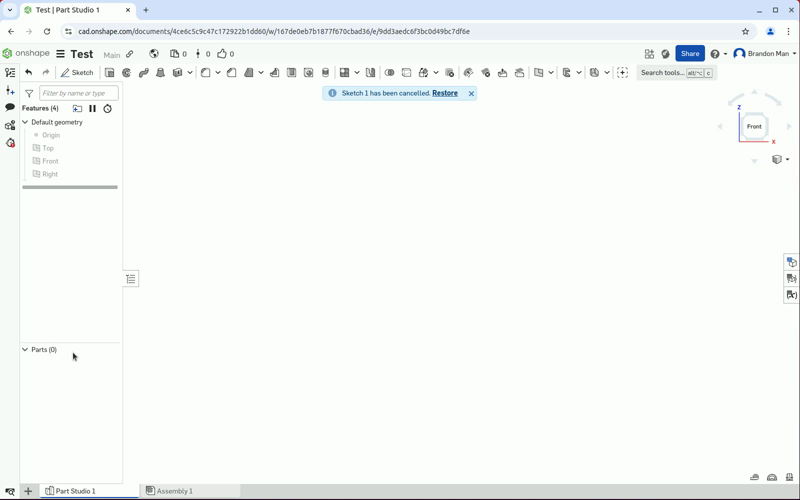
mouse_move(73, 352)
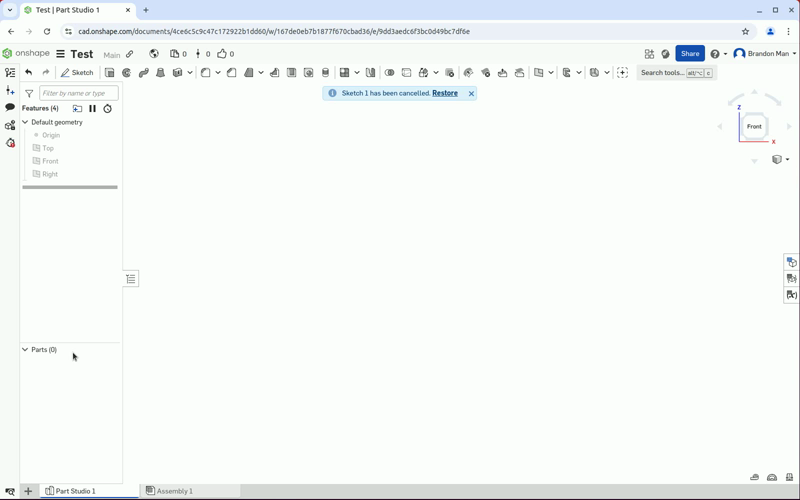
key(shift+y)
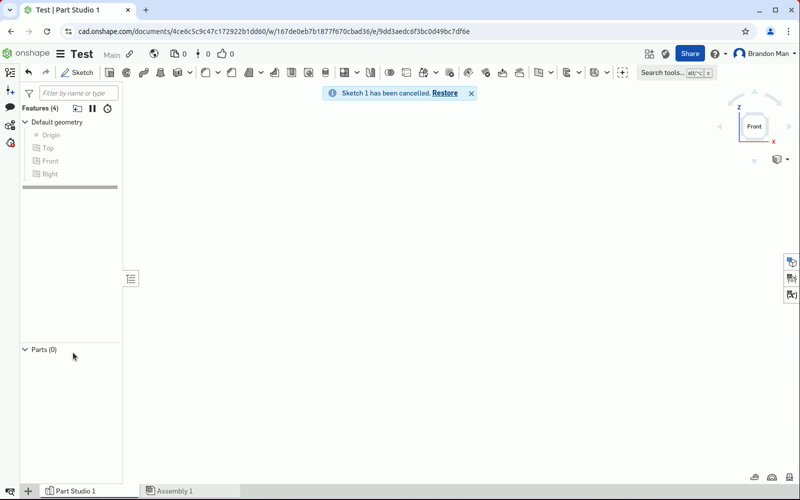
key(shift+s)
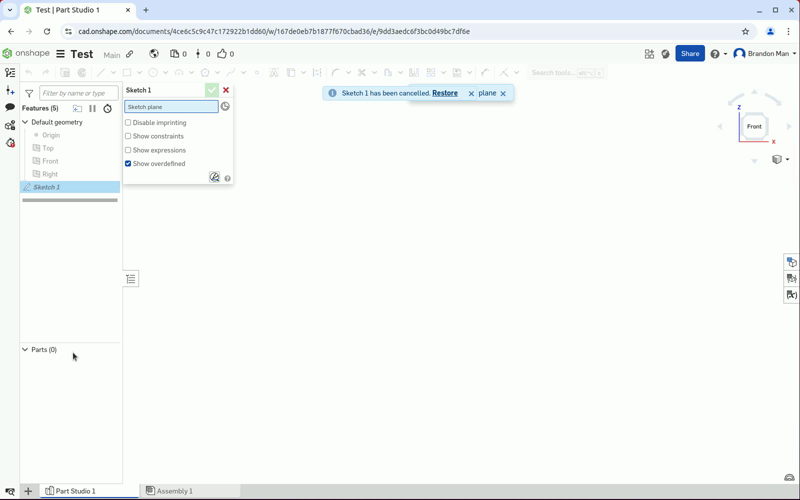
mouse_move(73, 163)
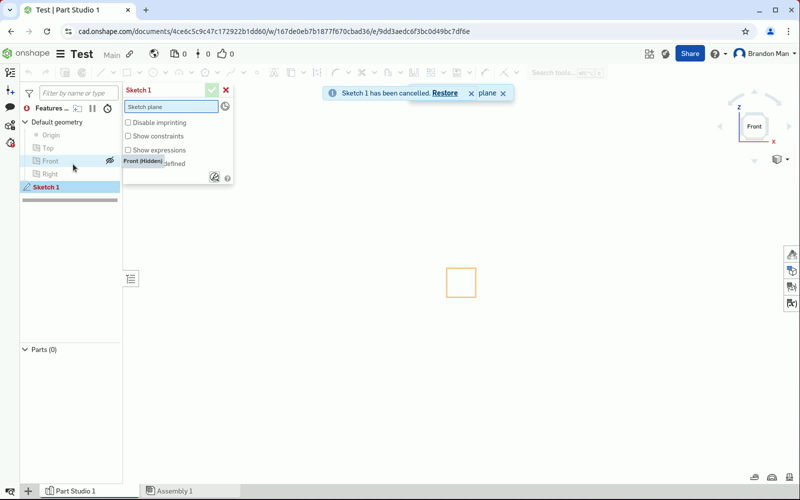
click(73, 163)
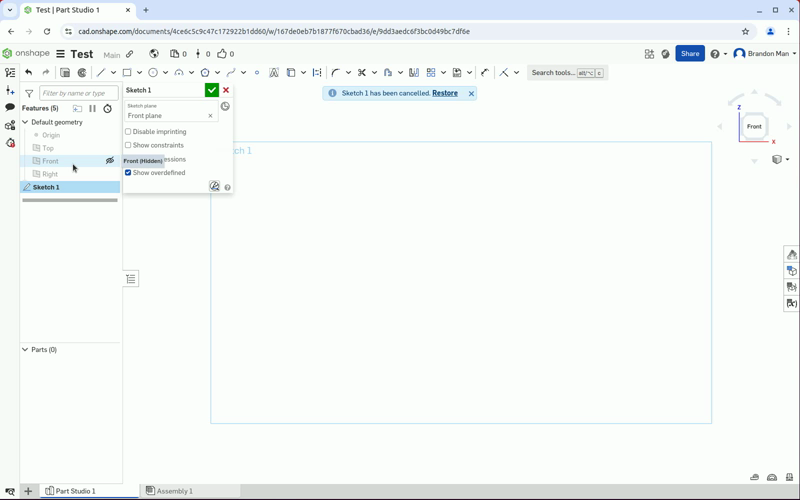
mouse_move(73, 352)
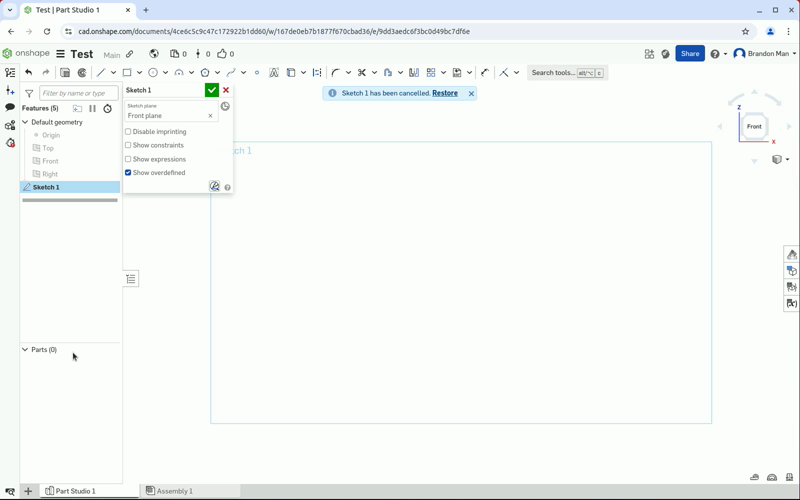
key(y)
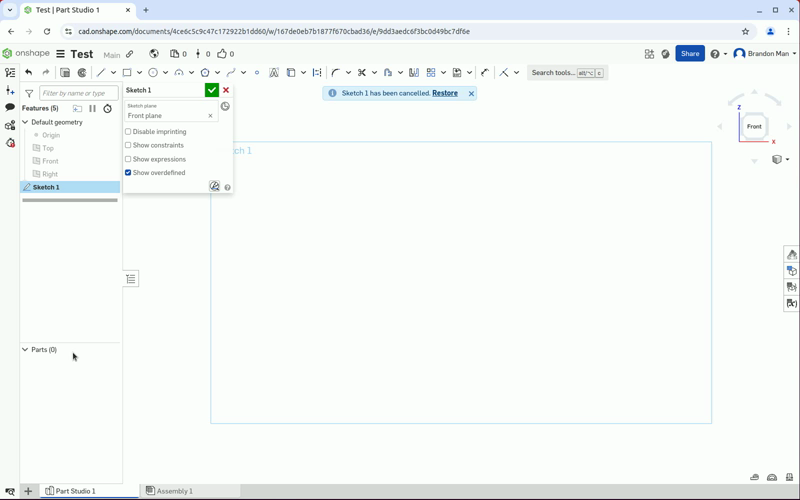
key(l)
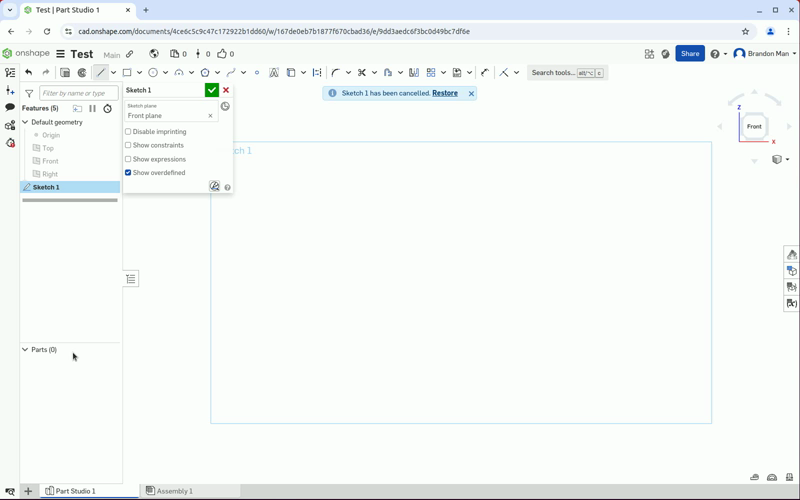
key_down(shift)
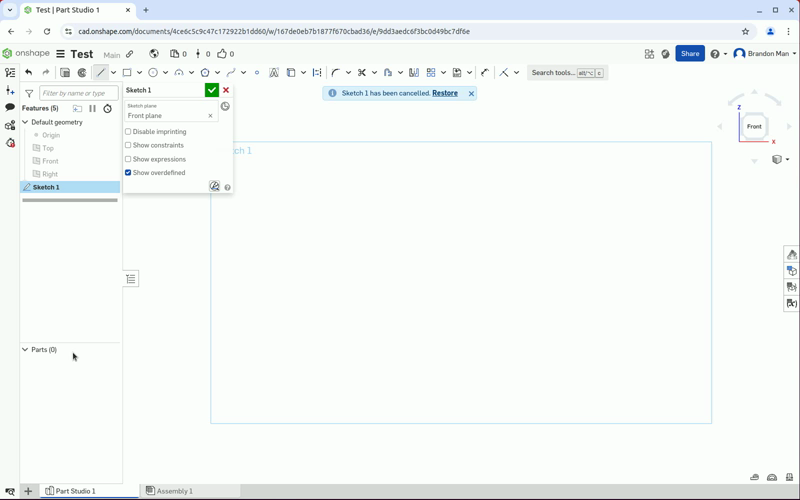
mouse_move(385, 281)
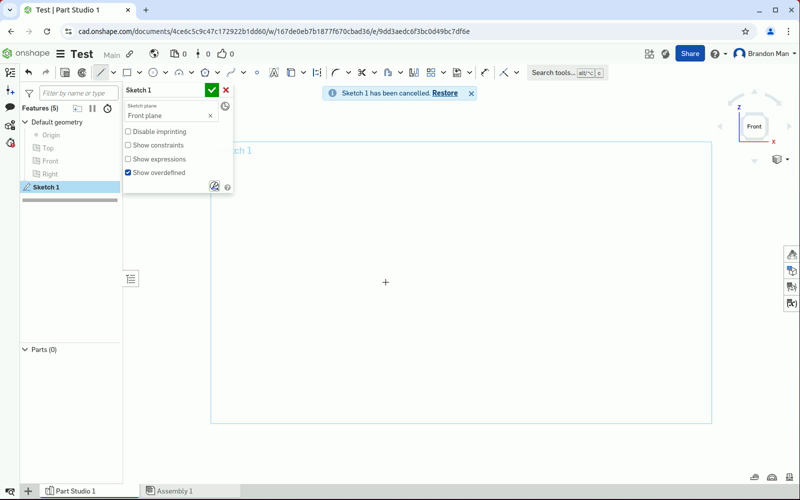
click(385, 281)
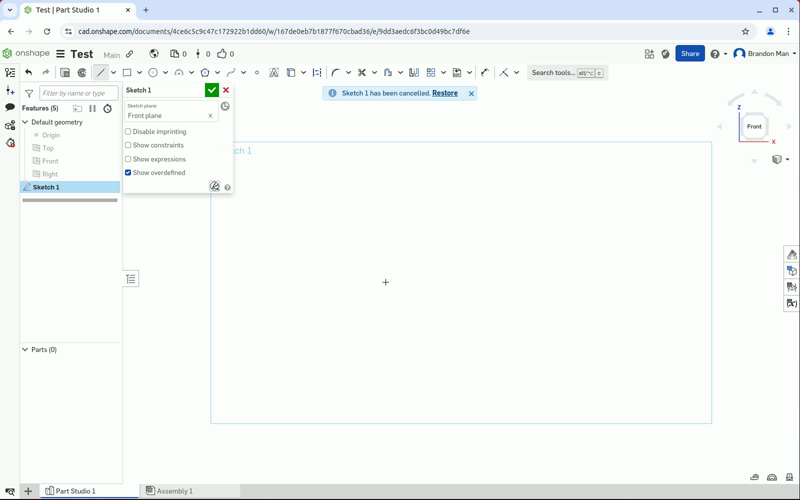
key_up(shift)
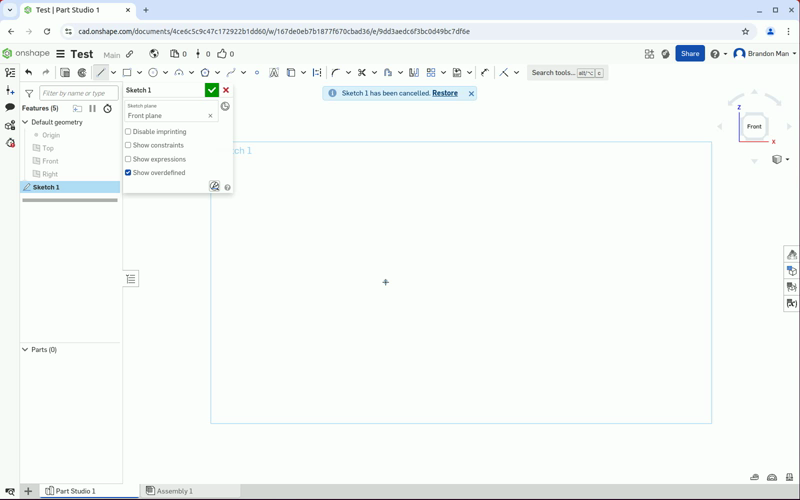
key_down(shift)
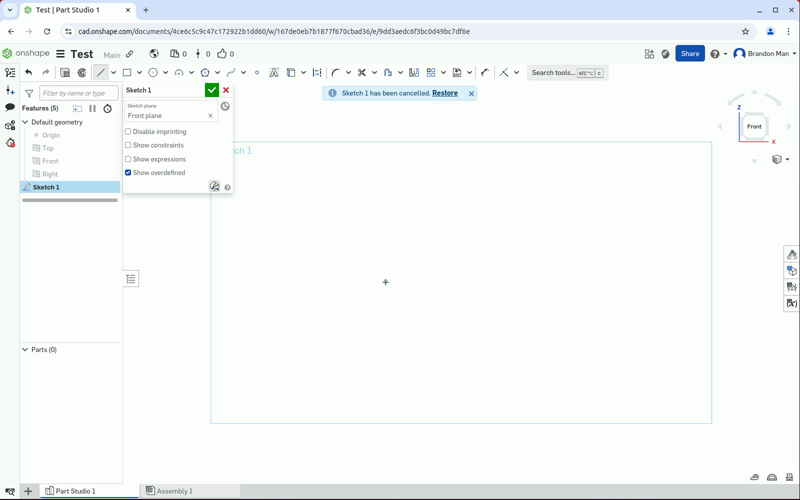
mouse_move(415, 281)
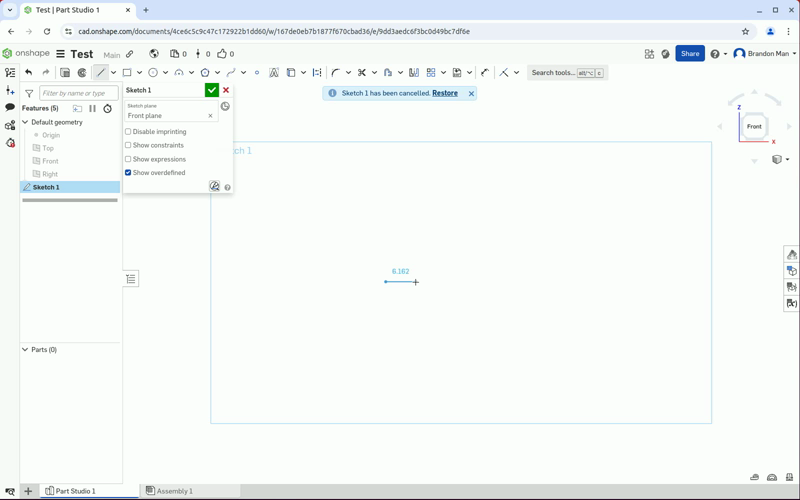
mouse_move(424, 281)
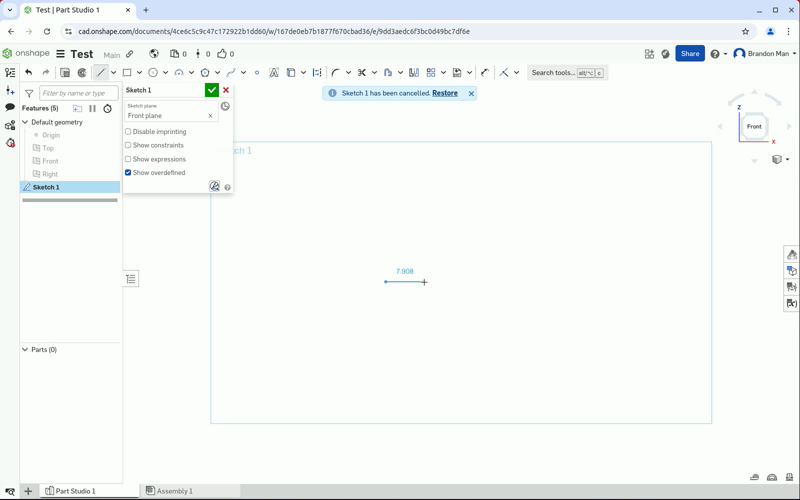
click(424, 281)
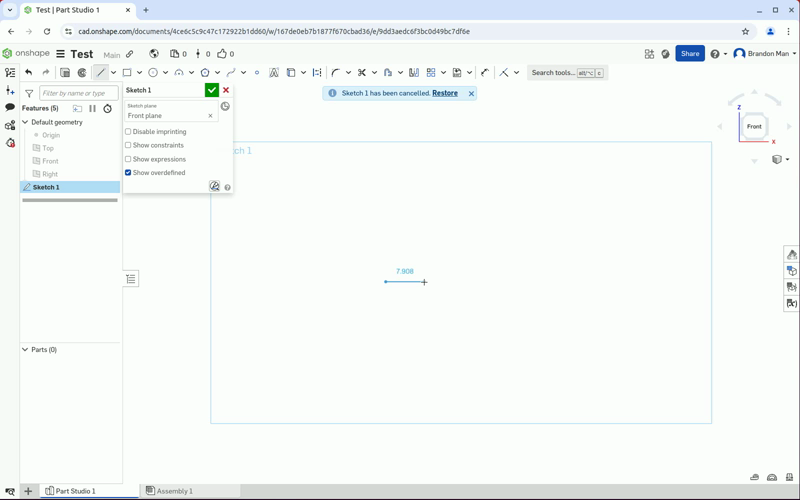
key_up(shift)
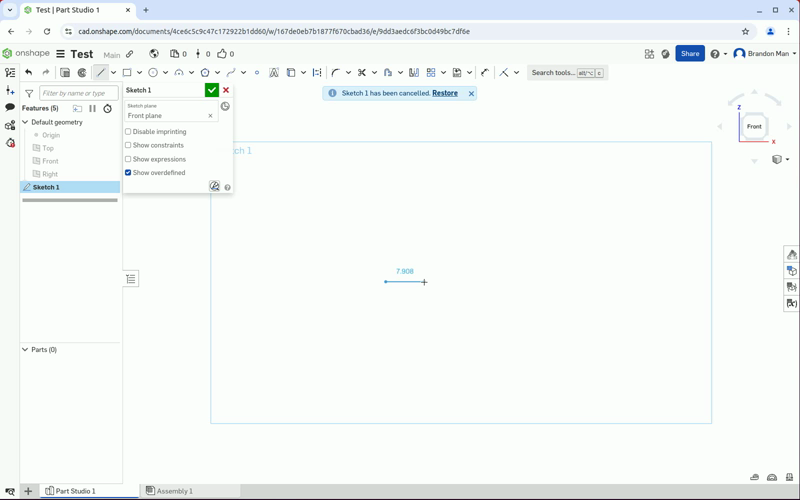
key_down(shift)
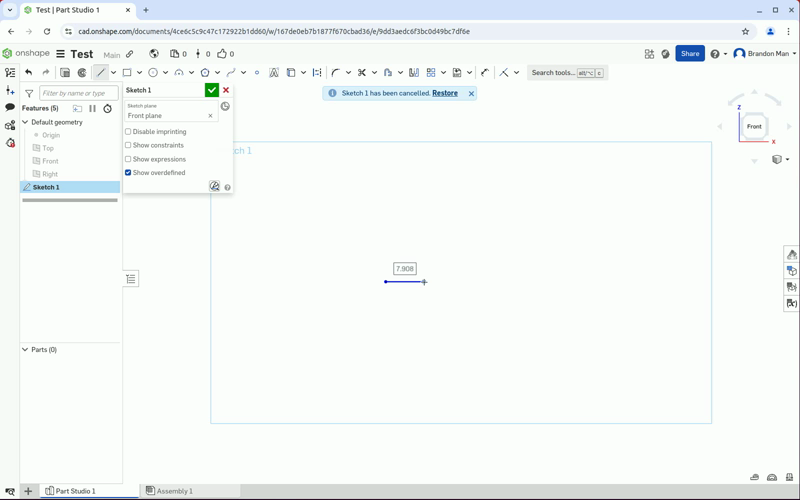
mouse_move(454, 281)
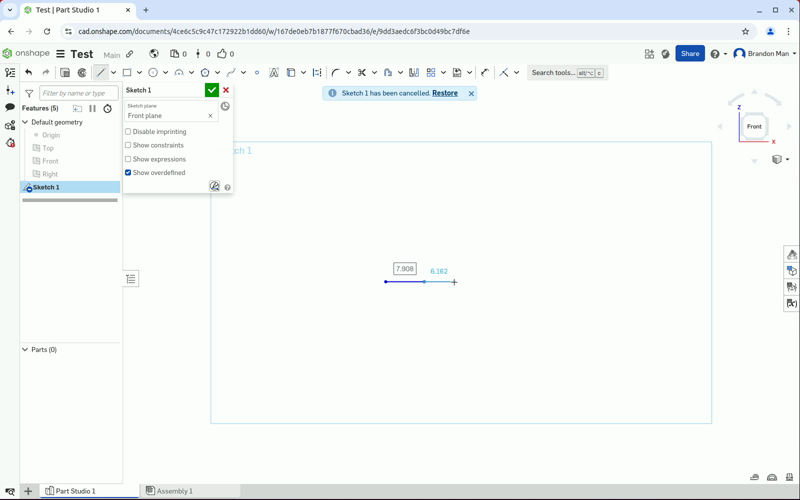
mouse_move(424, 243)
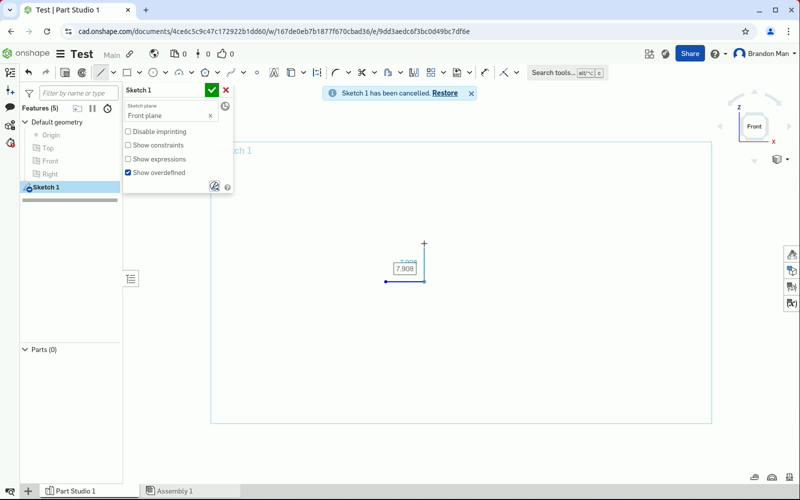
click(424, 243)
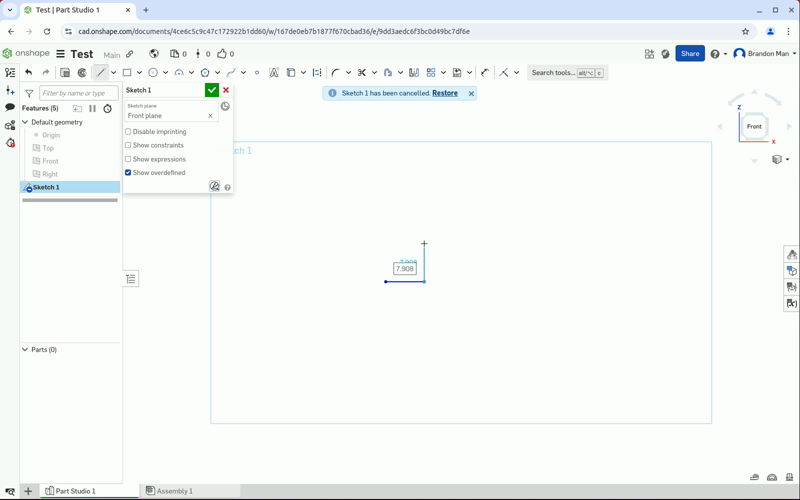
key_up(shift)
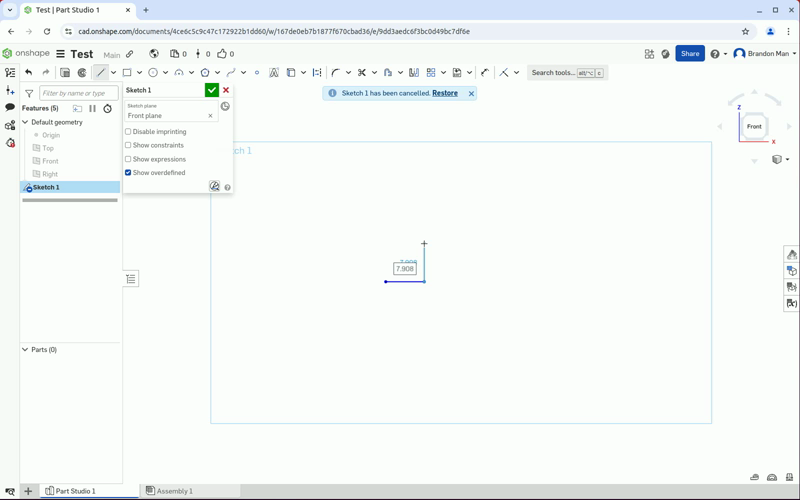
key_down(shift)
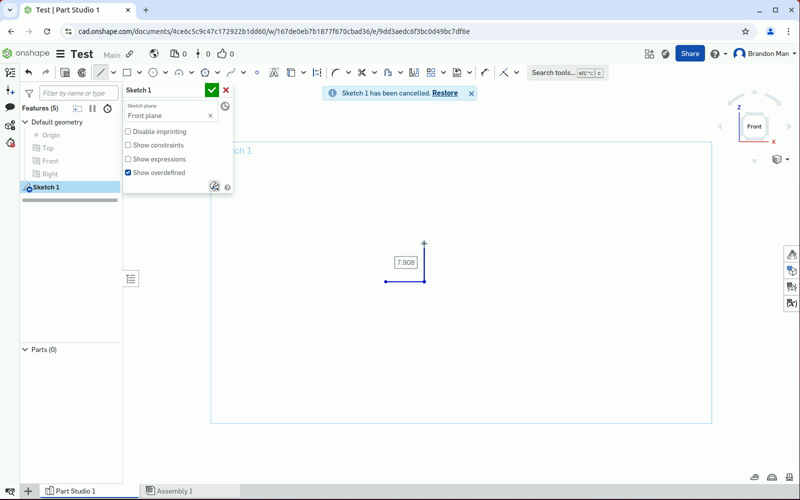
mouse_move(454, 243)
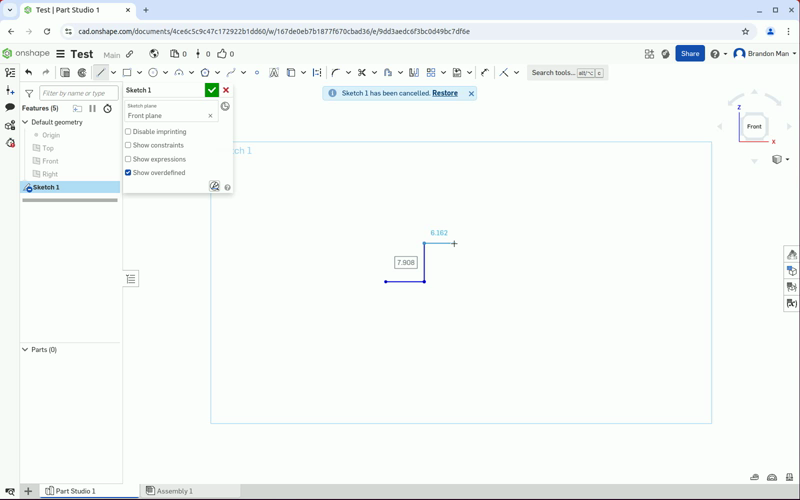
mouse_move(385, 243)
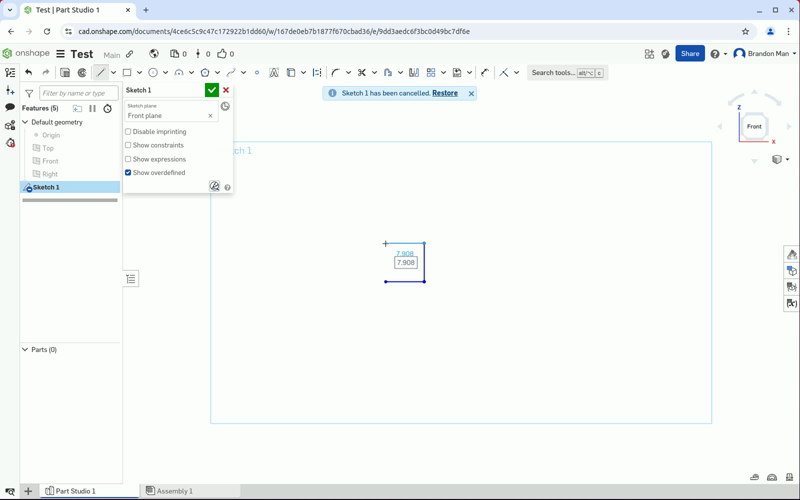
click(385, 243)
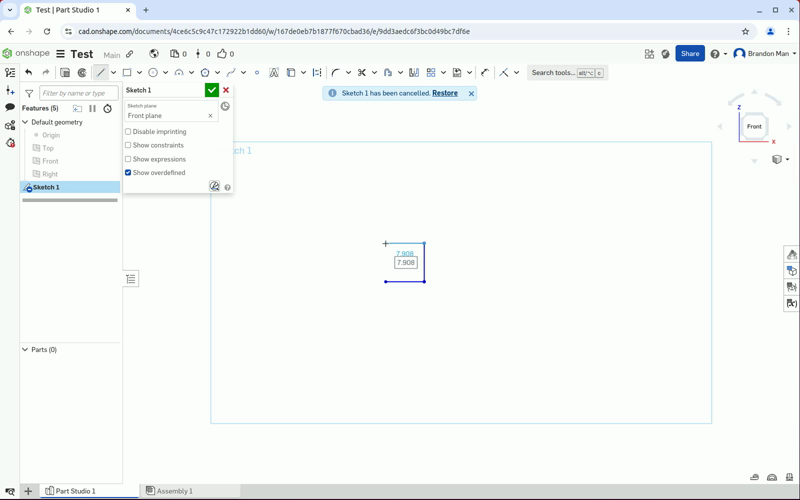
key_up(shift)
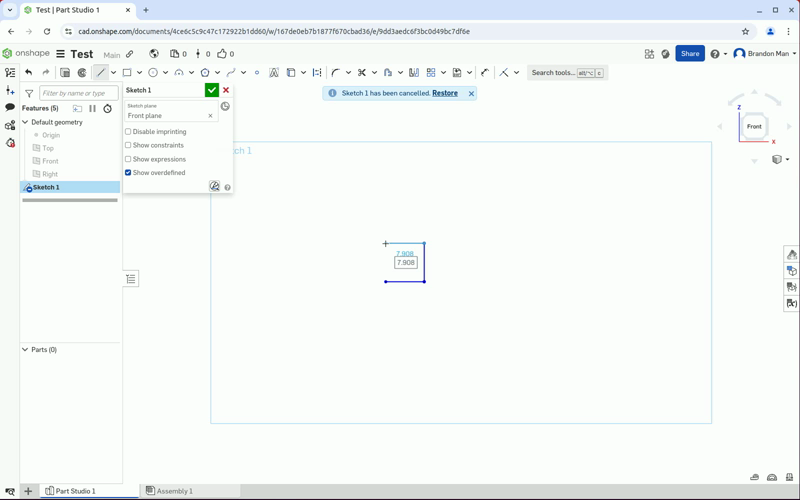
mouse_move(415, 243)
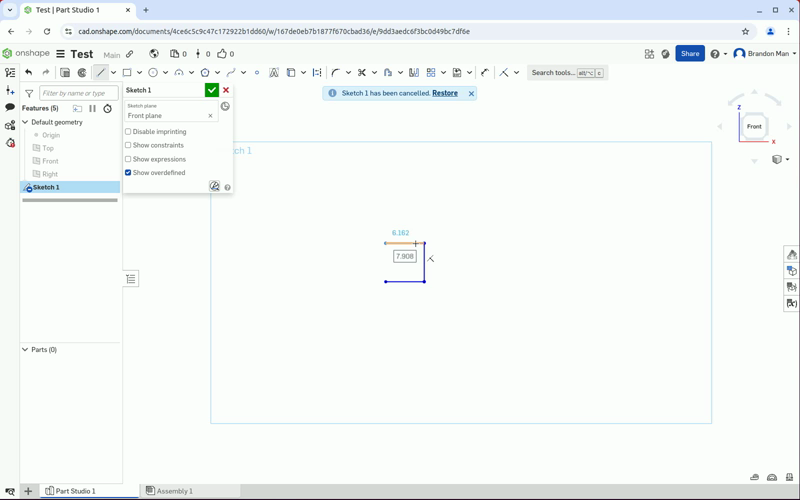
key_down(shift)
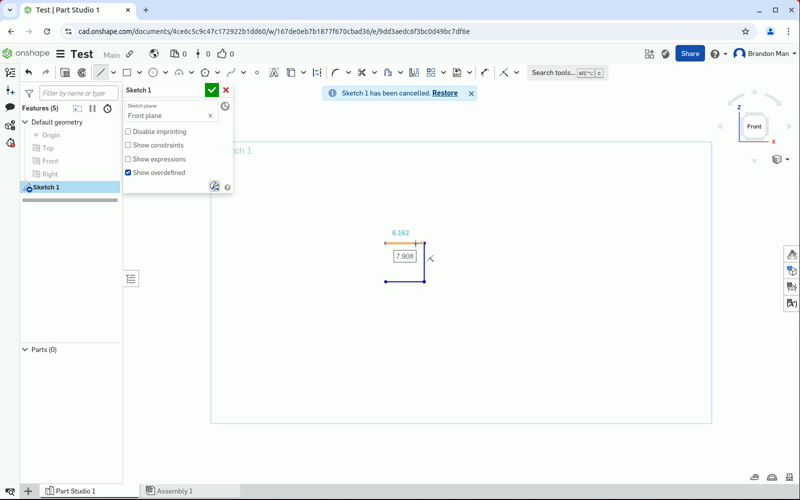
mouse_move(385, 281)
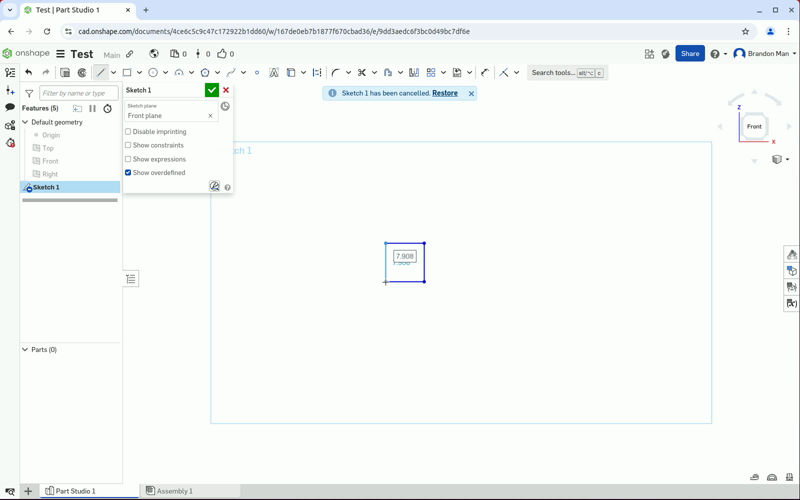
key_up(shift)
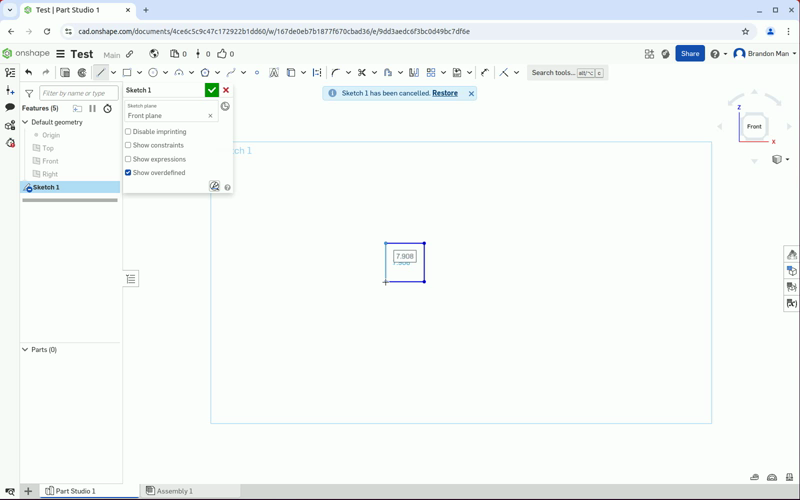
click(385, 281)
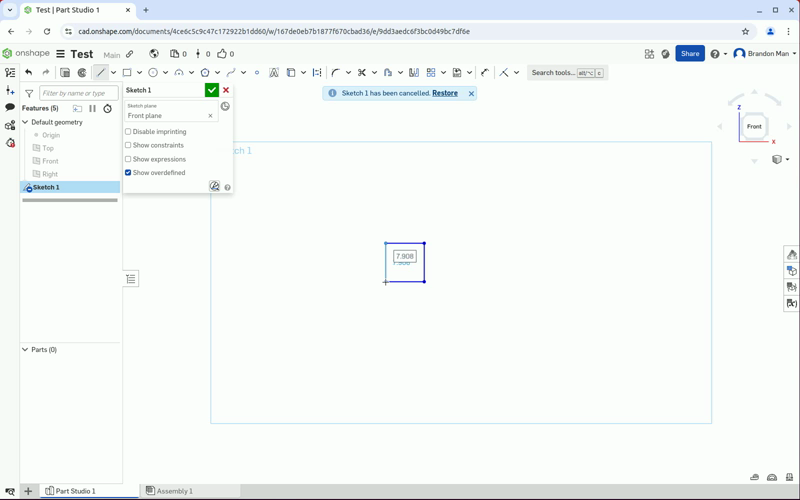
key(esc)
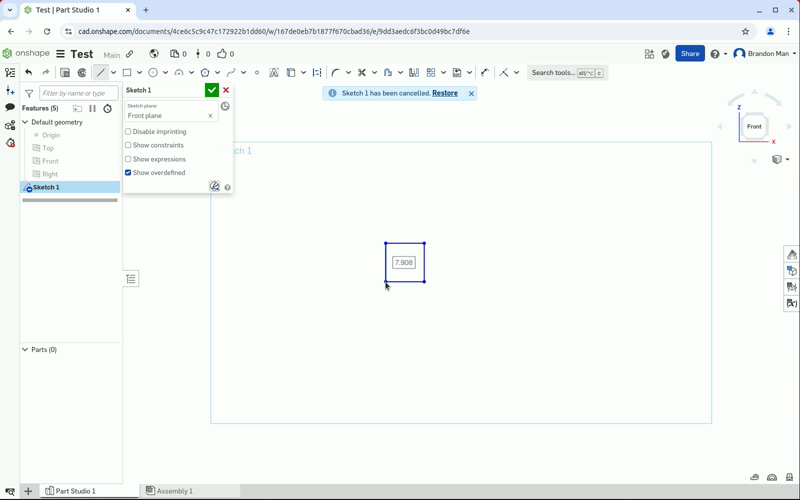
mouse_move(390, 256)
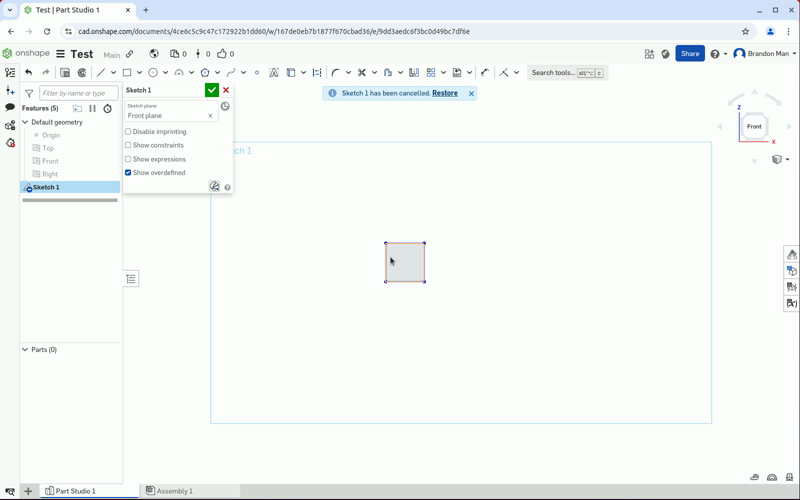
scroll(6)
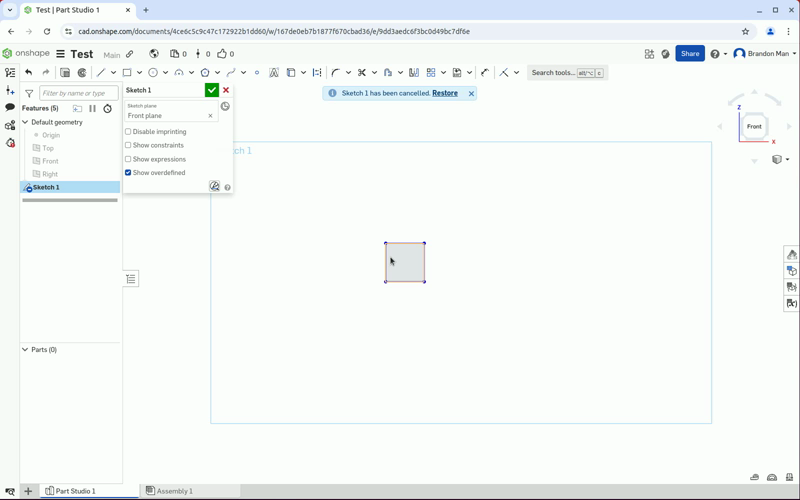
scroll(6)
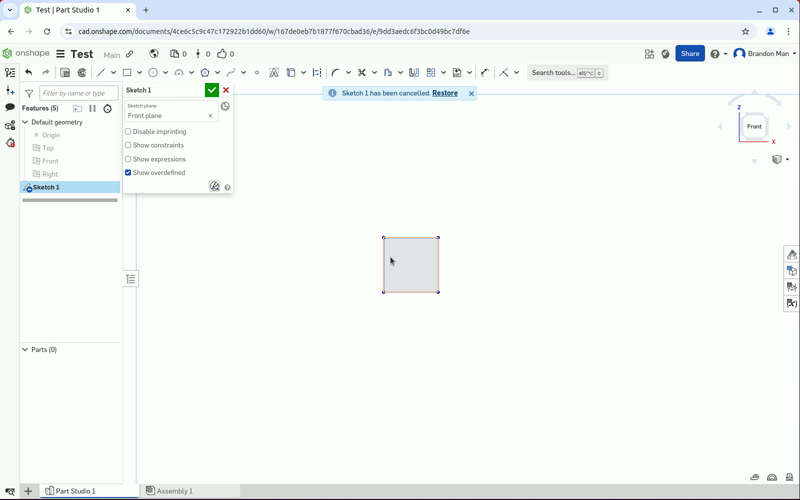
scroll(6)
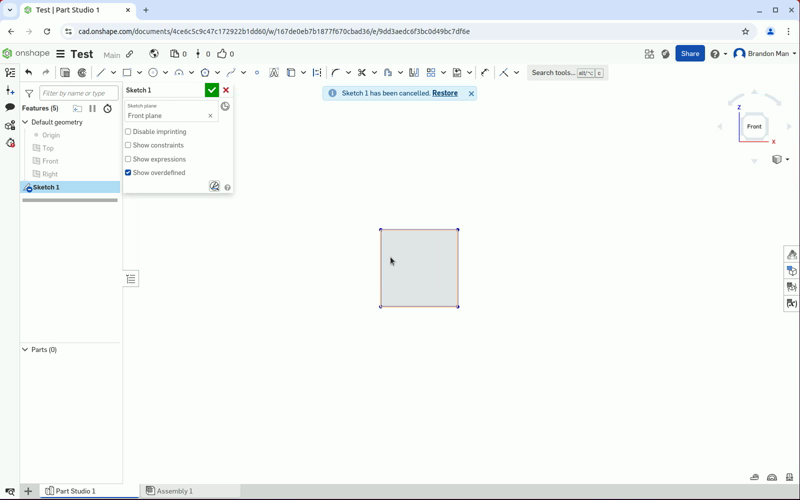
scroll(6)
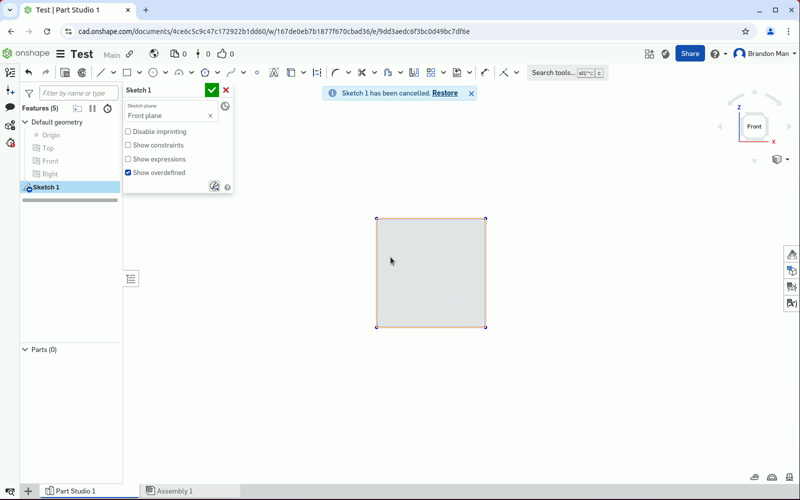
scroll(6)
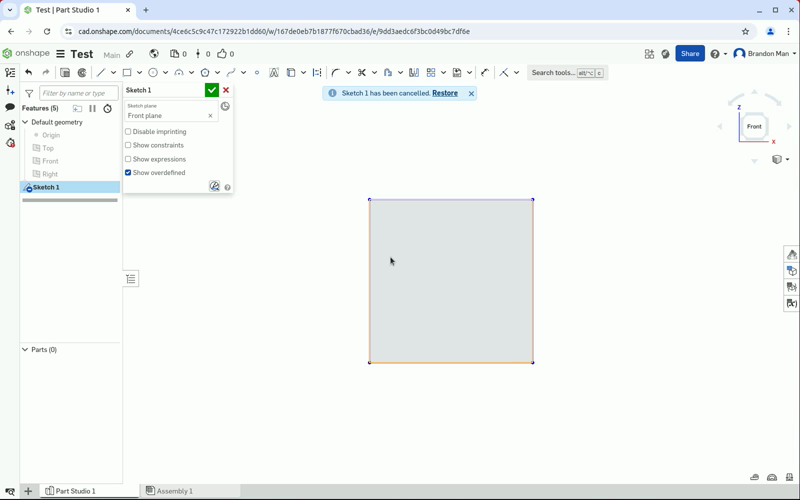
scroll(6)
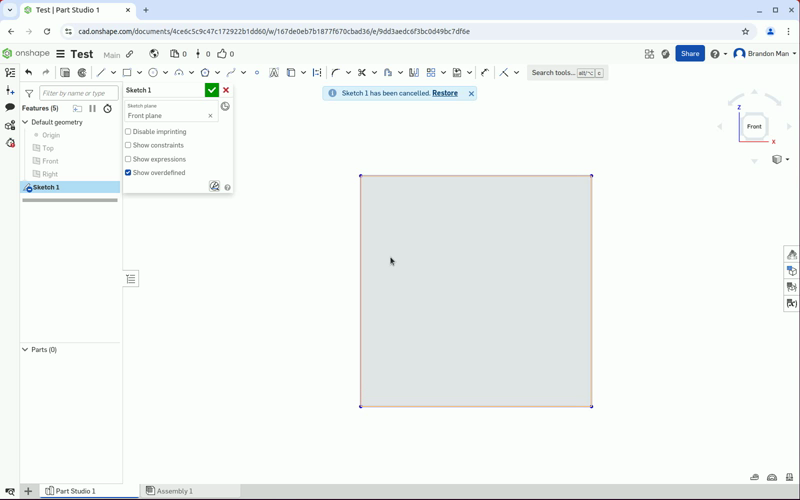
scroll(6)
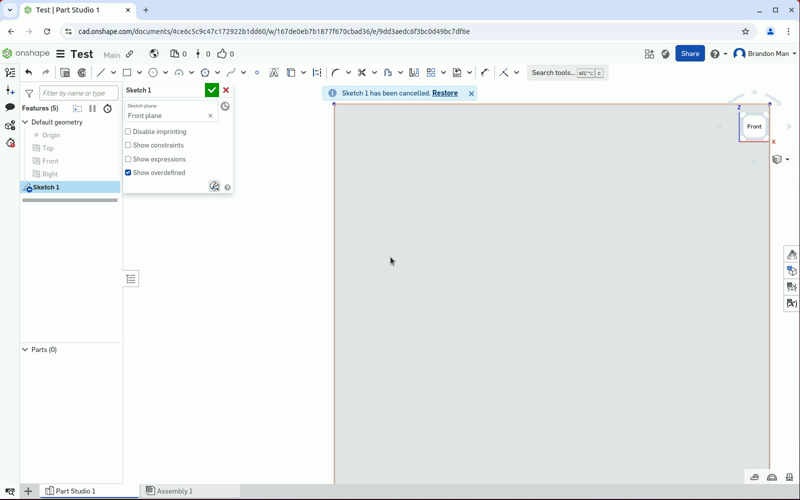
click(390, 256)
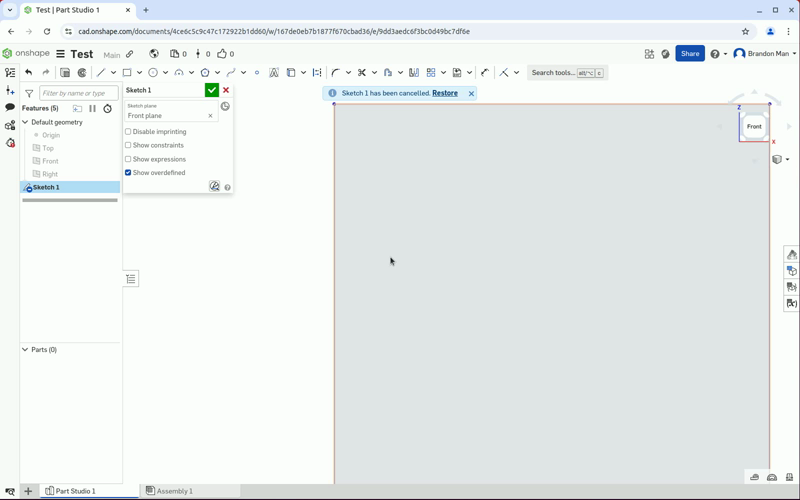
scroll(-6)
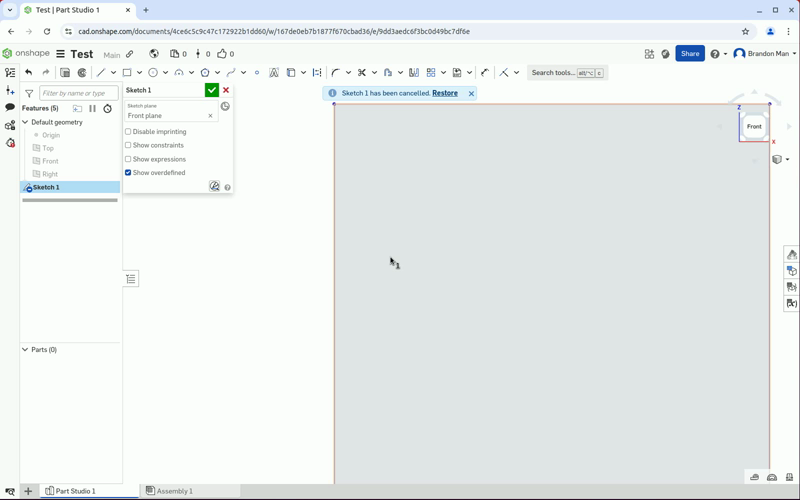
scroll(-6)
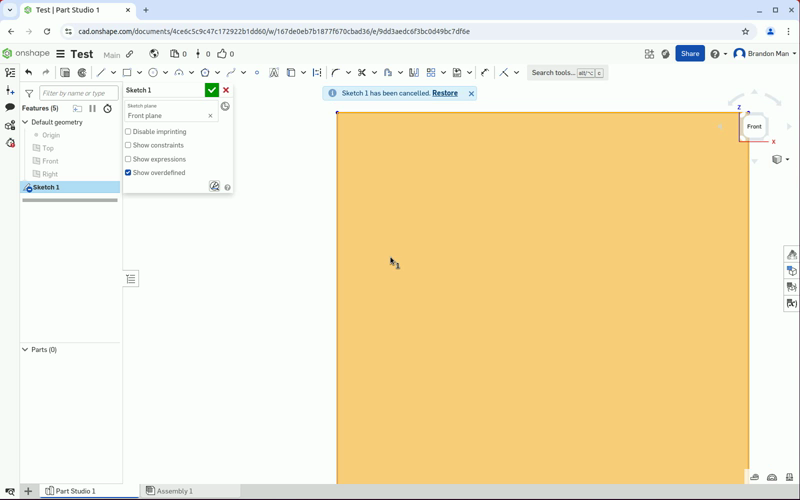
scroll(-6)
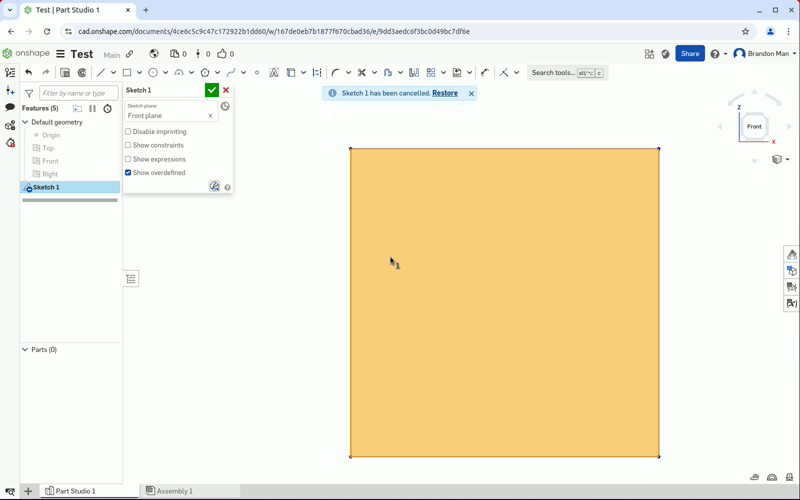
scroll(-6)
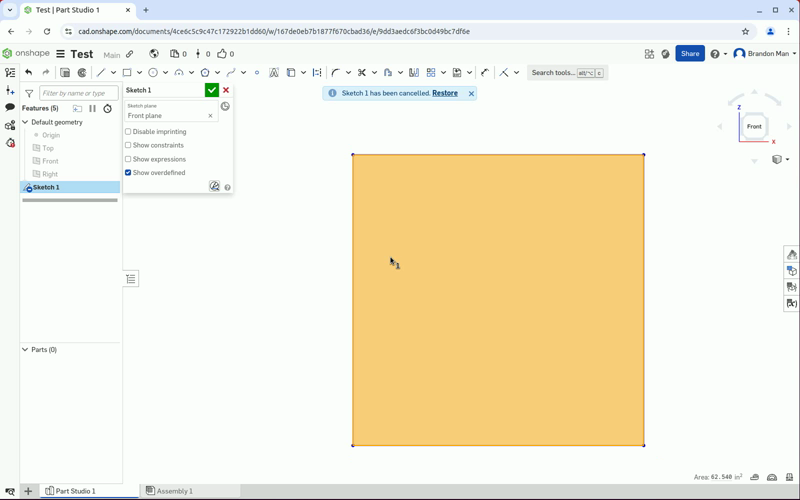
scroll(-6)
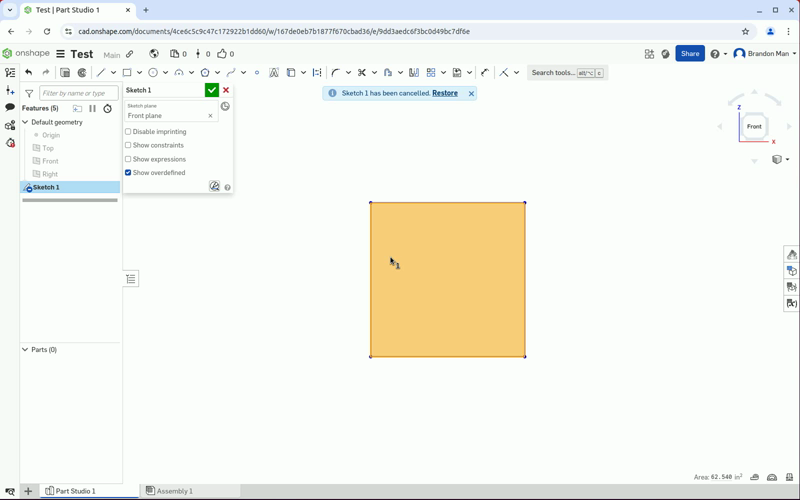
scroll(-6)
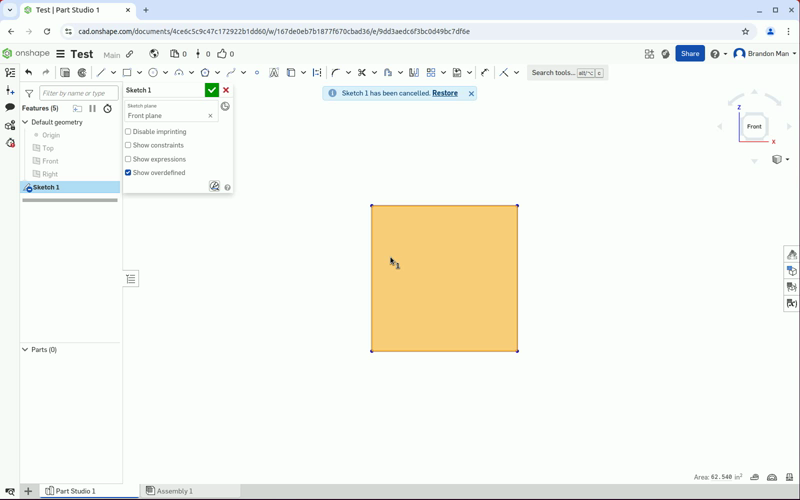
scroll(-6)
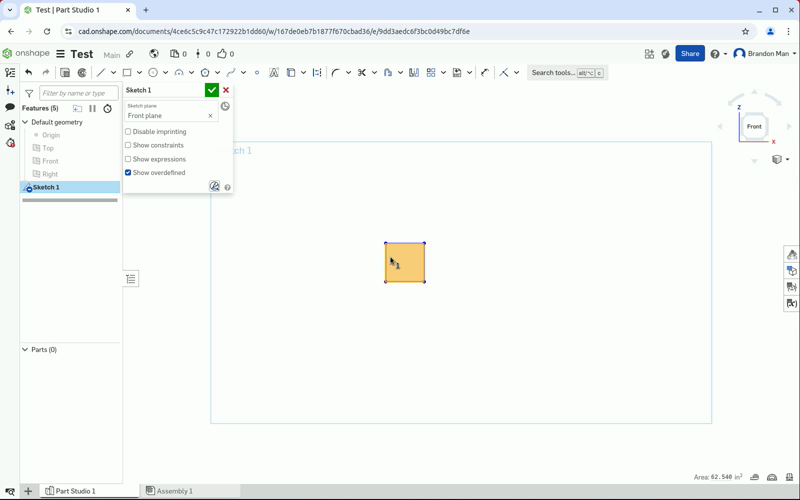
mouse_move(73, 352)
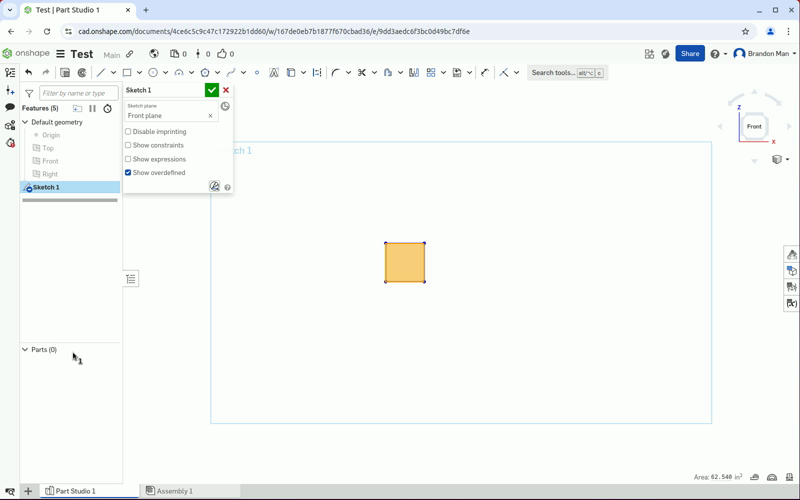
key(shift+y)
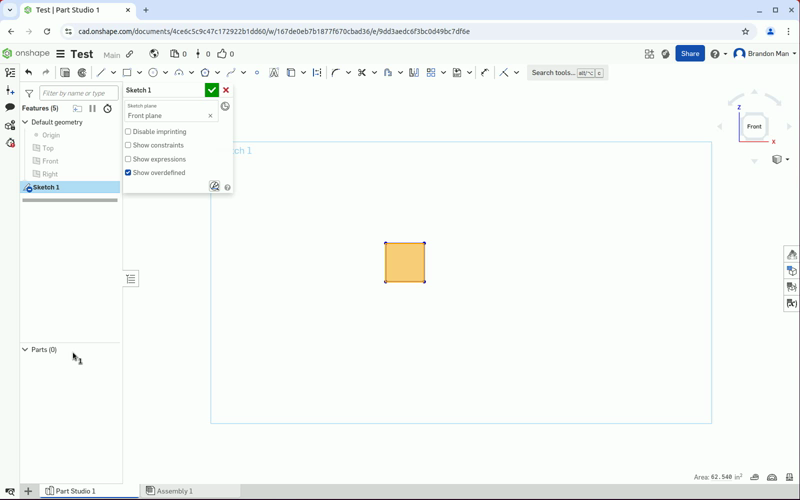
key(shift+e)
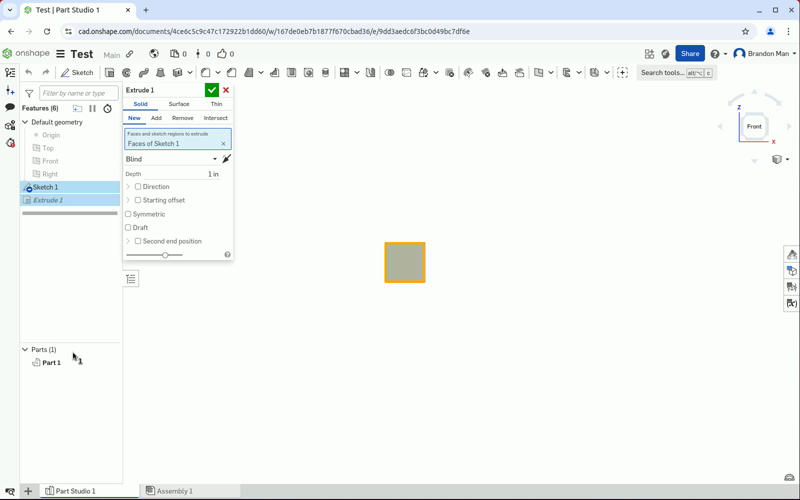
mouse_move(143, 106)
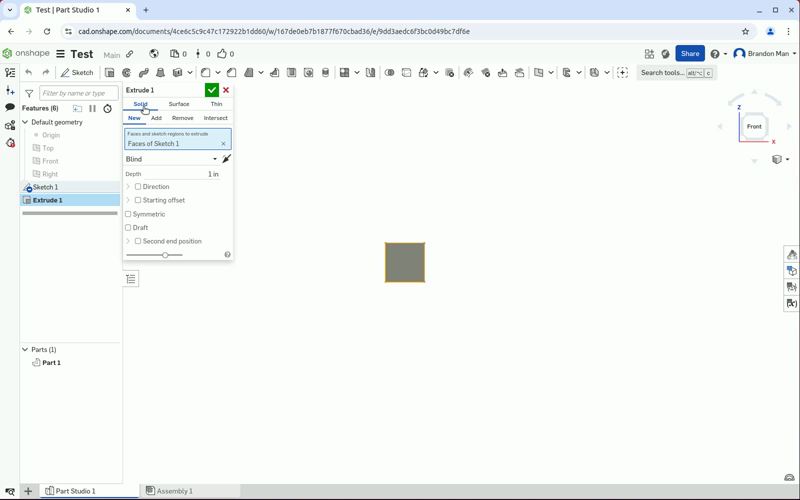
click(143, 106)
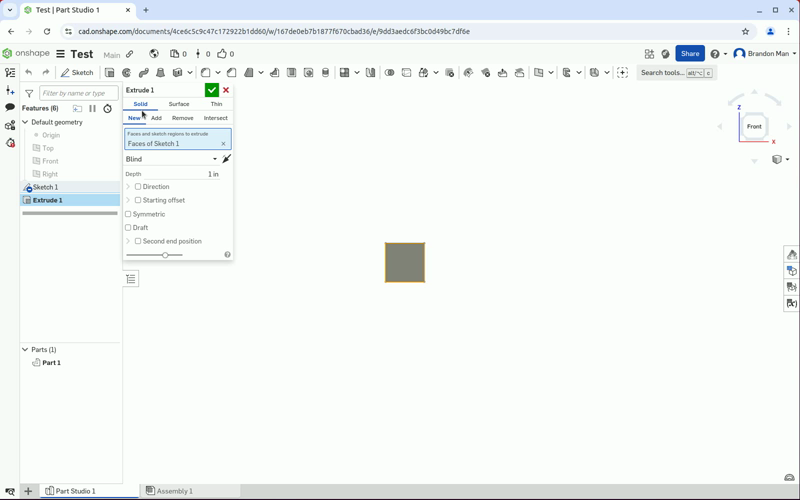
mouse_move(137, 120)
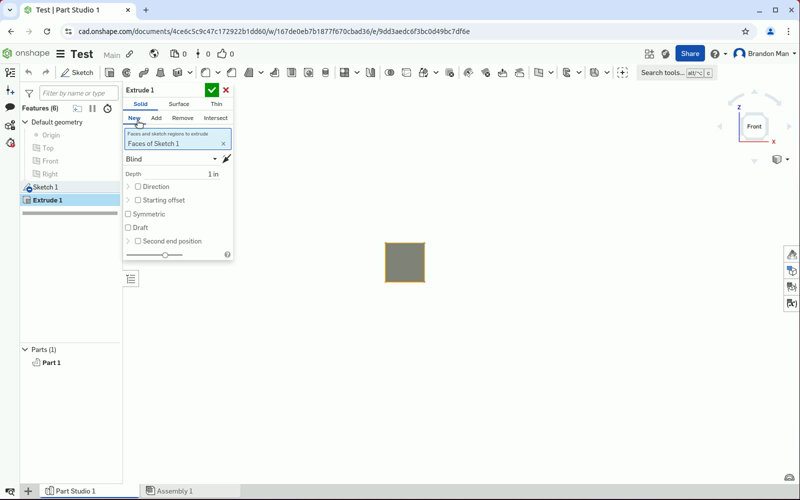
click(137, 120)
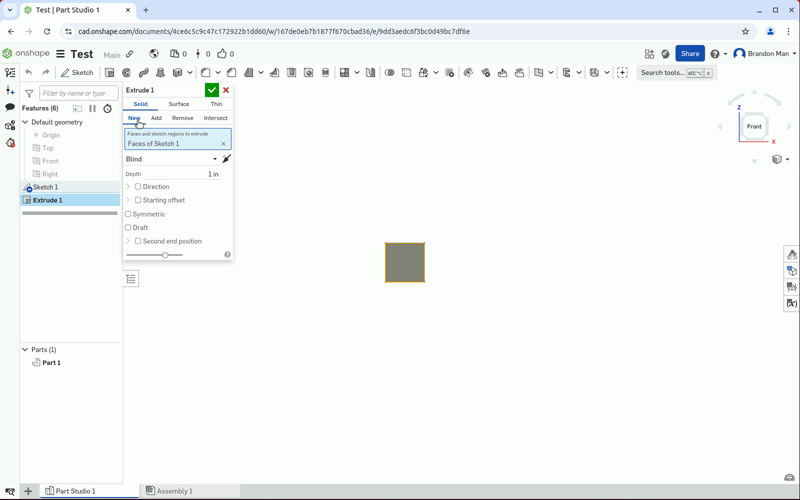
key(tab, 4)
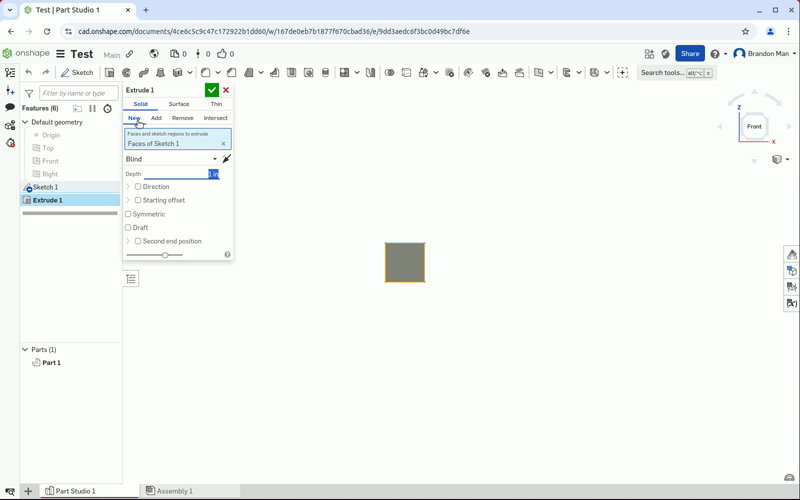
text(7.703)
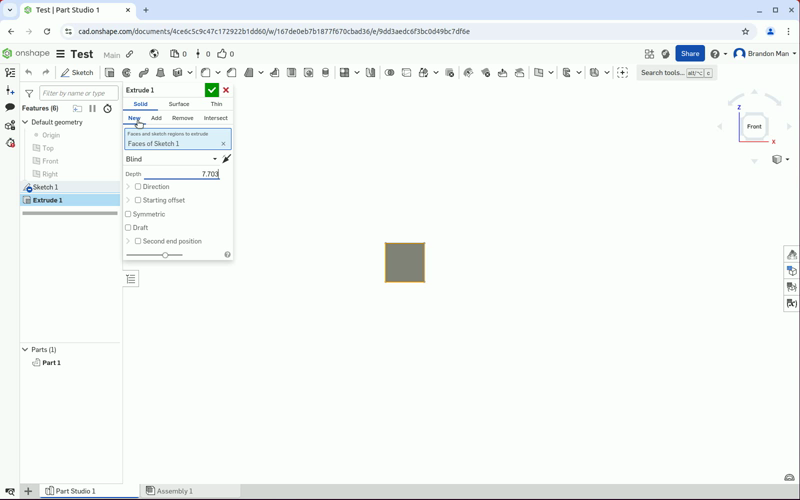
key(enter)
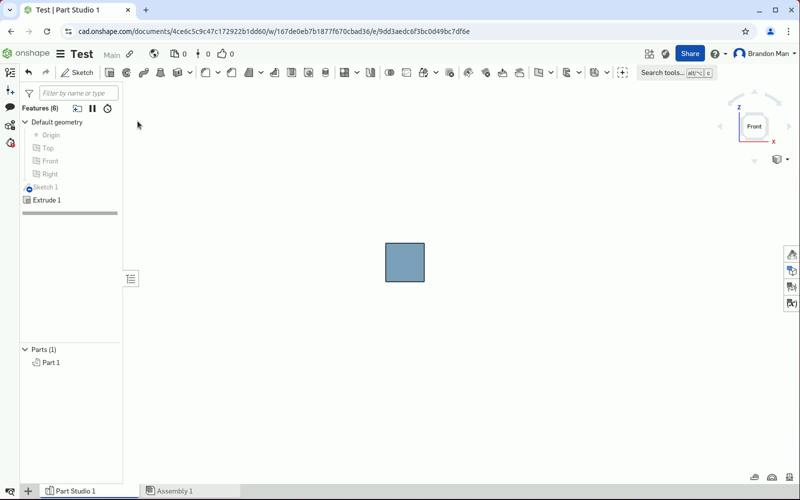
key(shift+h)
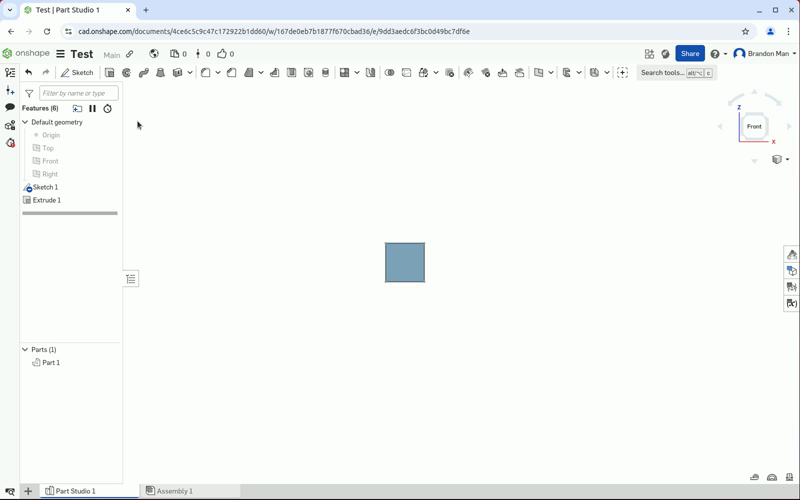
key(shift+h)
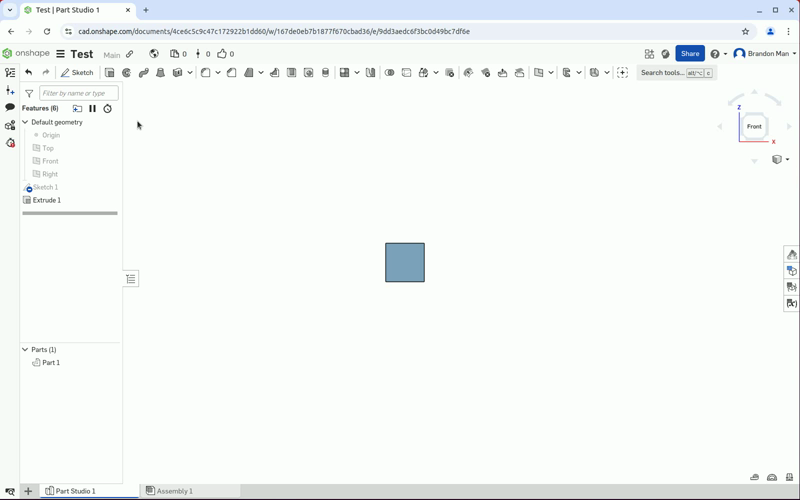
mouse_move(73, 189)
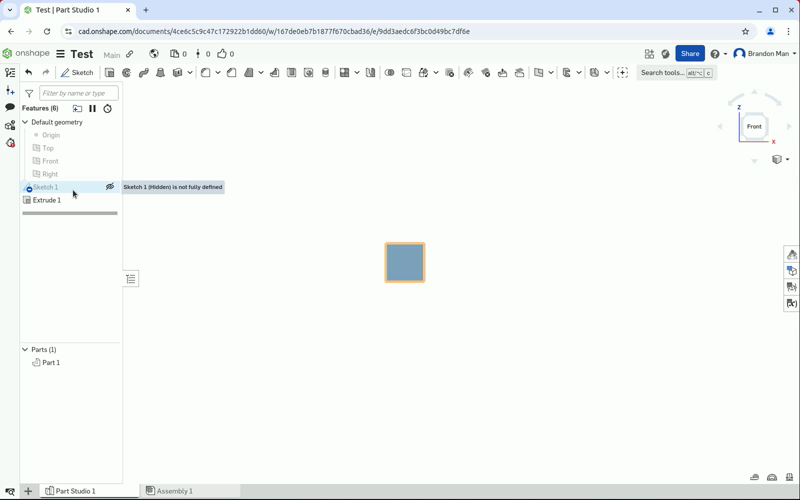
click(73, 189)
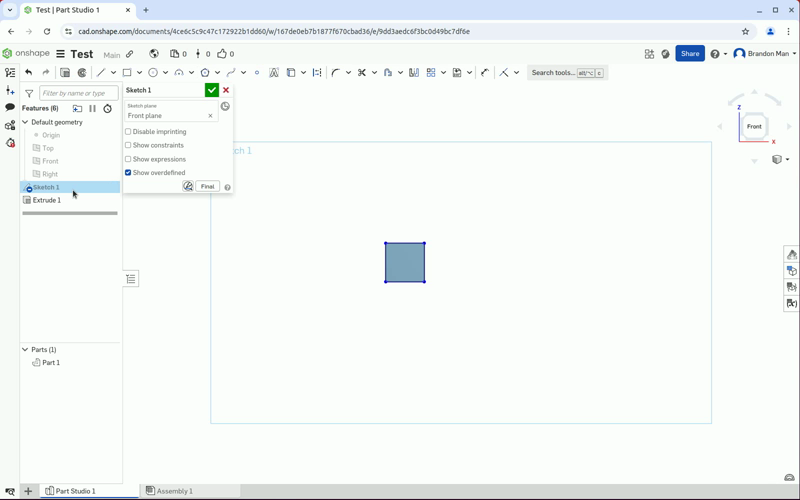
mouse_move(229, 92)
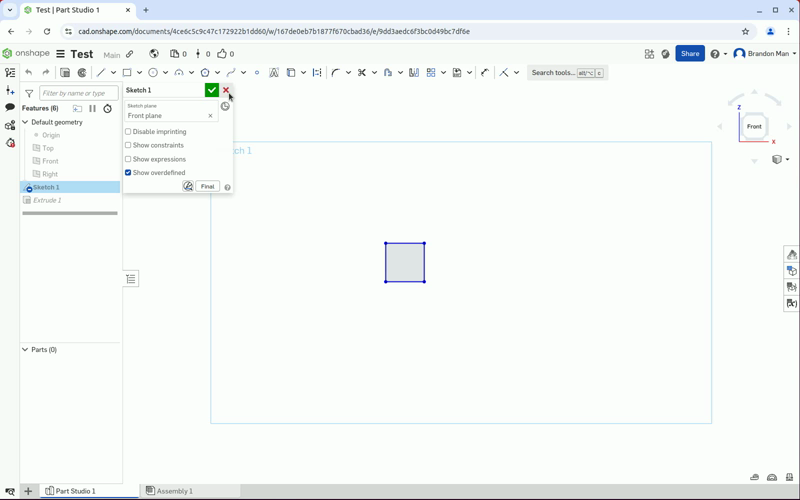
click(229, 92)
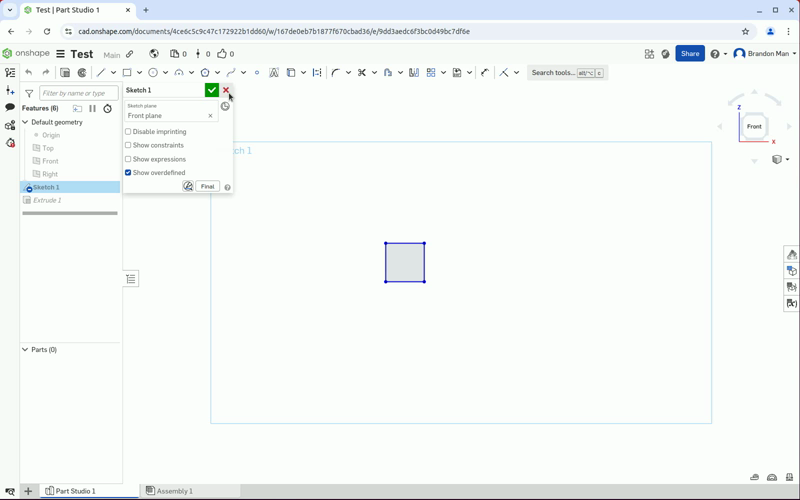
key(shift+s)
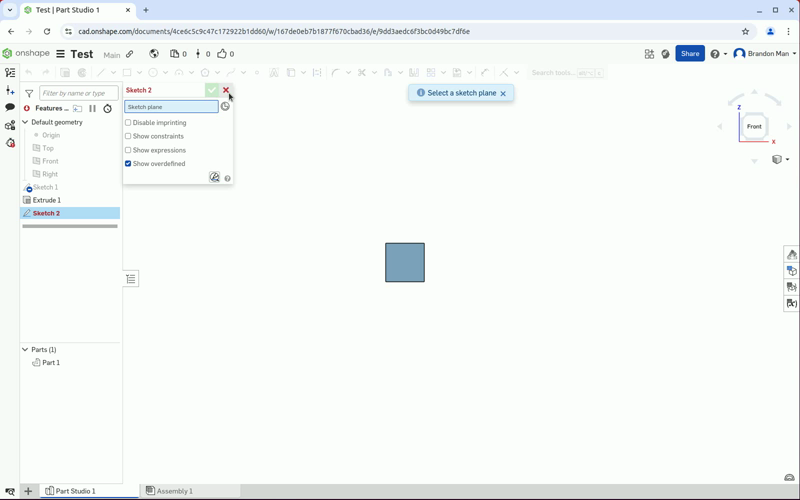
mouse_move(73, 163)
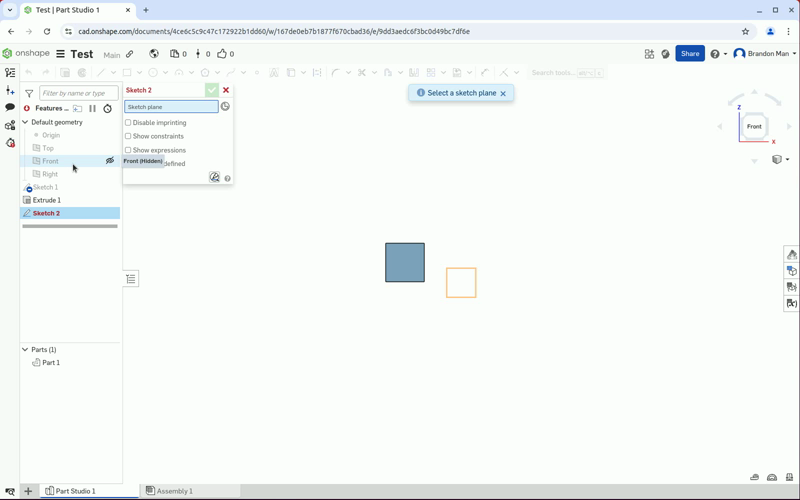
click(73, 163)
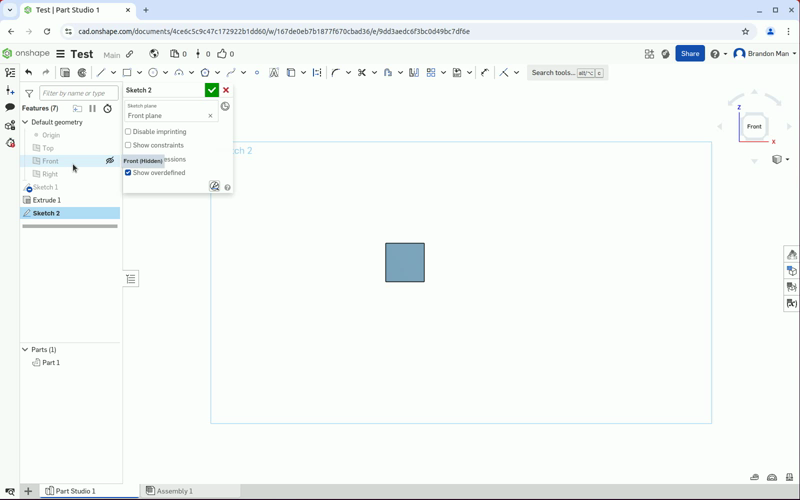
mouse_move(73, 352)
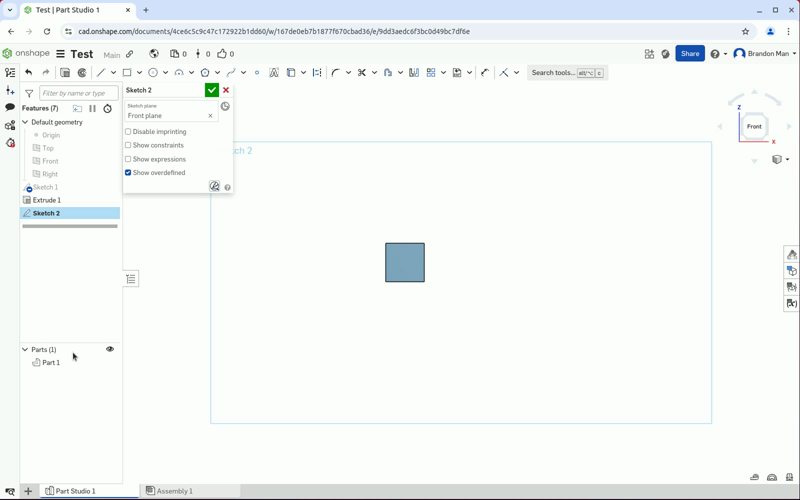
key(y)
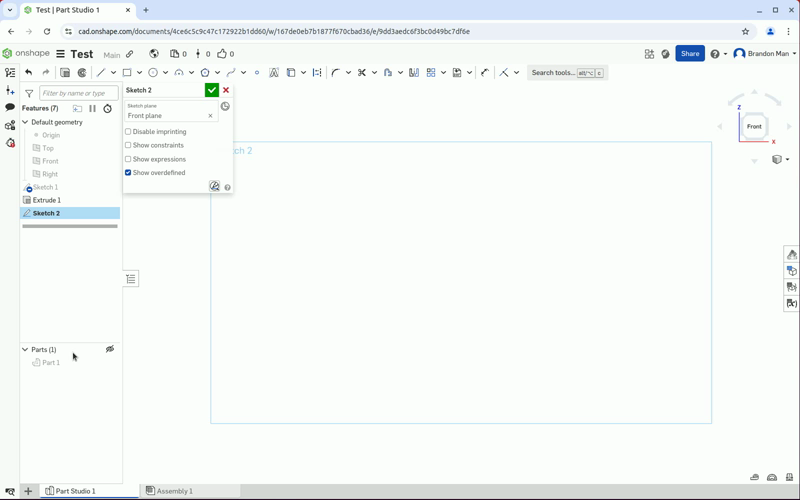
key(l)
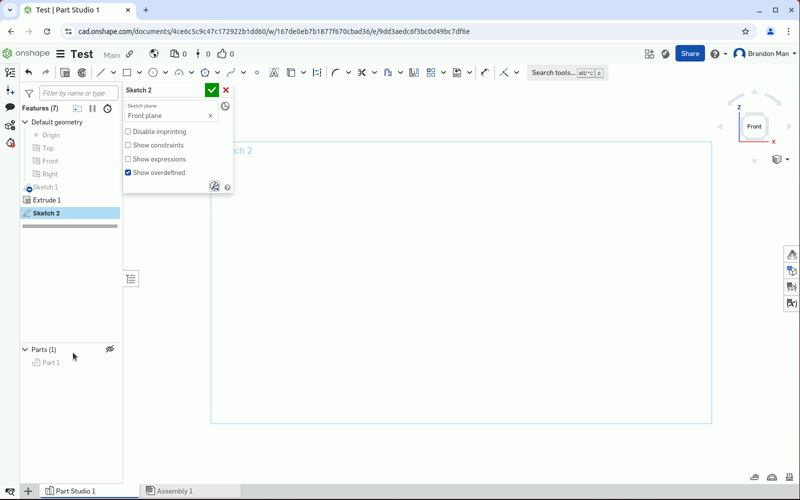
key_down(shift)
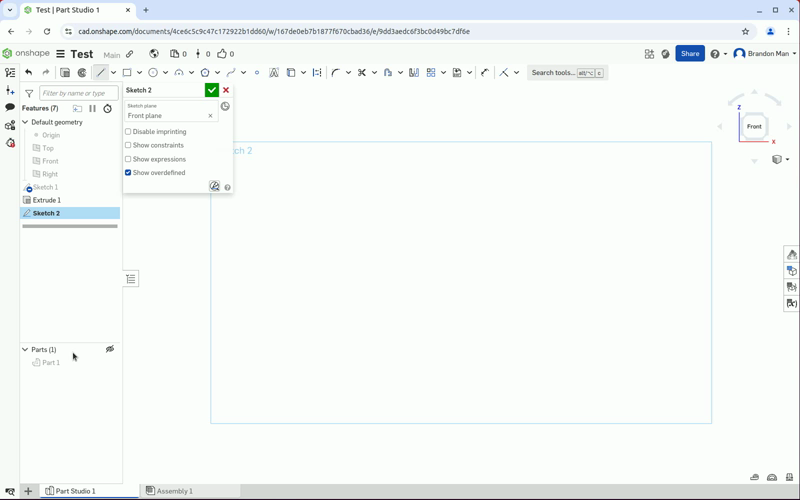
mouse_move(385, 355)
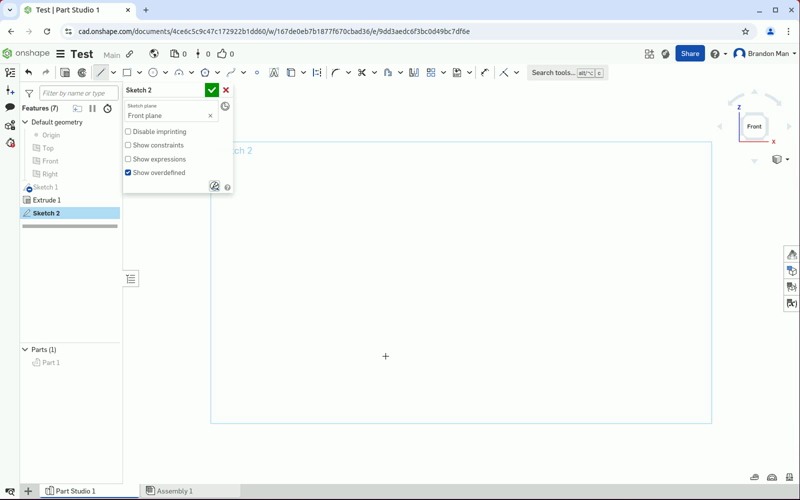
click(385, 355)
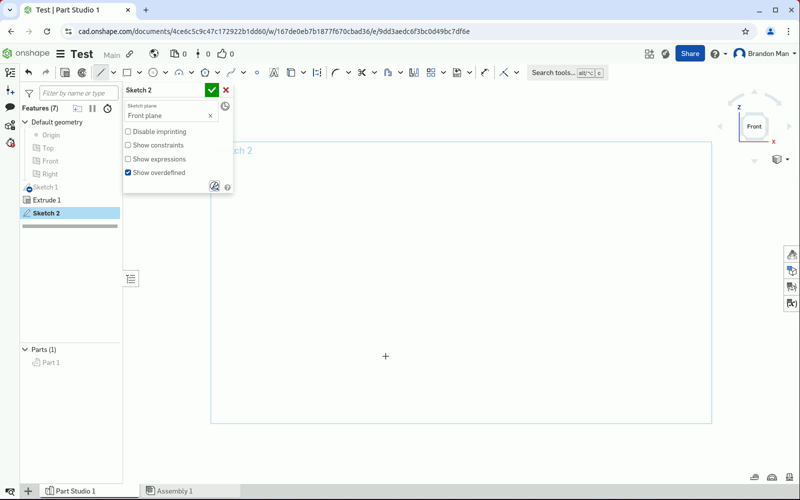
key_up(shift)
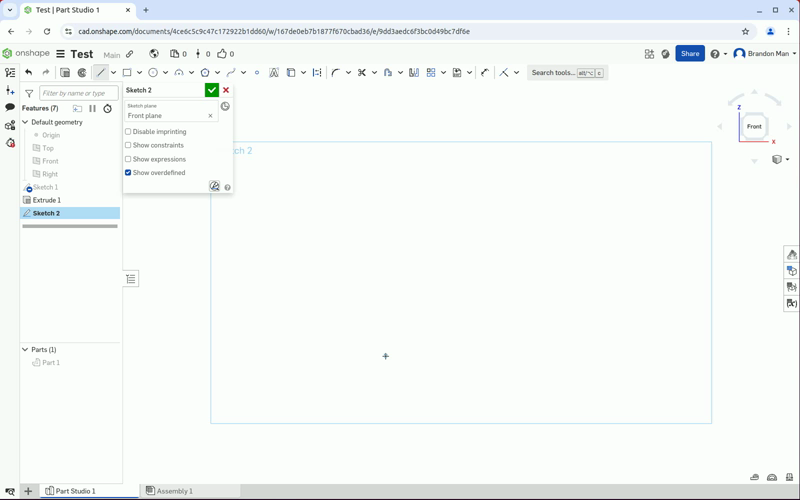
key_down(shift)
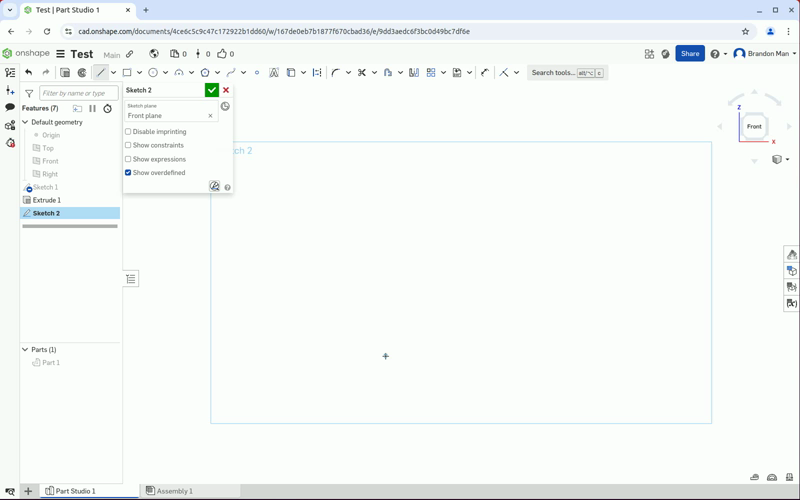
mouse_move(415, 355)
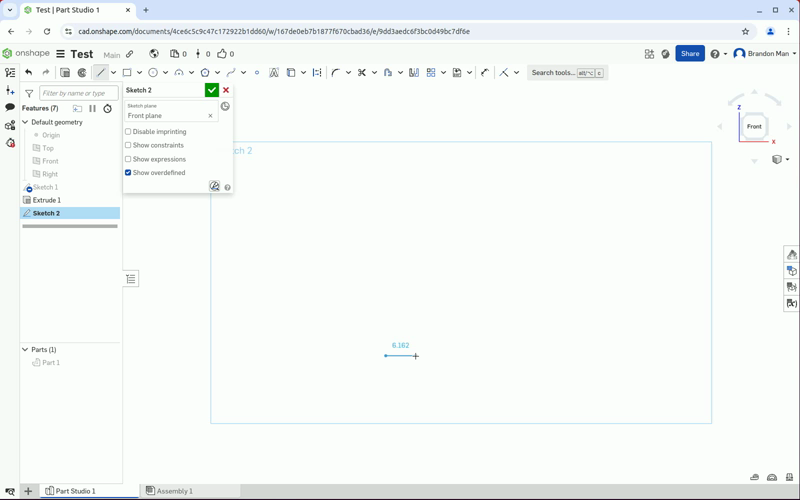
mouse_move(424, 355)
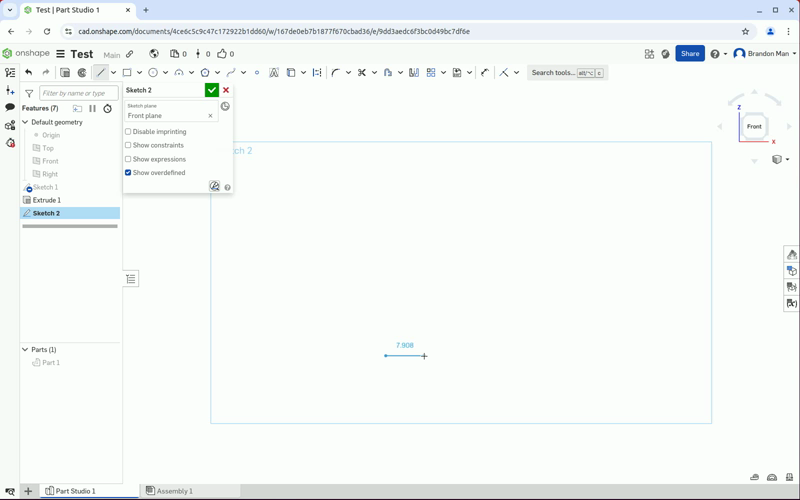
click(424, 355)
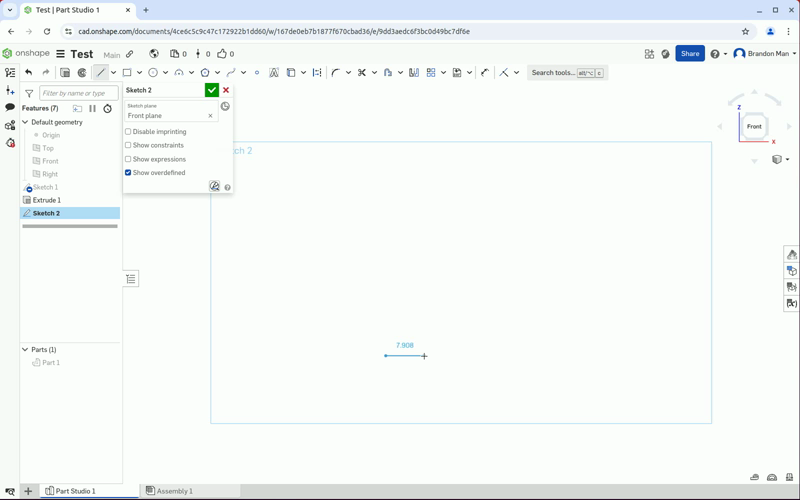
key_up(shift)
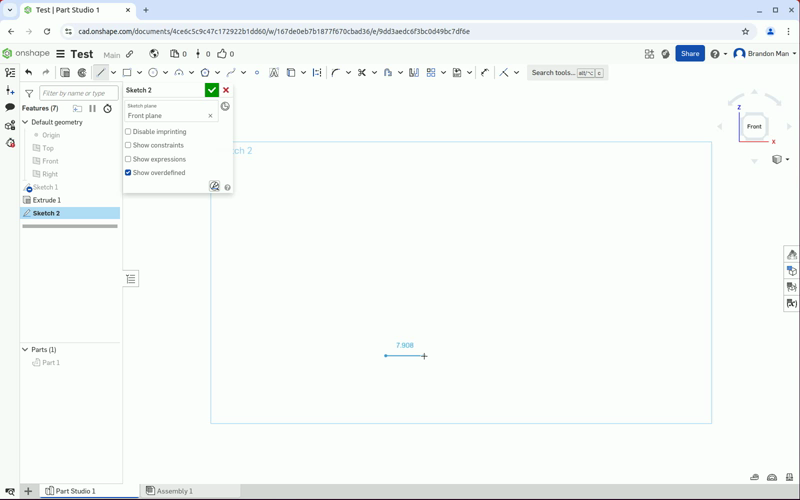
key_down(shift)
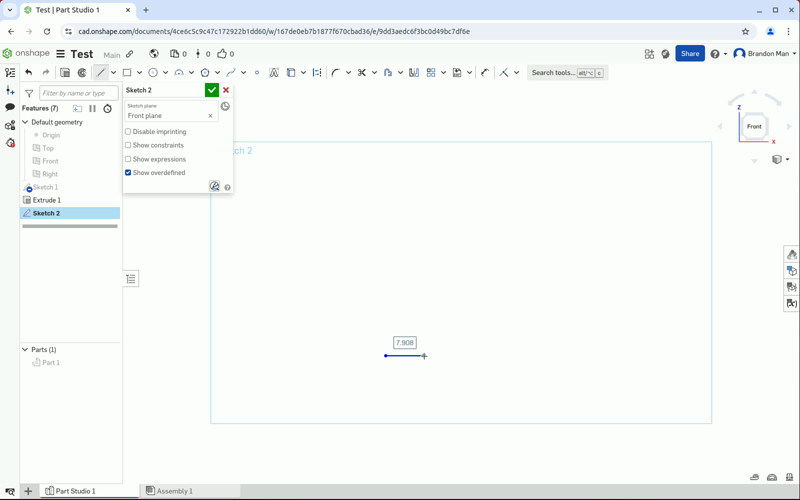
mouse_move(454, 355)
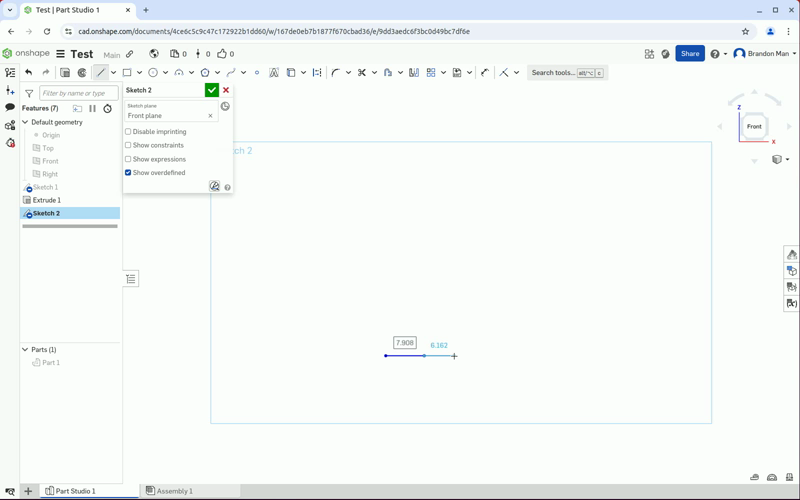
mouse_move(424, 317)
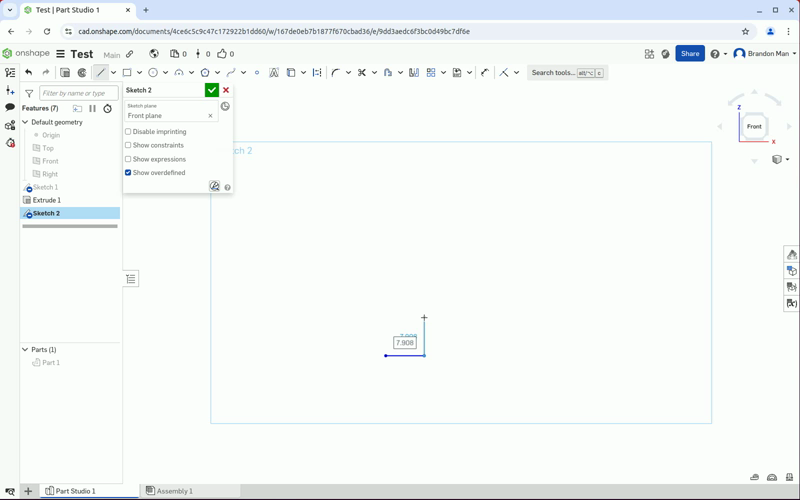
click(424, 317)
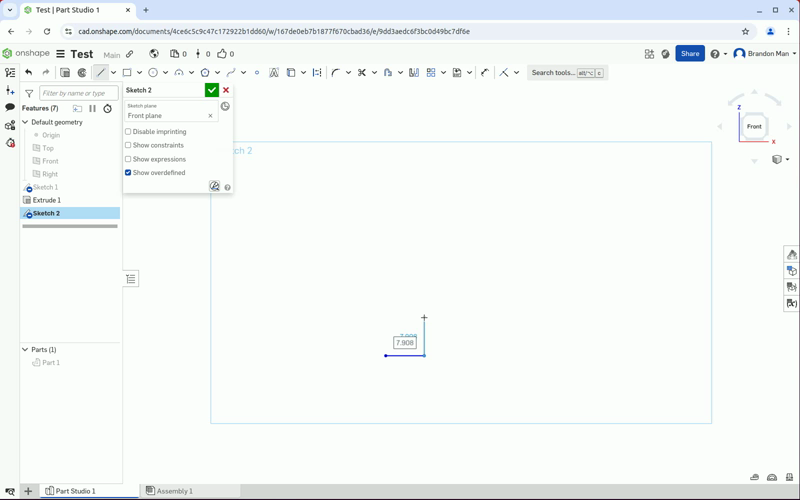
key_up(shift)
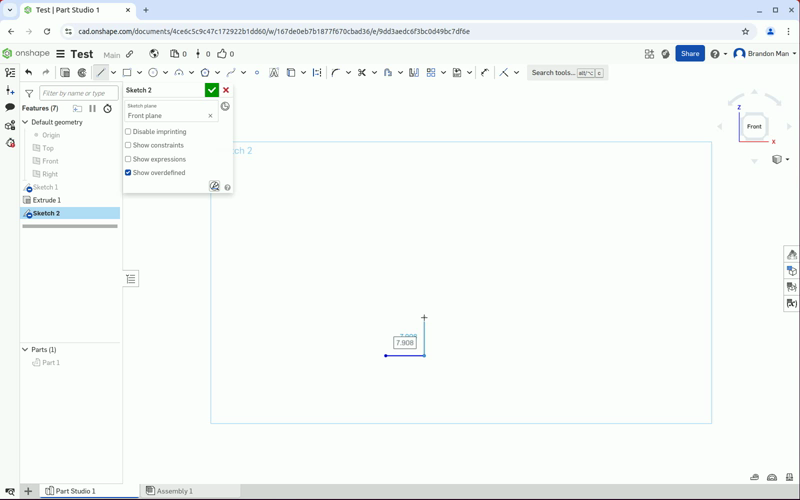
key_down(shift)
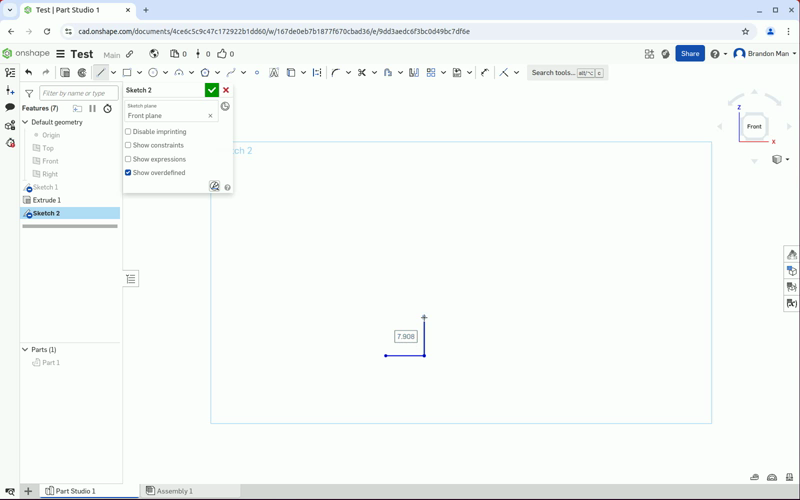
mouse_move(454, 317)
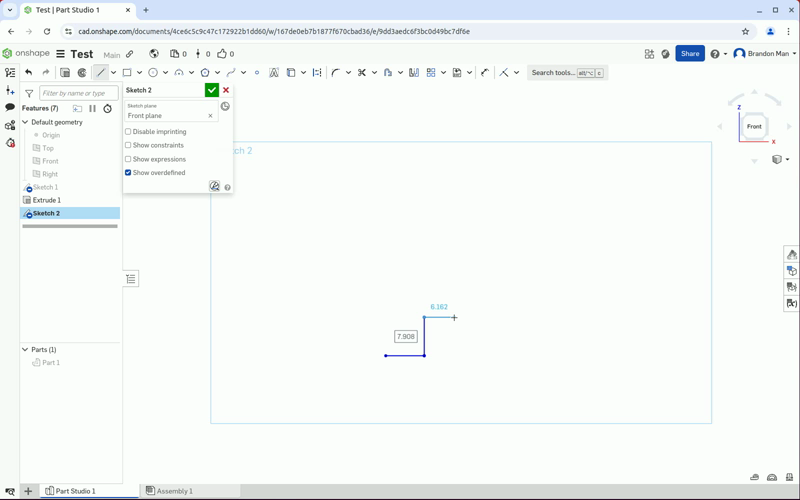
mouse_move(385, 317)
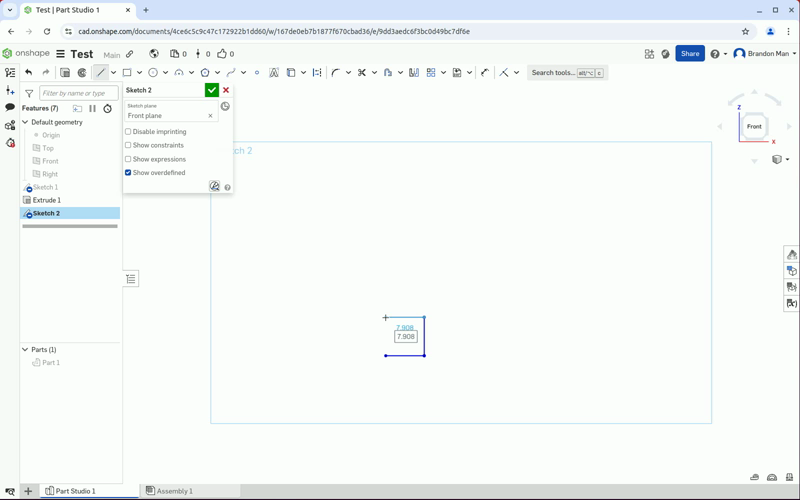
click(385, 317)
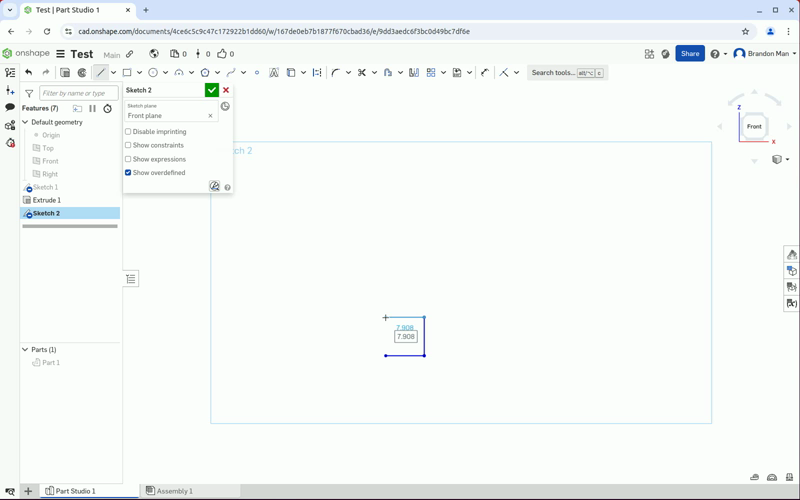
key_up(shift)
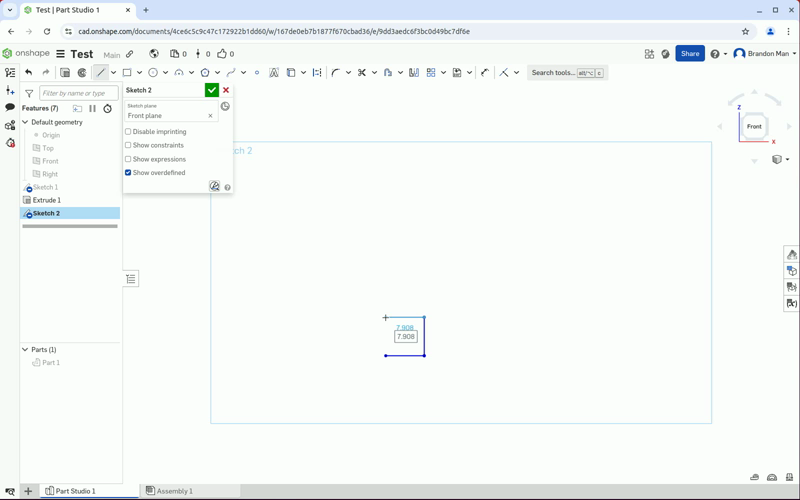
mouse_move(415, 317)
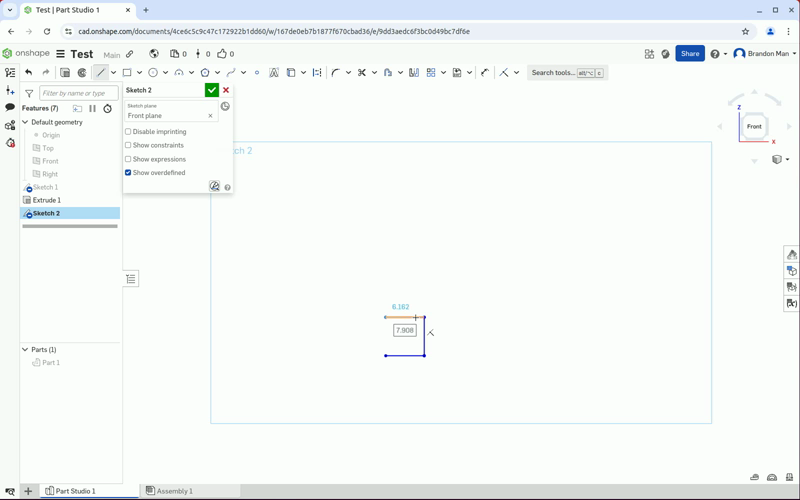
key_down(shift)
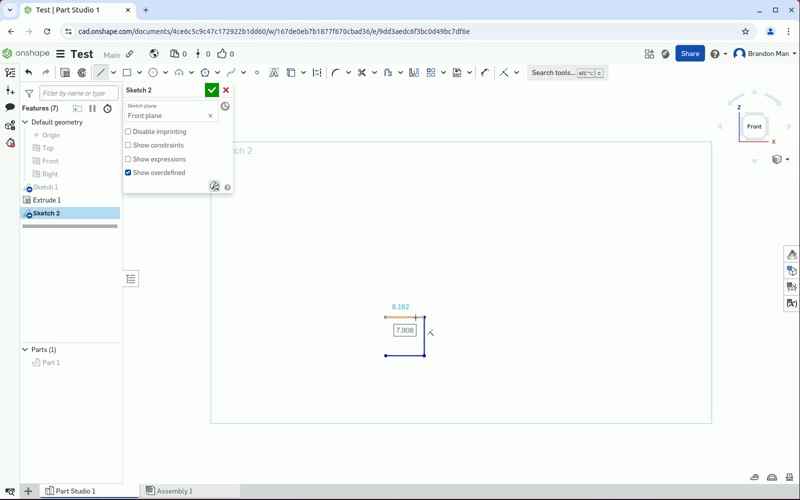
mouse_move(385, 355)
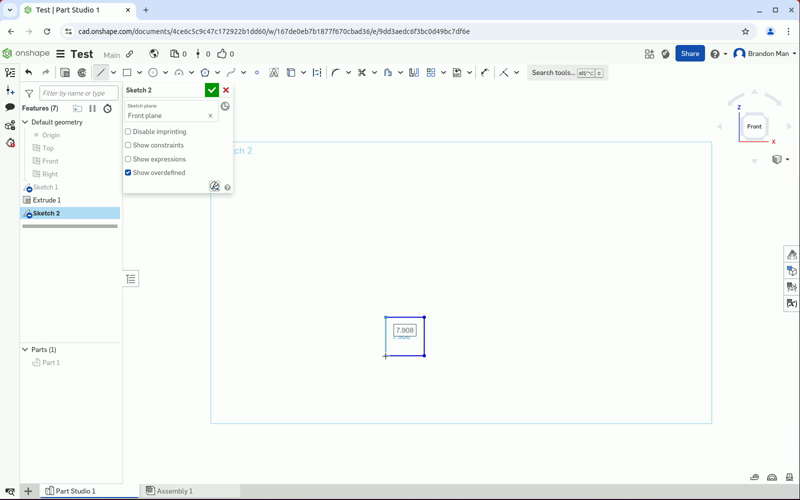
key_up(shift)
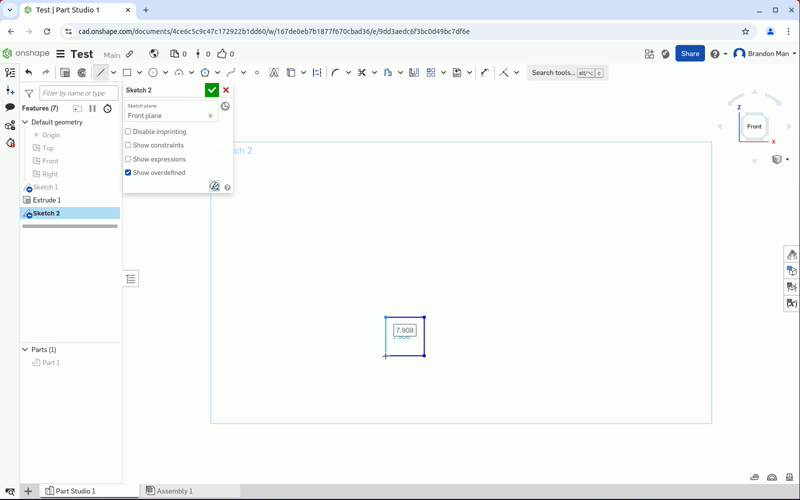
click(385, 355)
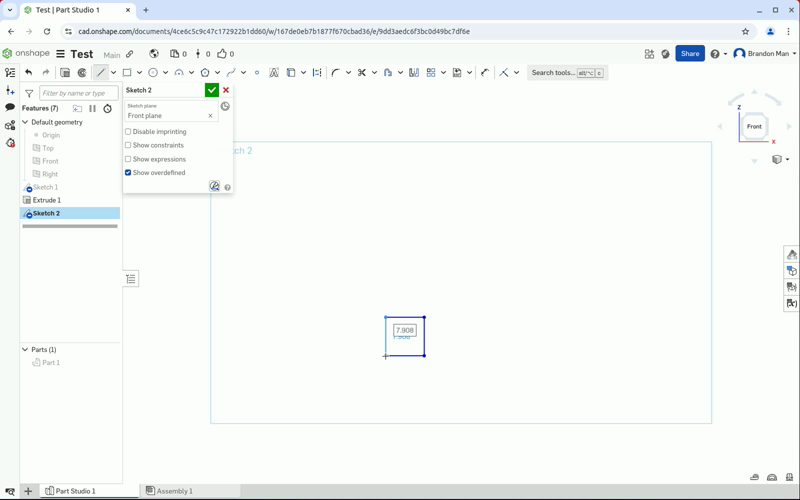
key(esc)
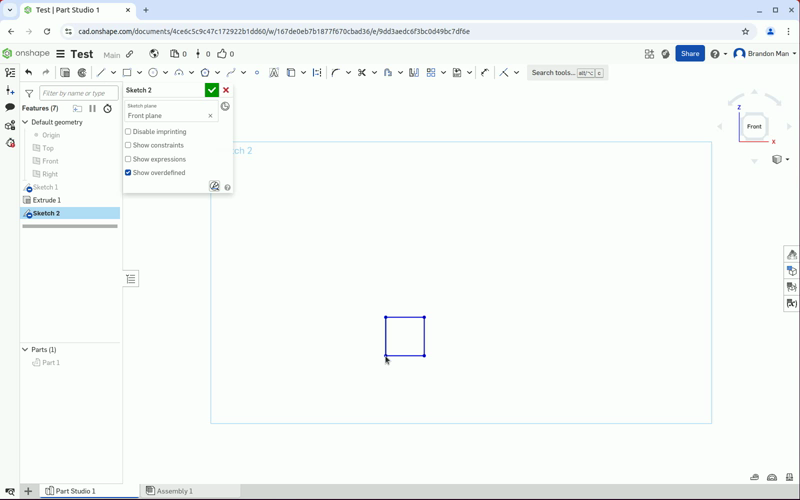
mouse_move(414, 327)
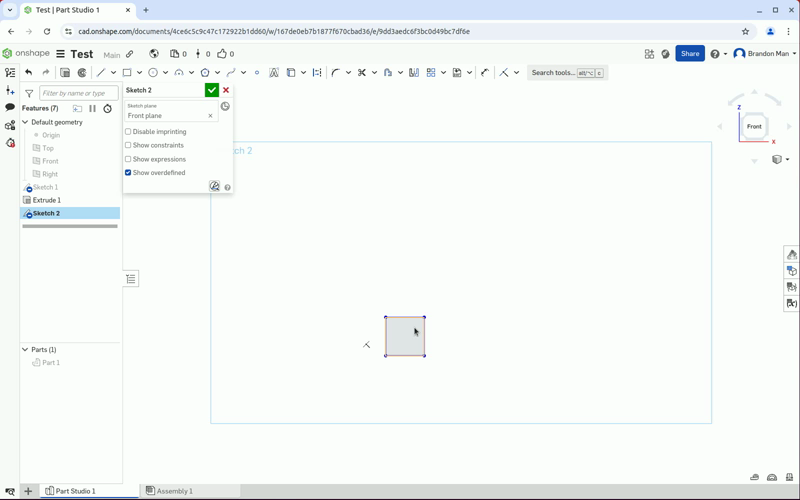
scroll(6)
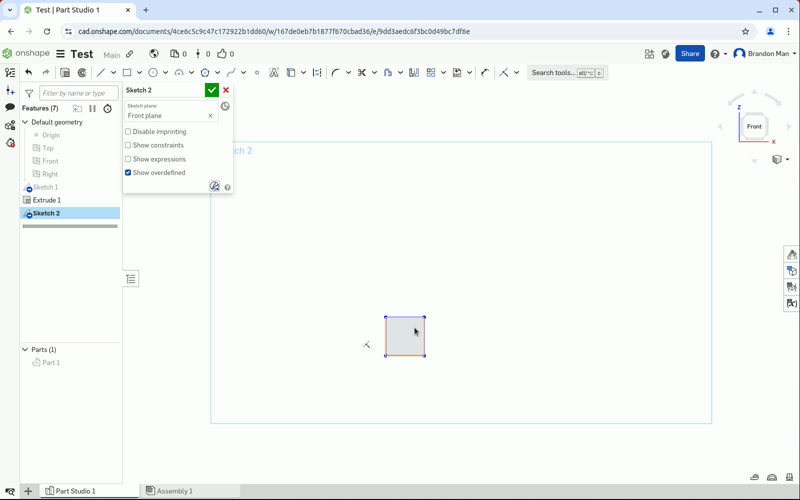
scroll(6)
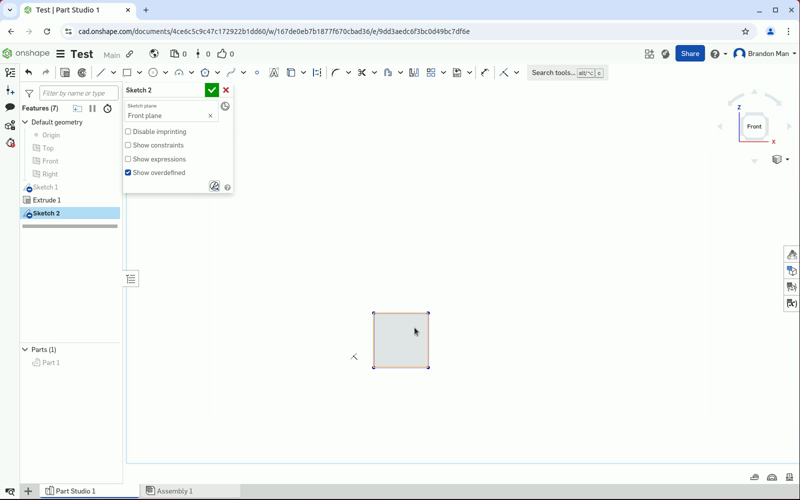
scroll(6)
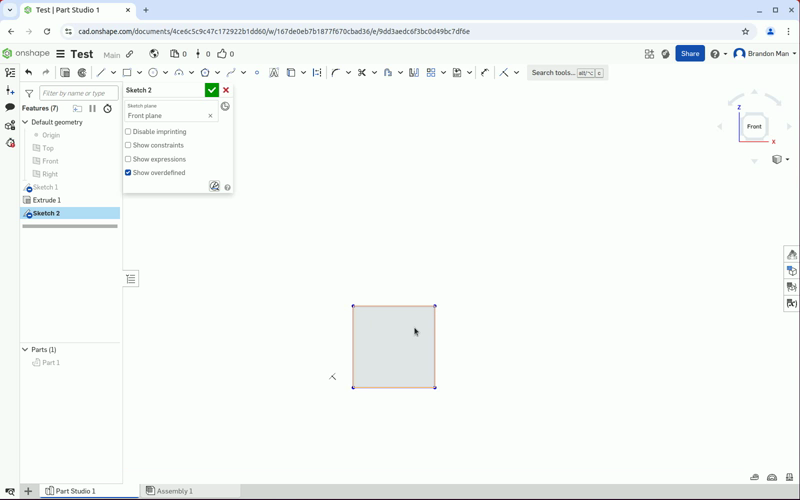
scroll(6)
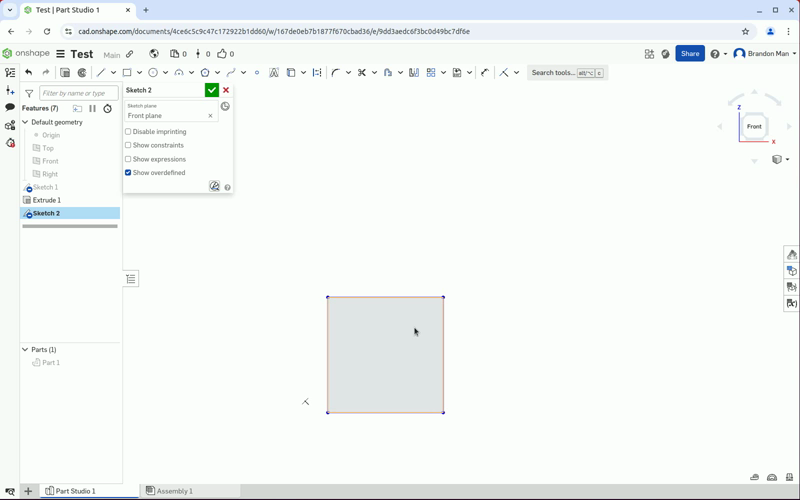
scroll(6)
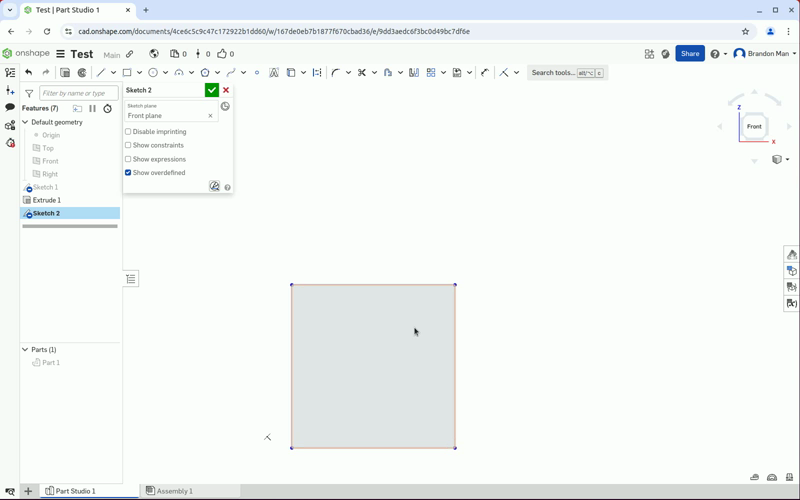
scroll(6)
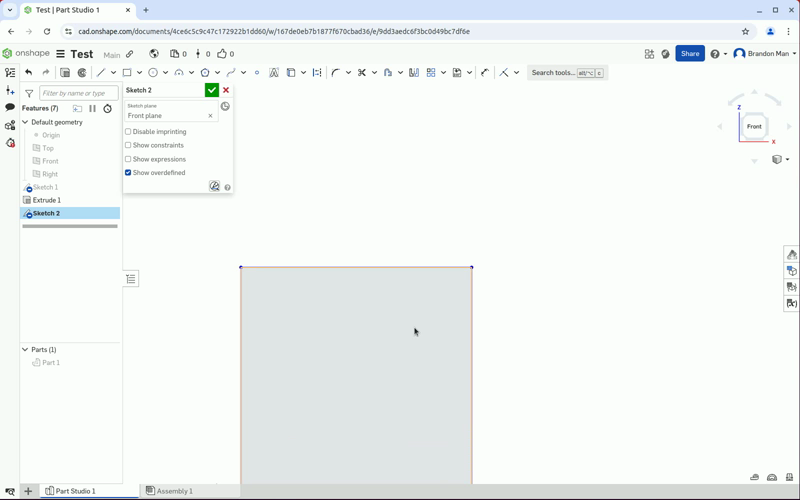
scroll(6)
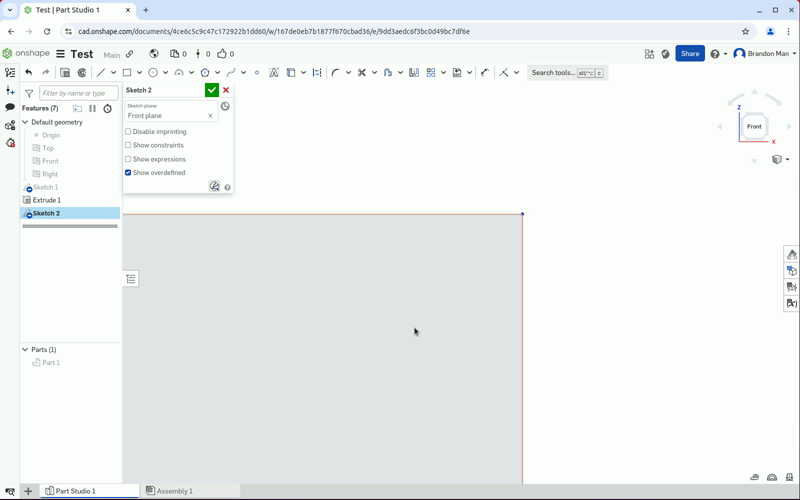
click(414, 327)
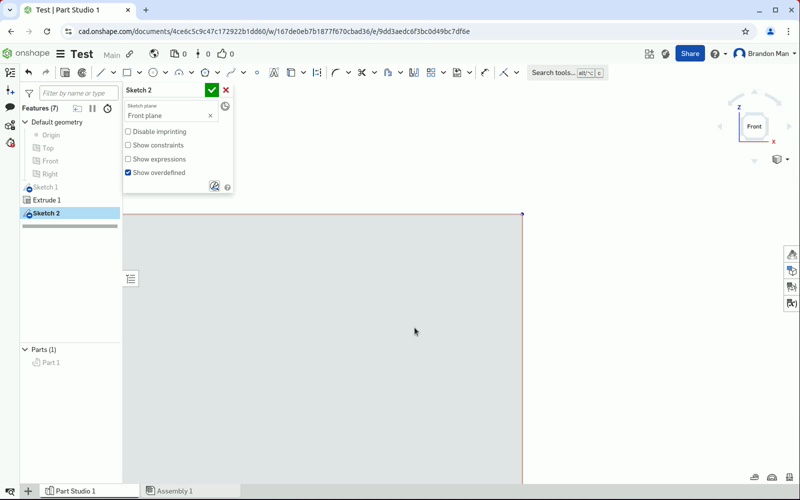
scroll(-6)
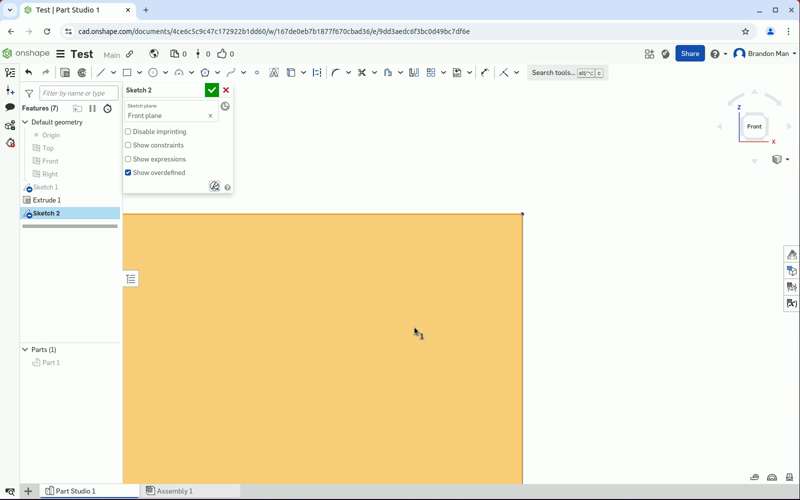
scroll(-6)
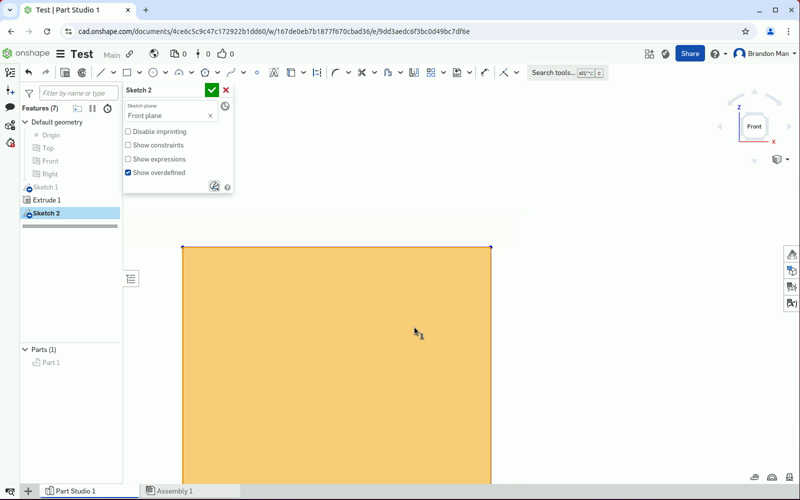
scroll(-6)
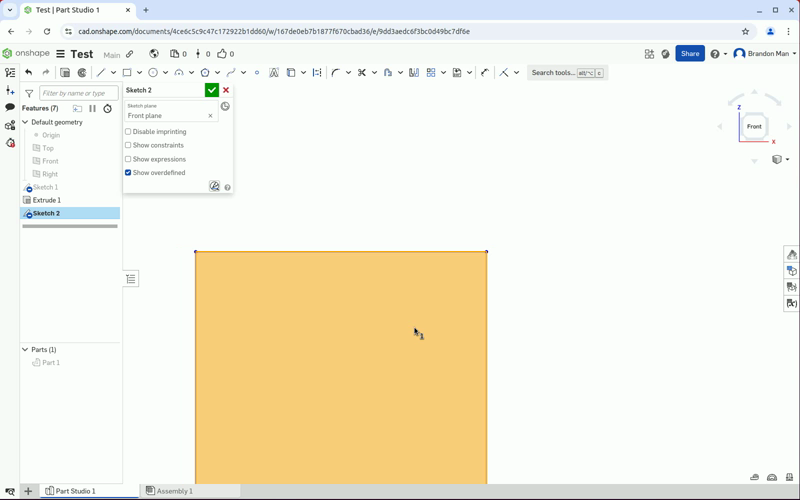
scroll(-6)
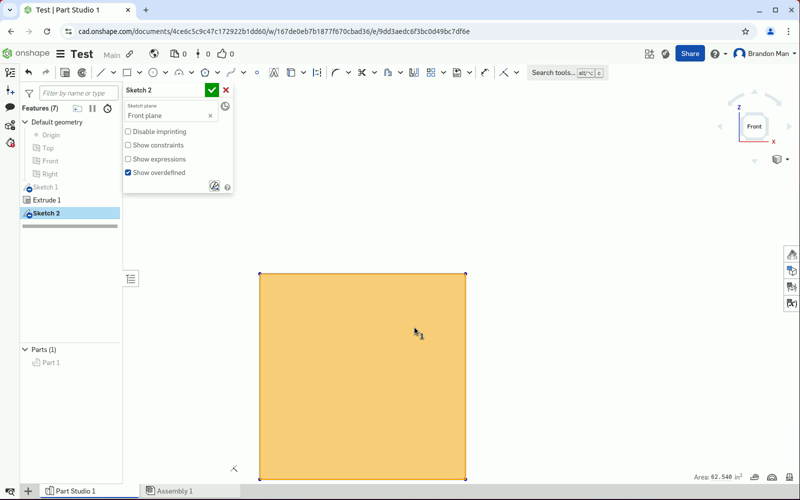
scroll(-6)
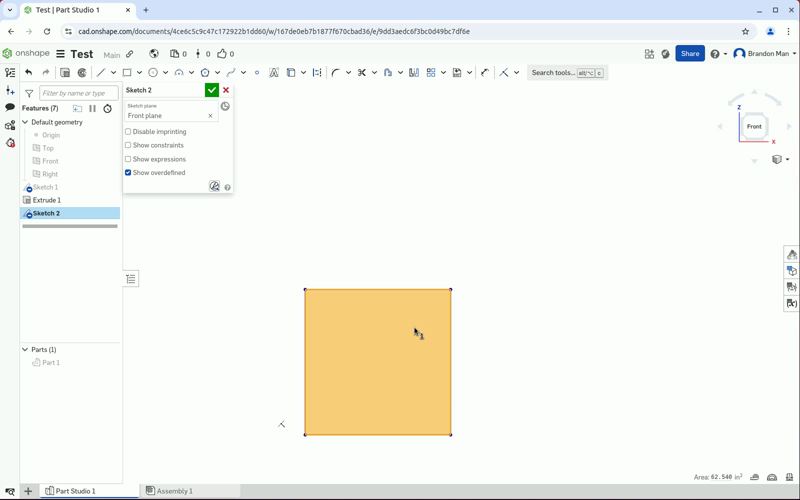
scroll(-6)
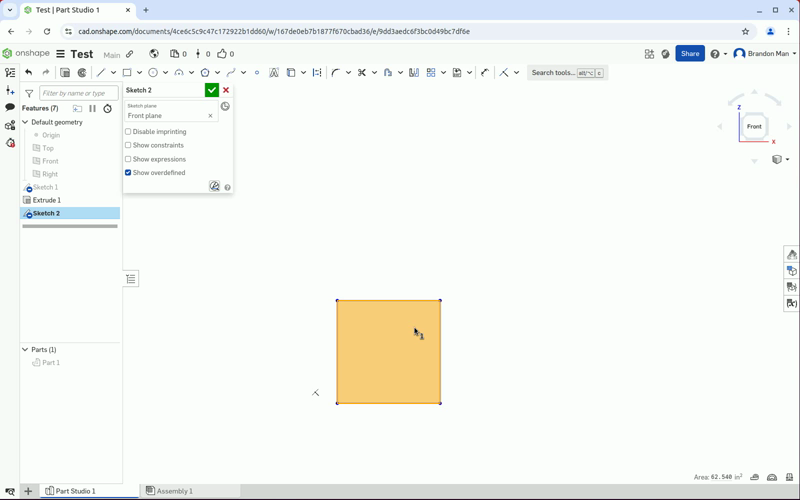
scroll(-6)
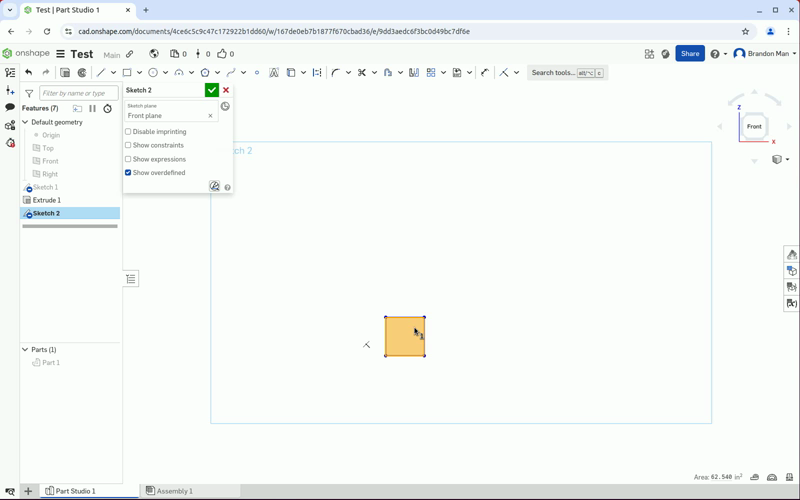
mouse_move(73, 352)
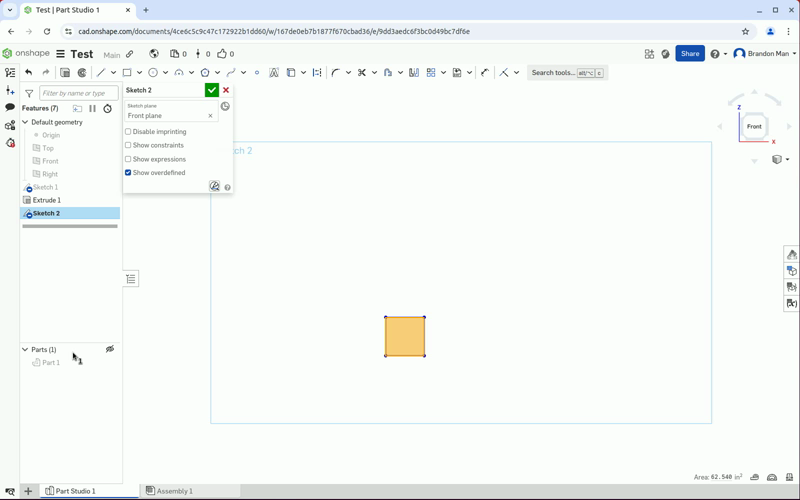
key(shift+y)
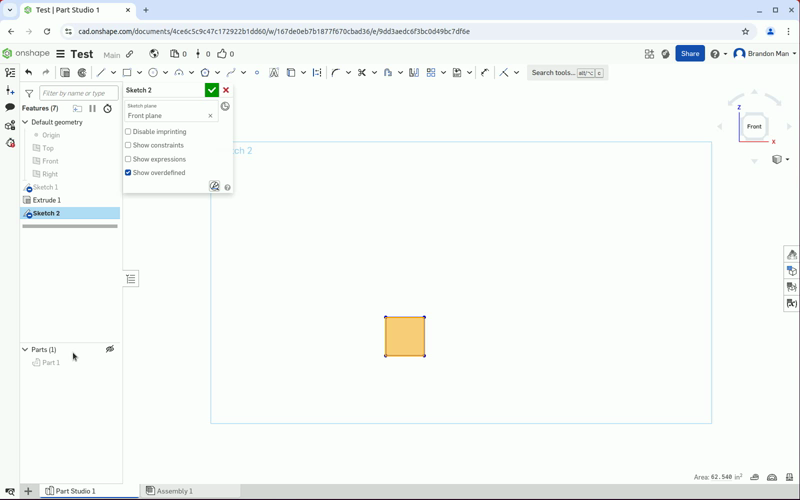
key(shift+e)
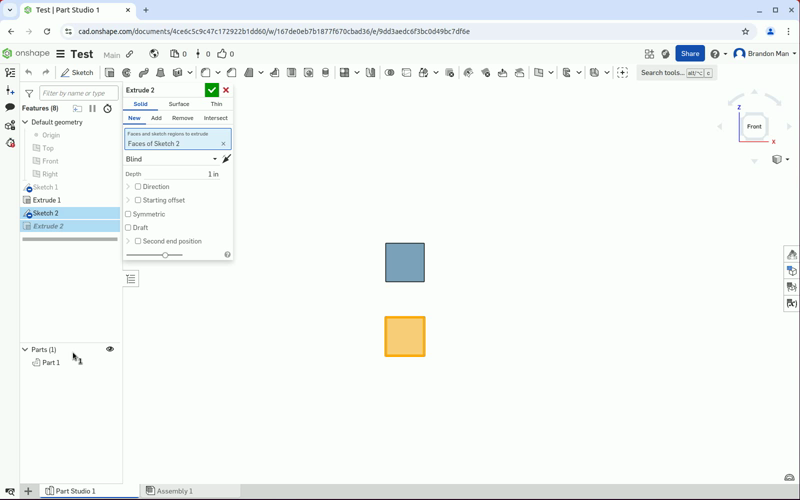
mouse_move(143, 106)
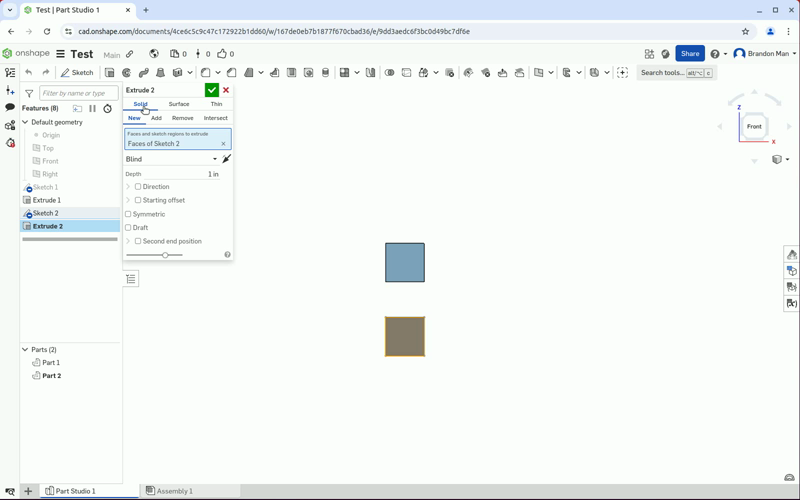
click(143, 106)
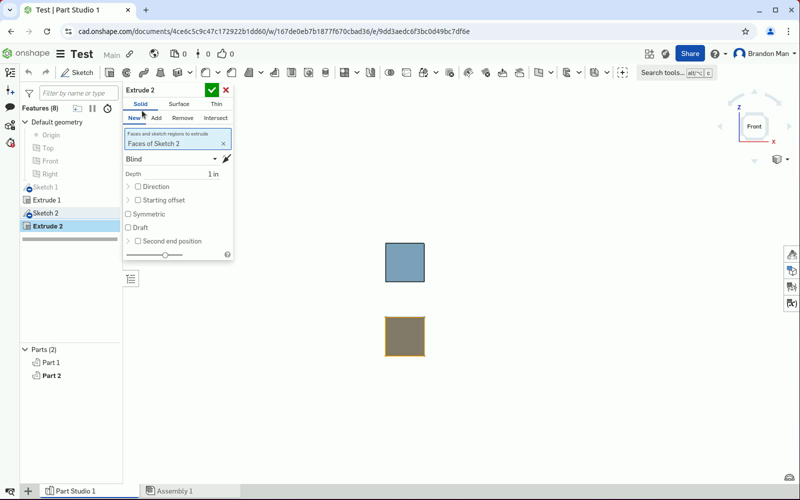
mouse_move(137, 120)
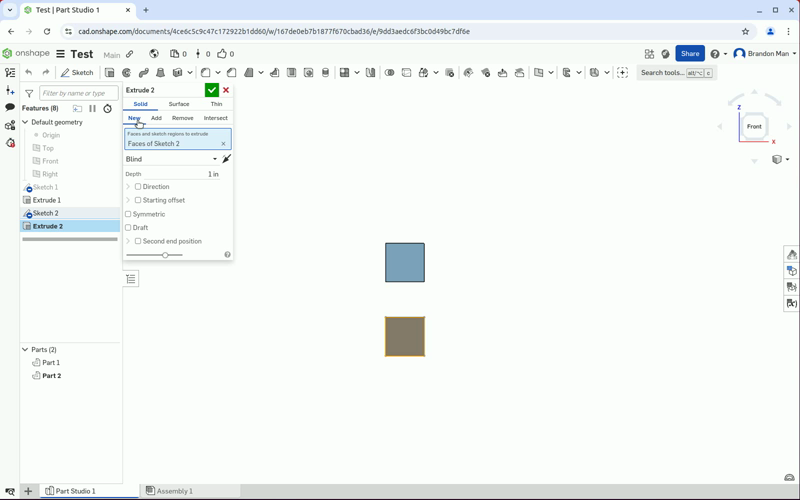
click(137, 120)
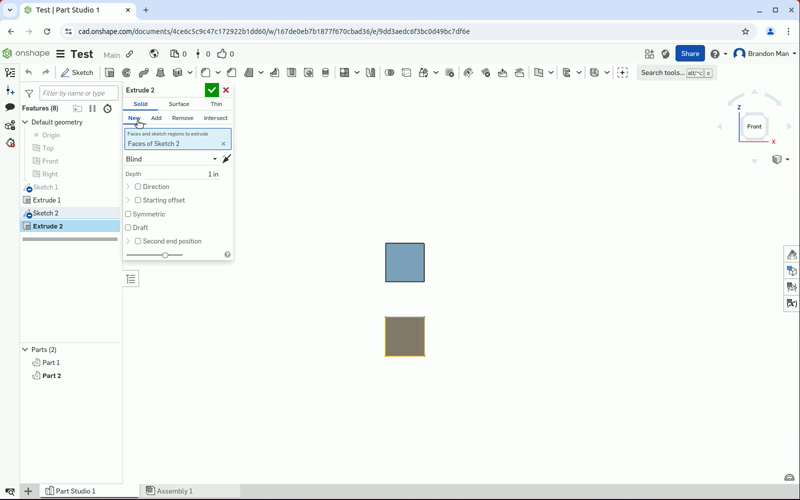
key(tab, 4)
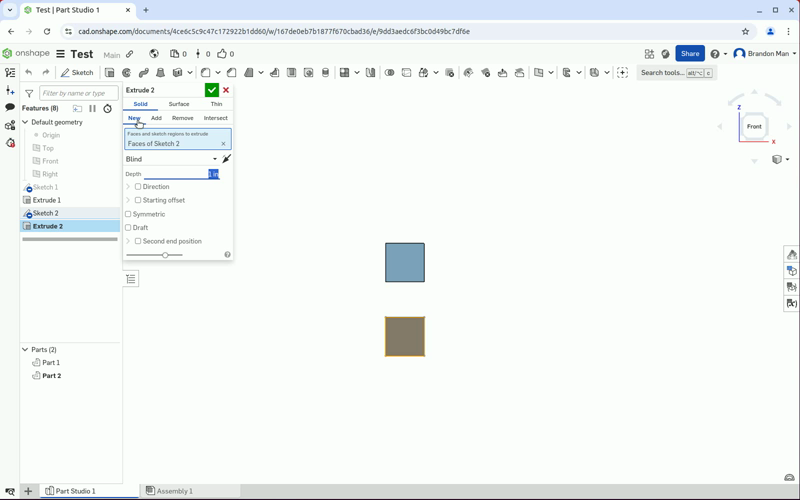
text(7.703)
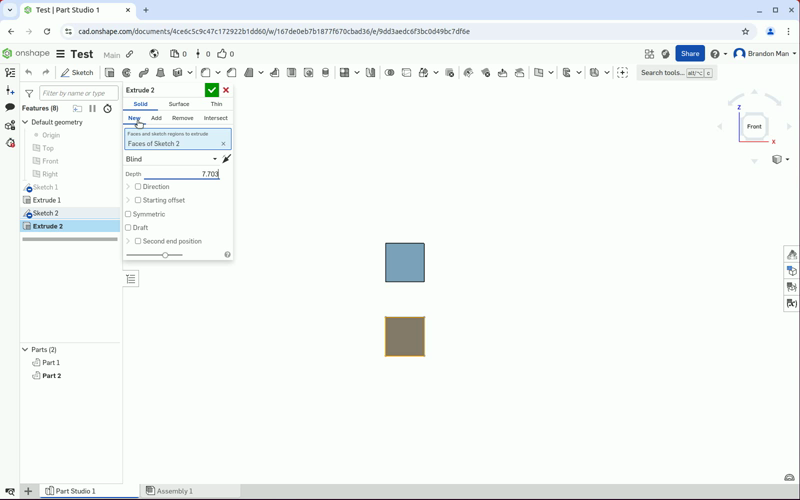
key(enter)
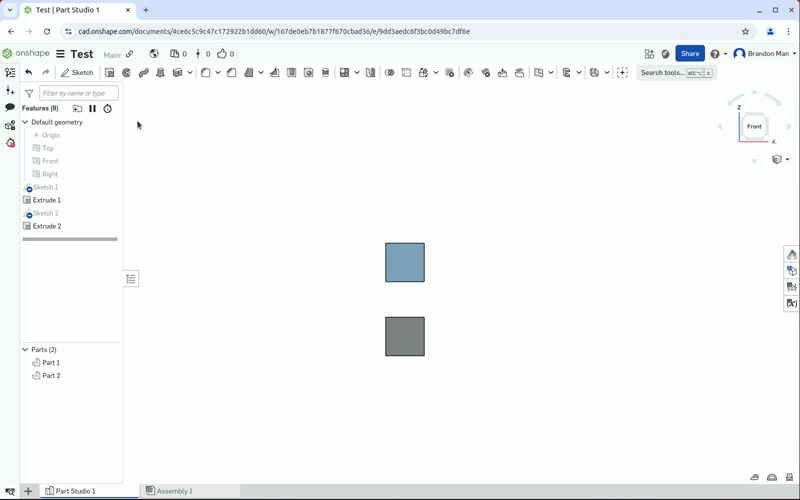
key(shift+h)
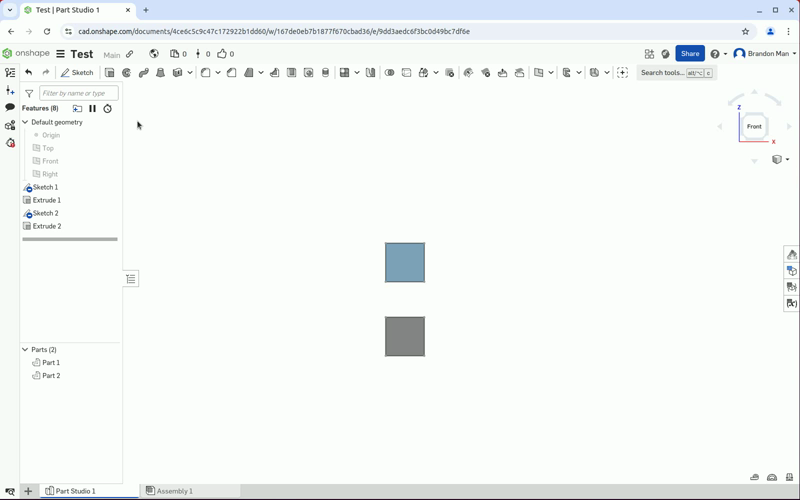
key(shift+h)
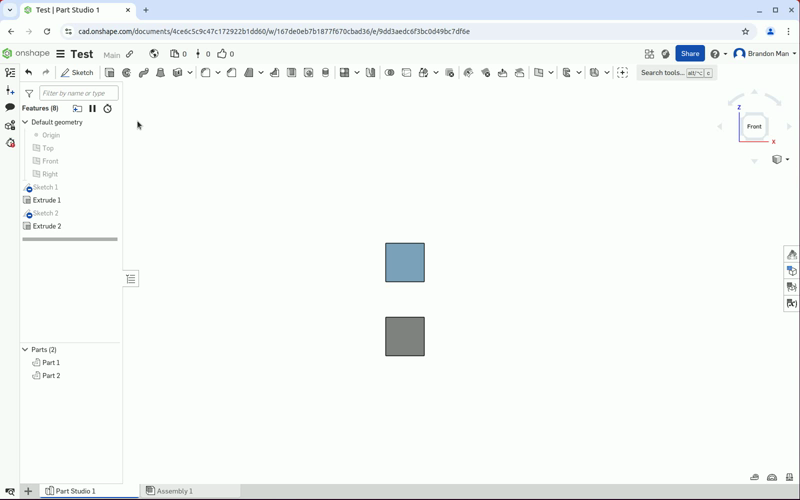
mouse_move(73, 189)
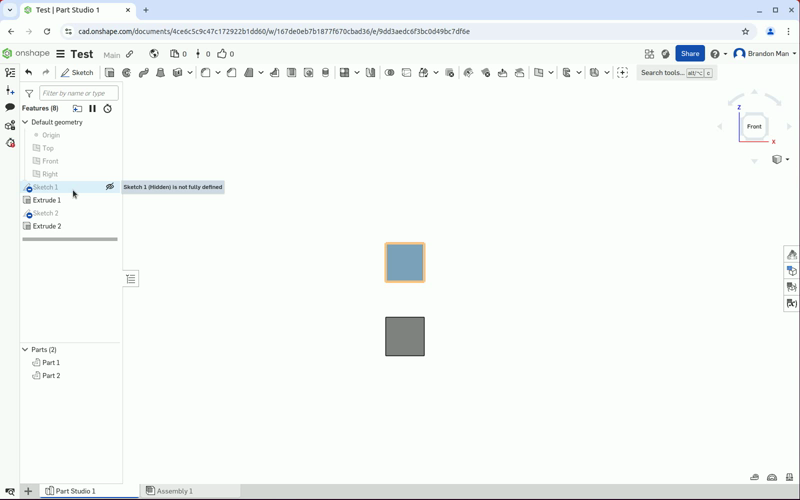
click(73, 189)
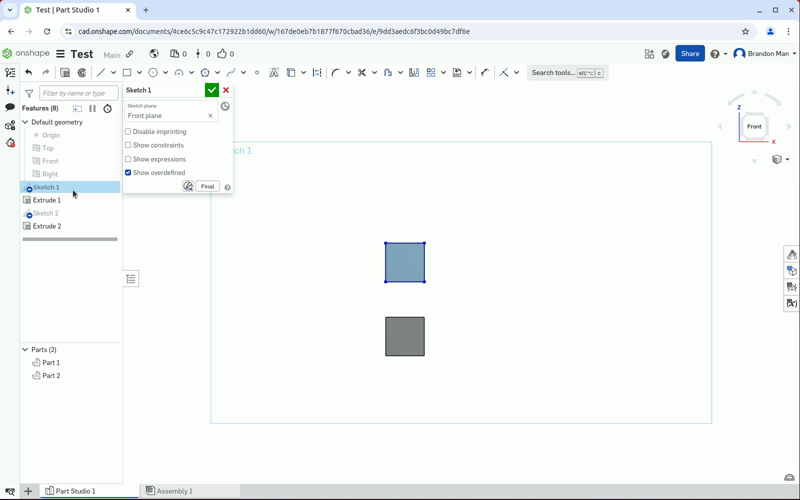
mouse_move(229, 92)
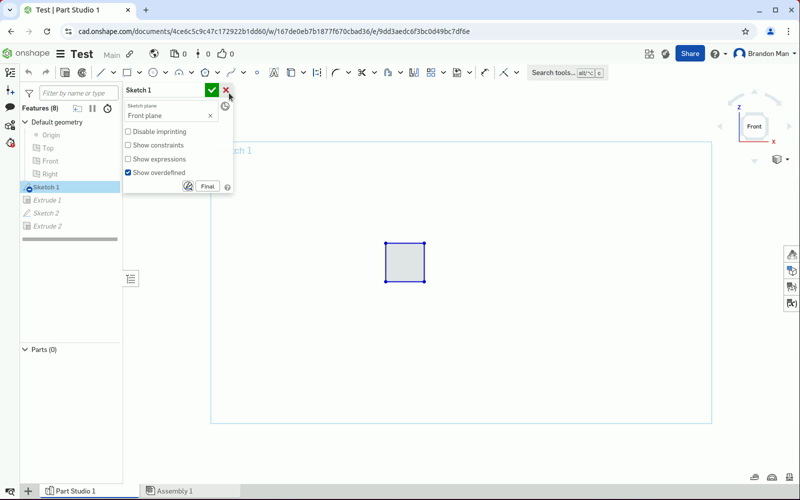
click(229, 92)
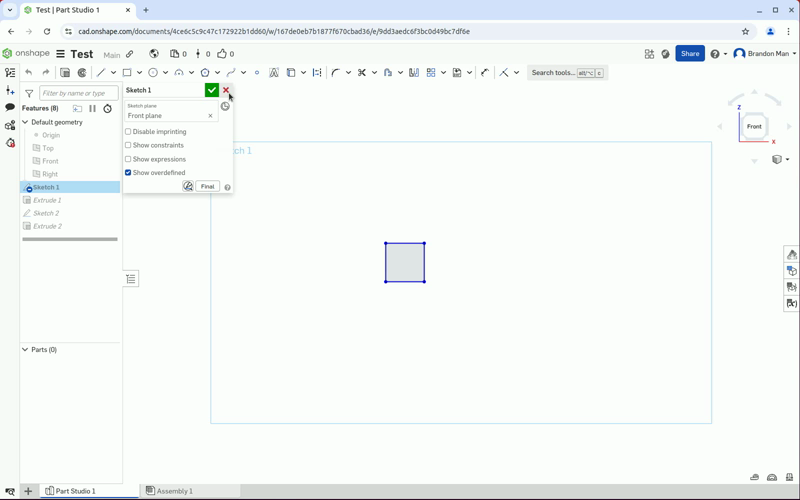
key(shift+s)
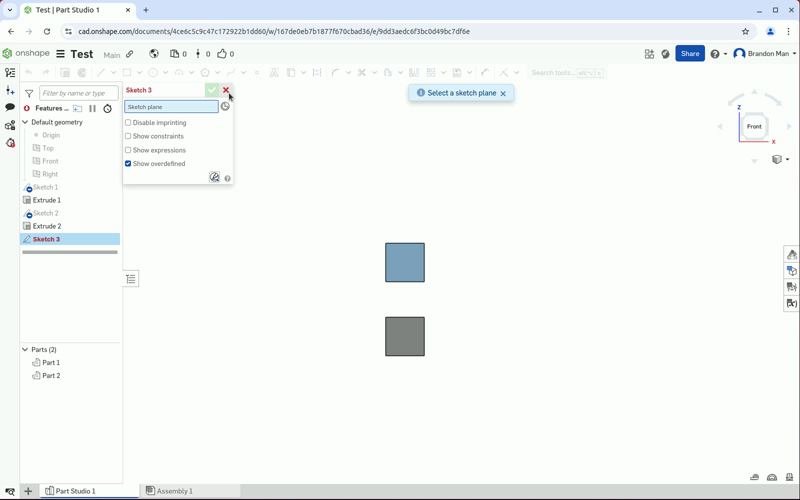
mouse_move(73, 163)
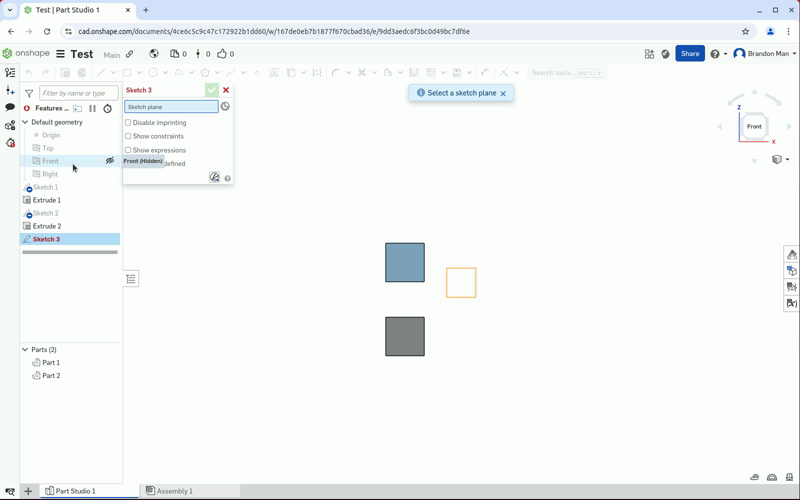
click(73, 163)
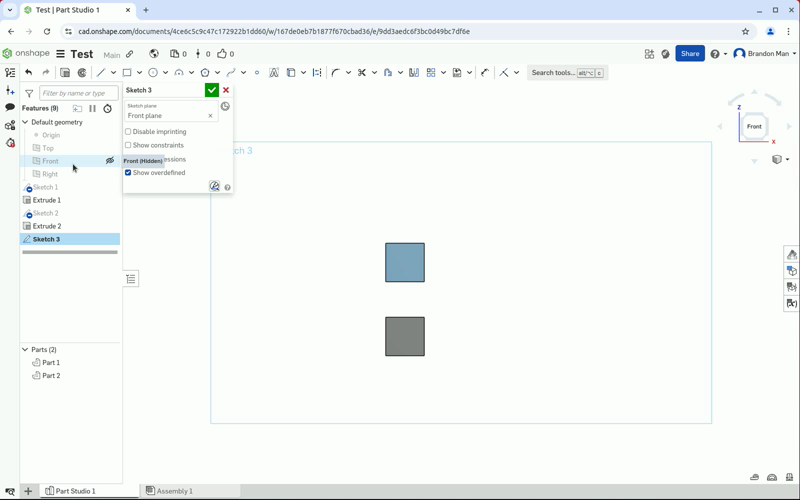
mouse_move(73, 352)
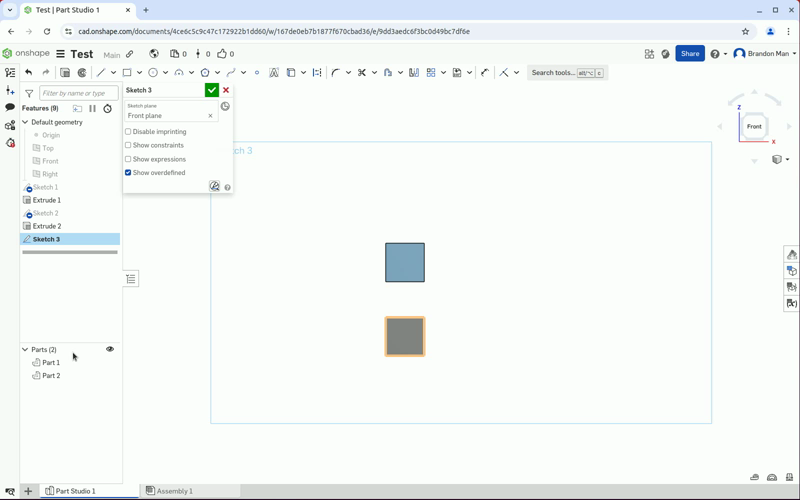
key(y)
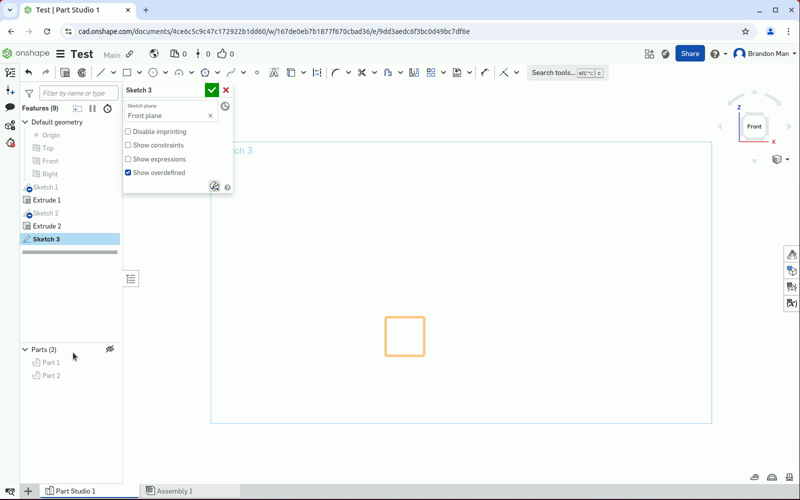
key(l)
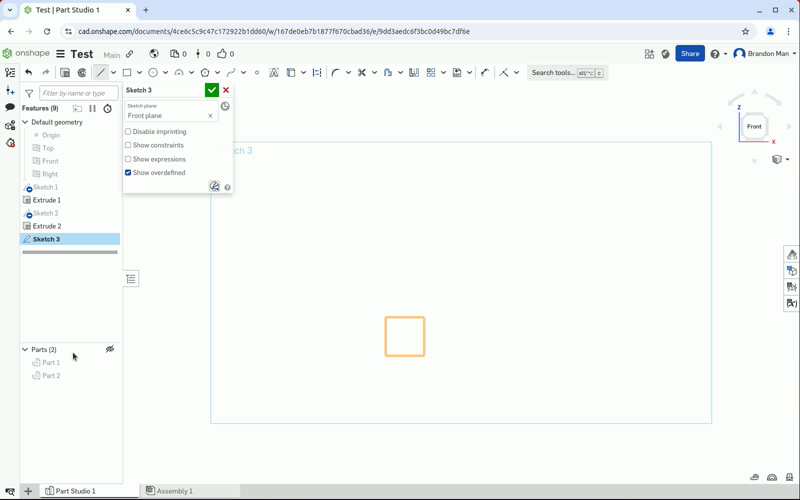
key_down(shift)
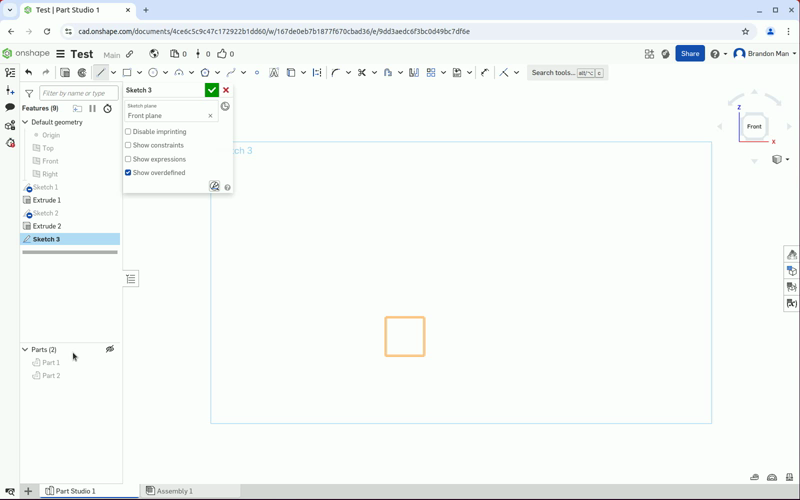
mouse_move(348, 318)
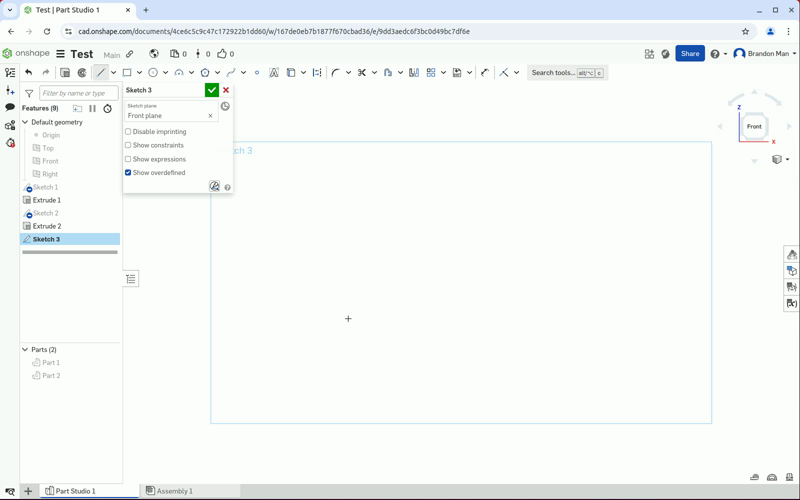
click(348, 318)
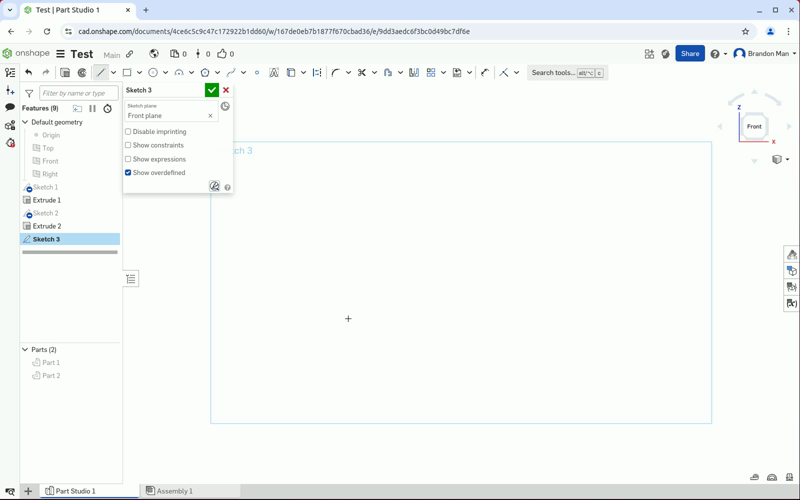
key_up(shift)
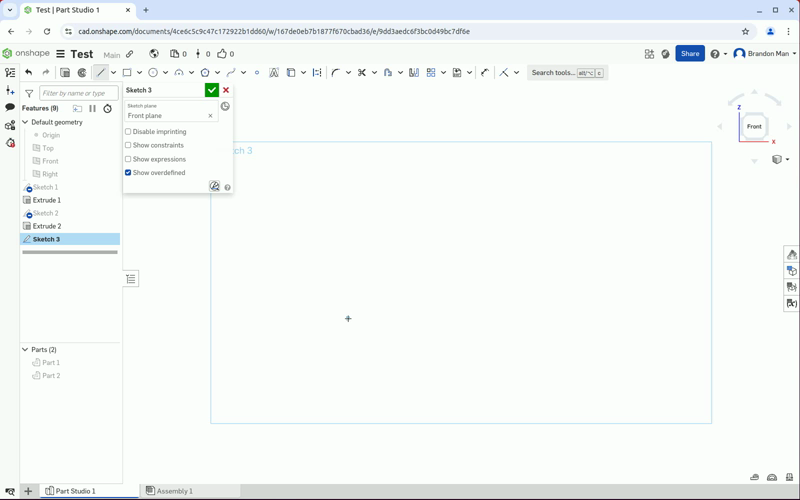
key_down(shift)
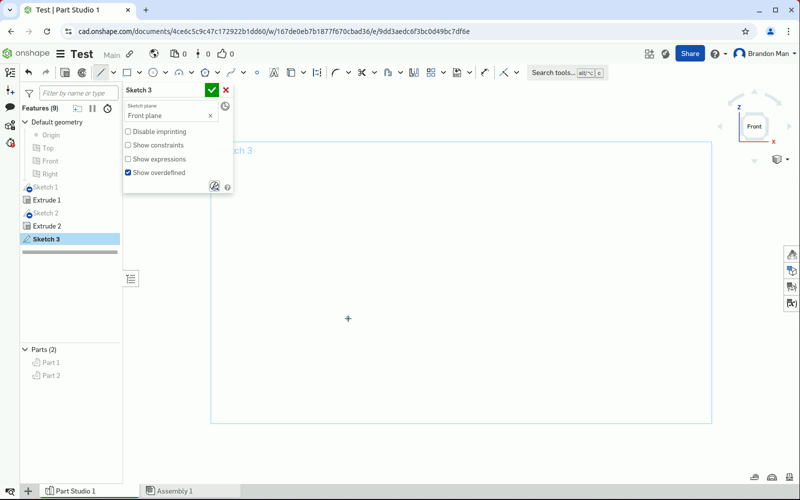
mouse_move(378, 318)
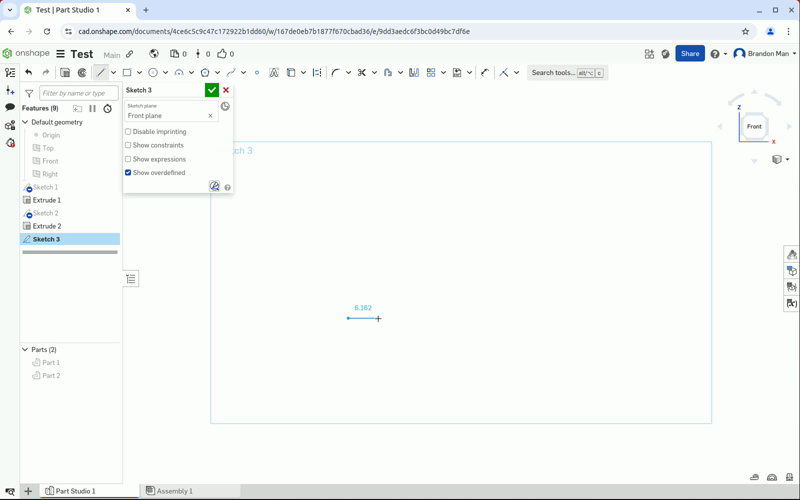
mouse_move(386, 318)
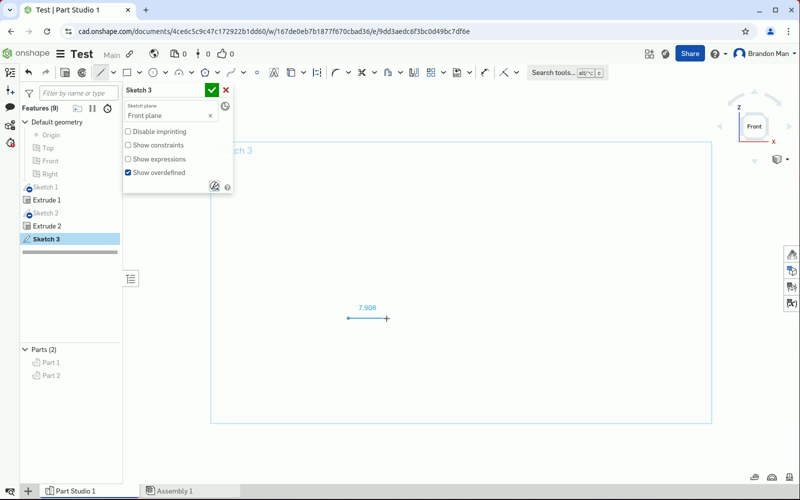
click(386, 318)
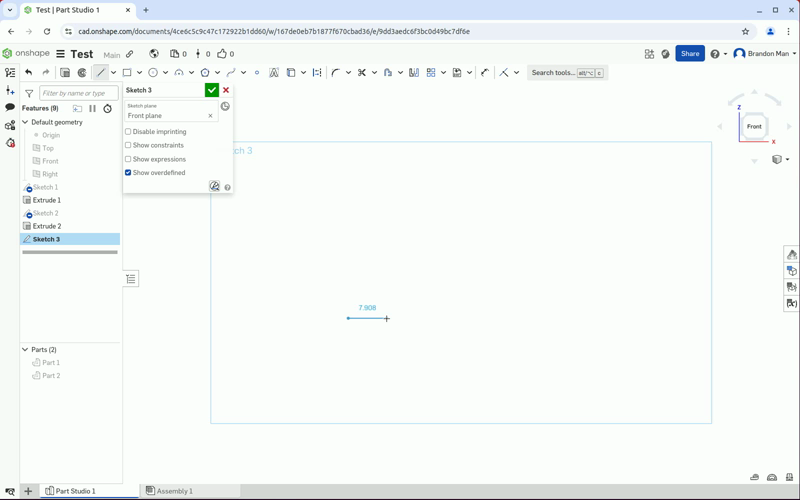
key_up(shift)
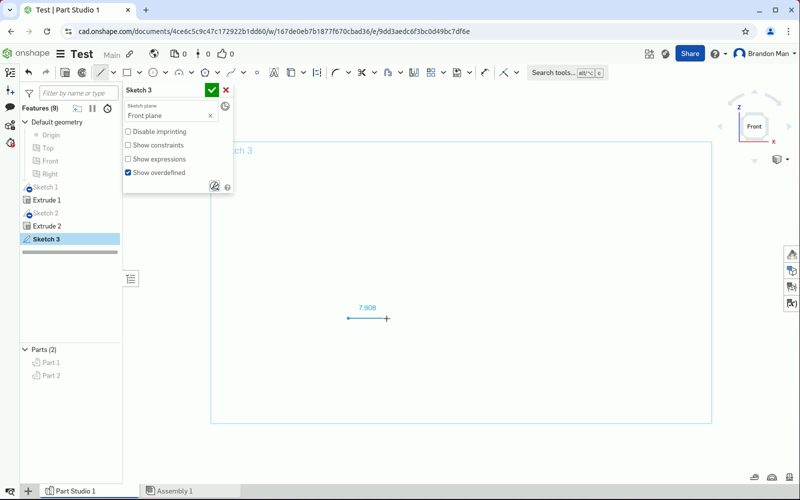
key_down(shift)
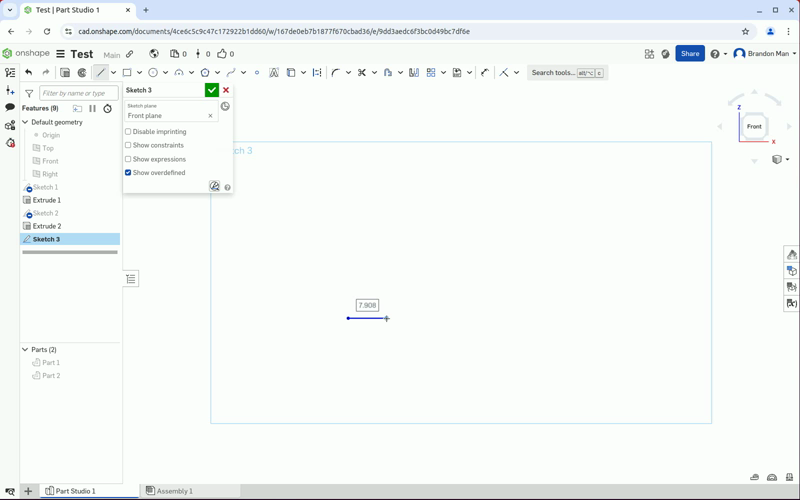
mouse_move(416, 318)
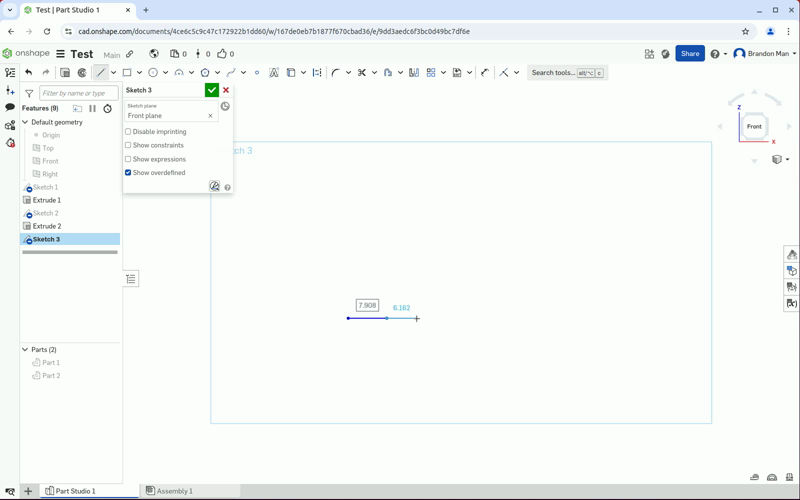
mouse_move(386, 279)
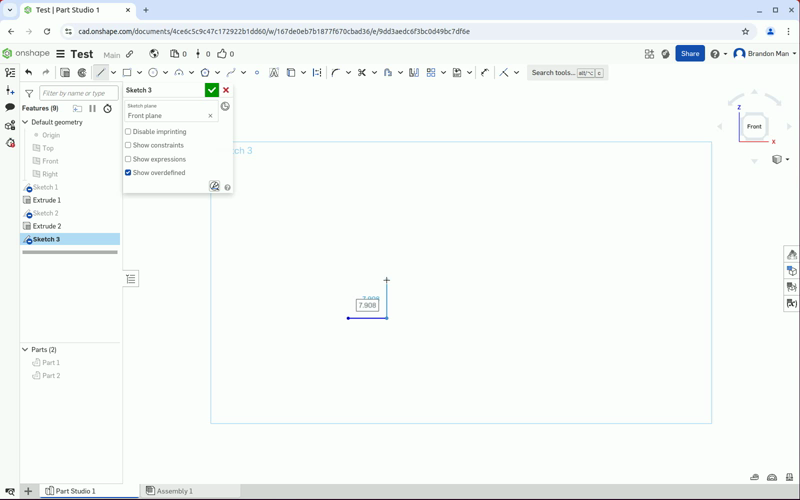
click(386, 279)
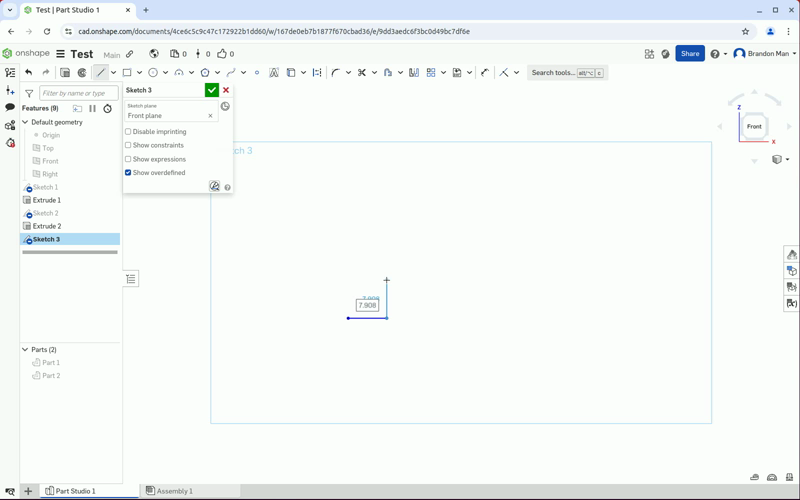
key_up(shift)
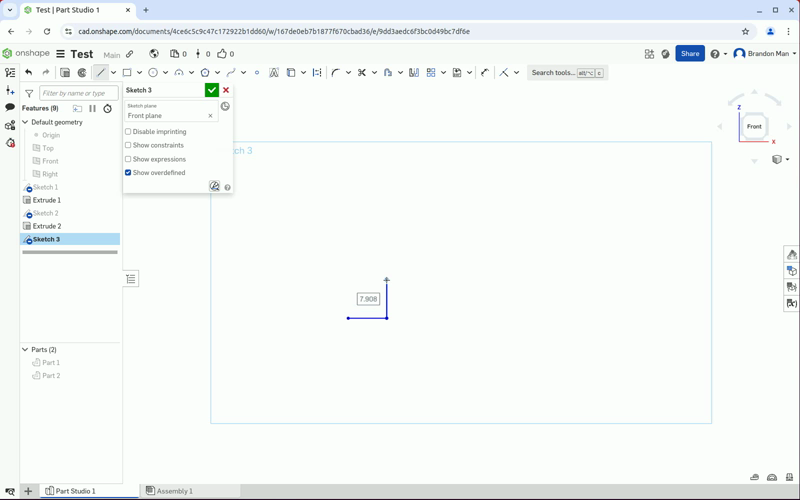
key_down(shift)
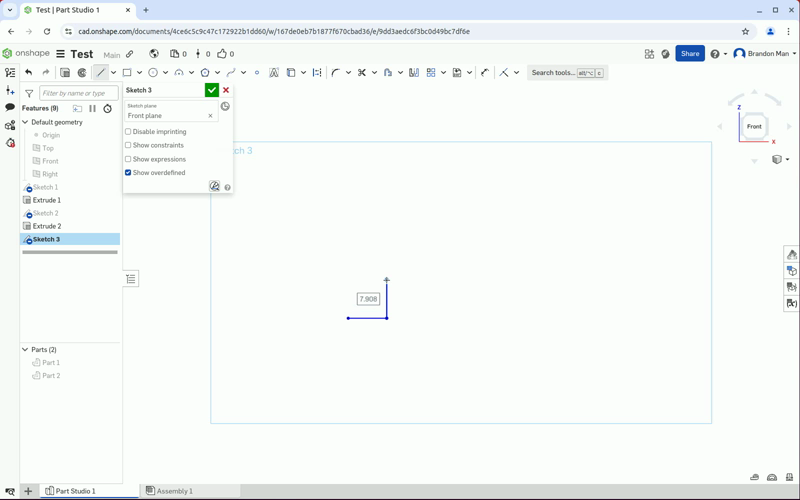
mouse_move(416, 279)
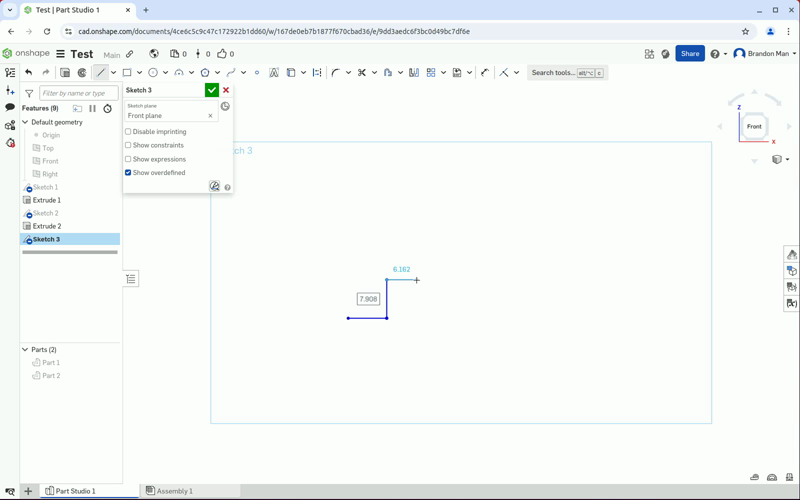
mouse_move(348, 279)
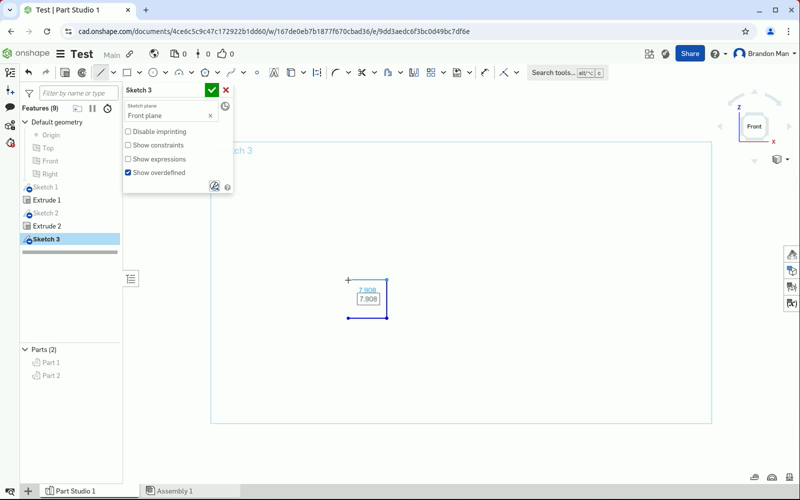
click(348, 279)
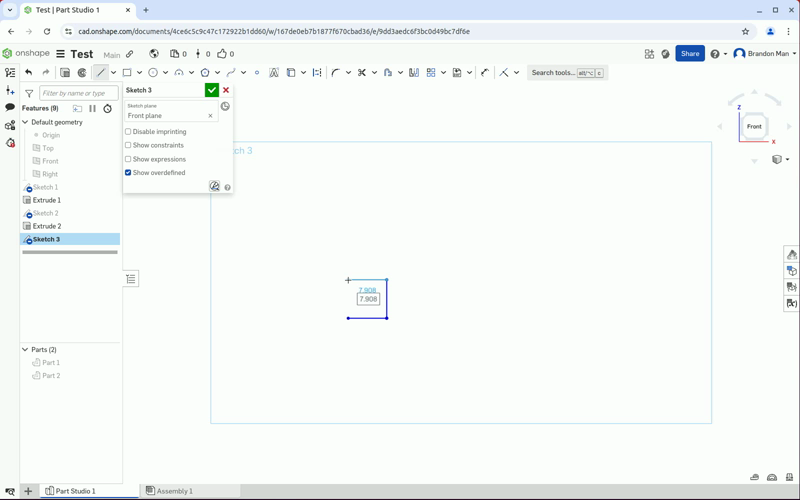
key_up(shift)
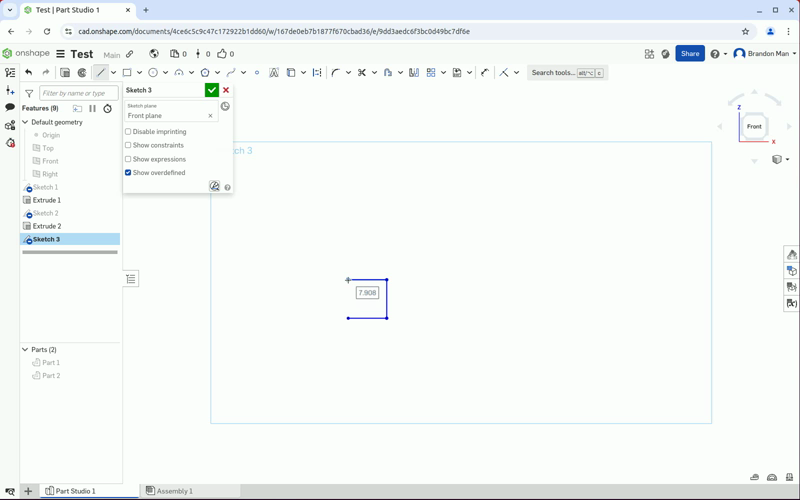
mouse_move(378, 279)
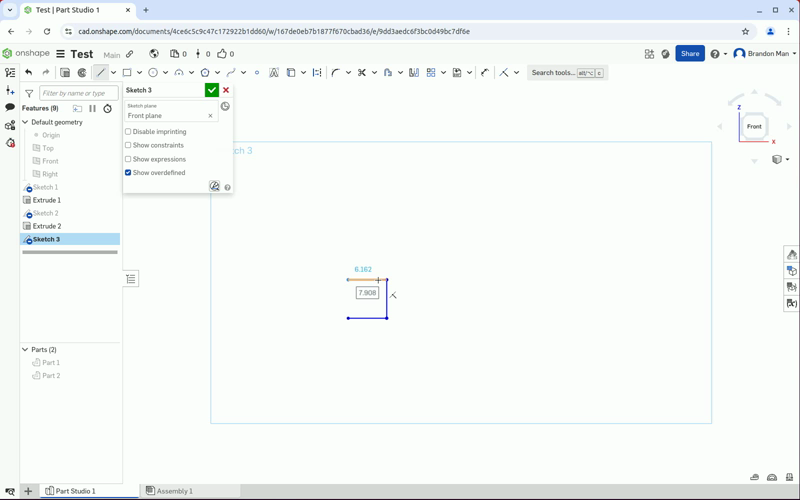
key_down(shift)
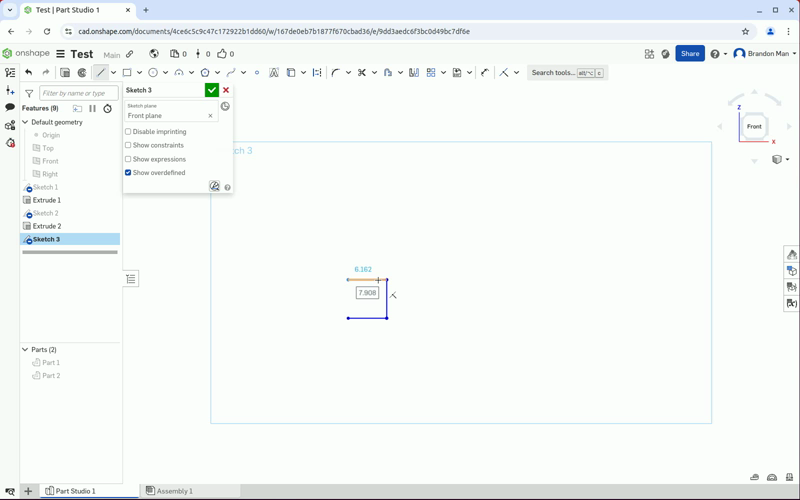
mouse_move(348, 318)
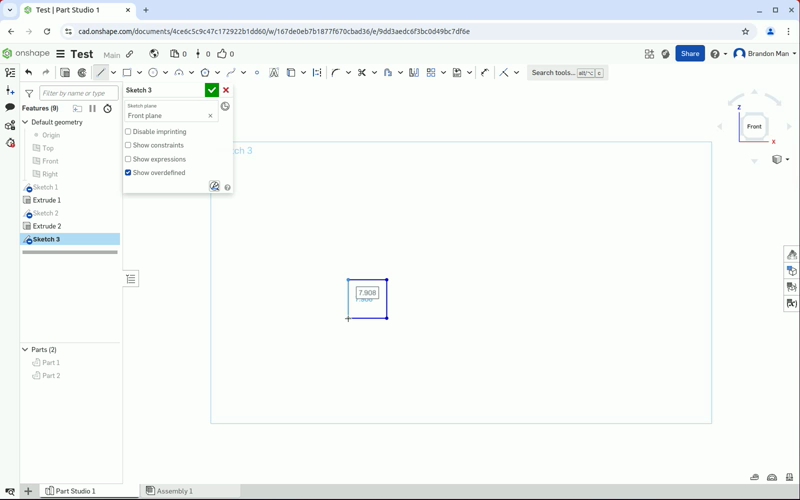
key_up(shift)
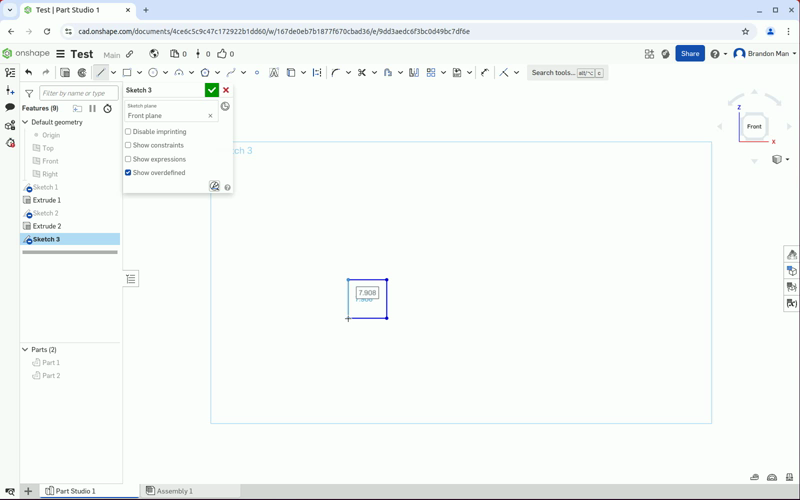
click(348, 318)
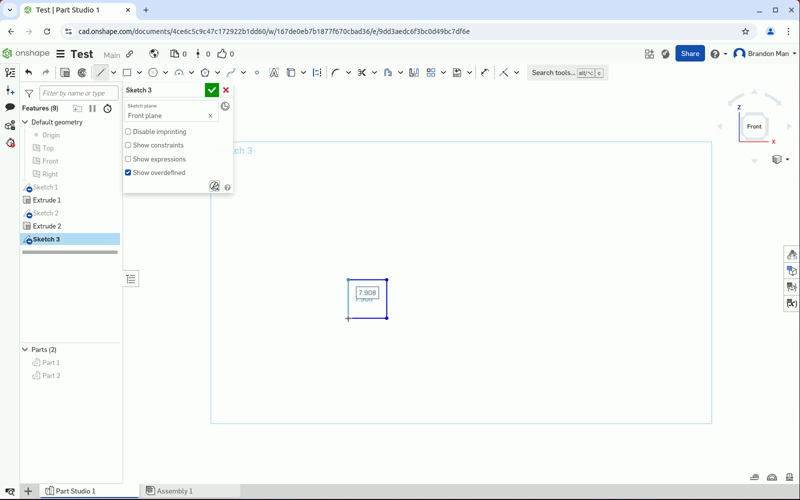
key(esc)
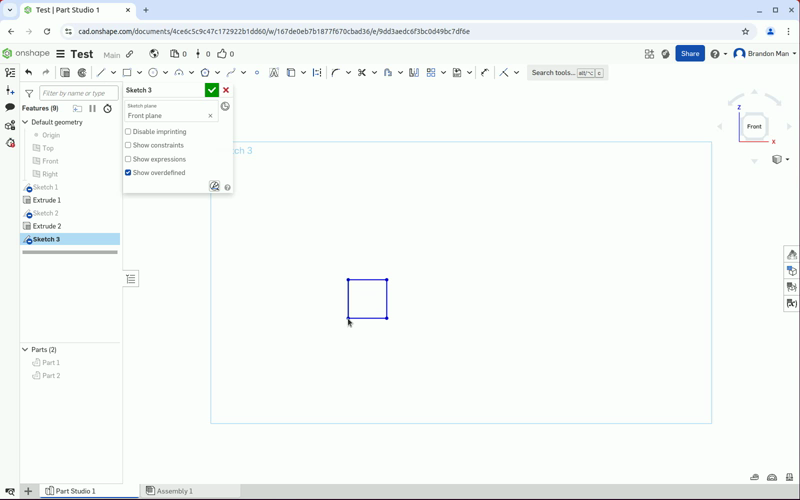
mouse_move(360, 291)
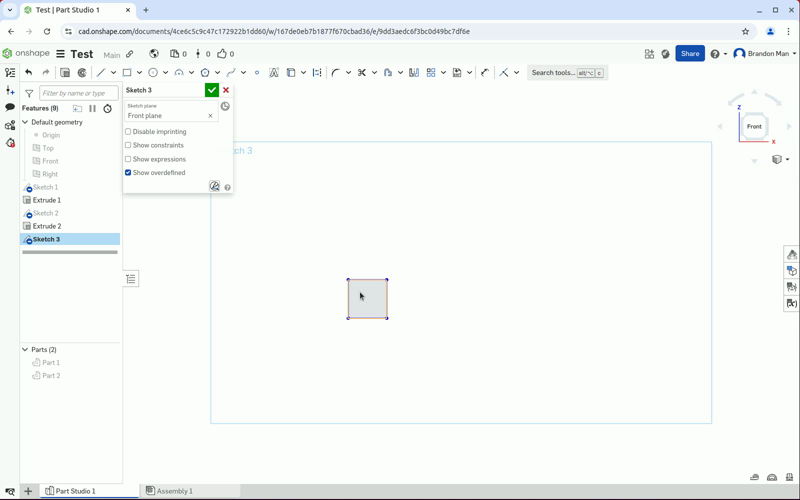
scroll(6)
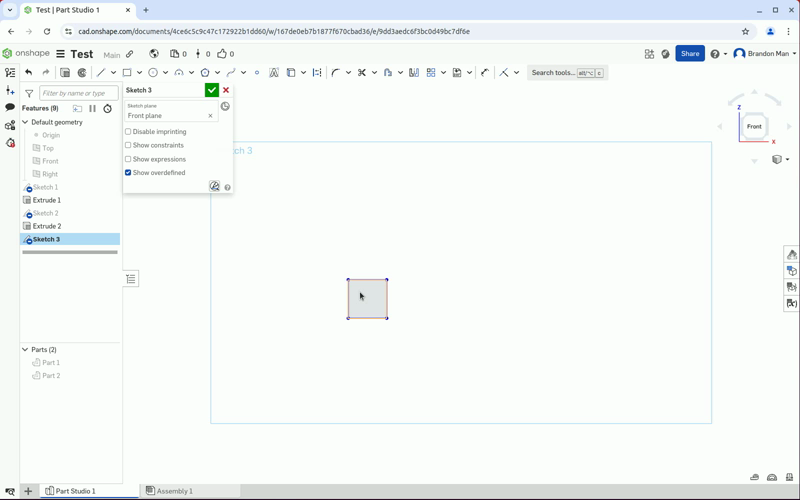
scroll(6)
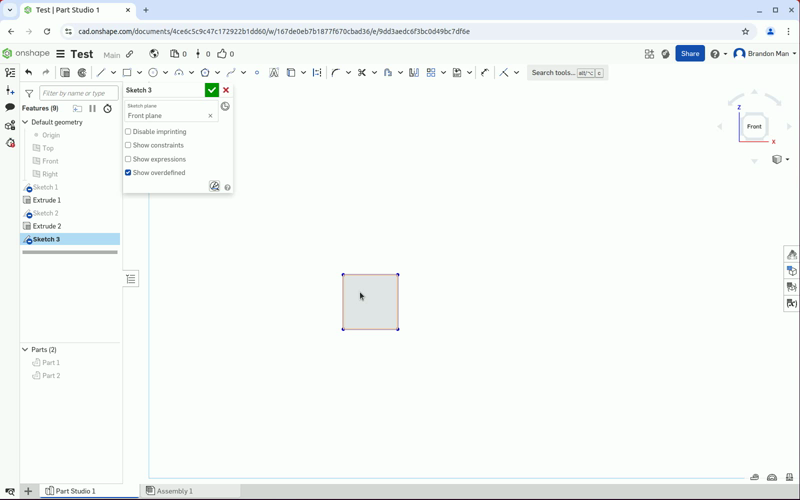
scroll(6)
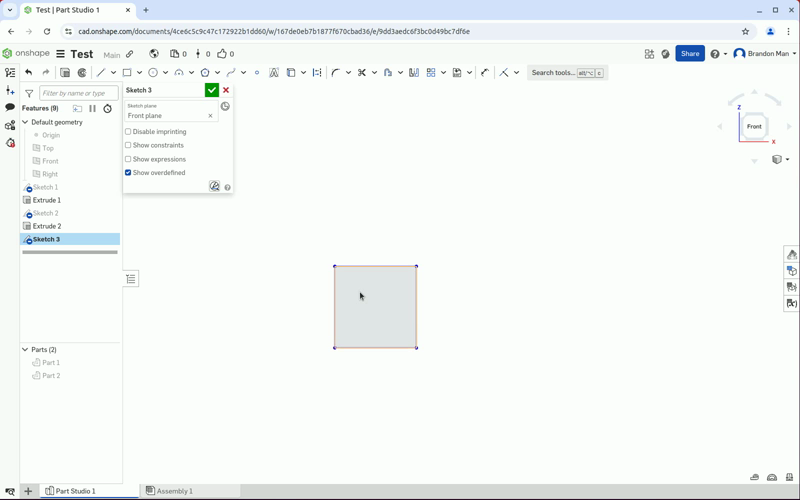
scroll(6)
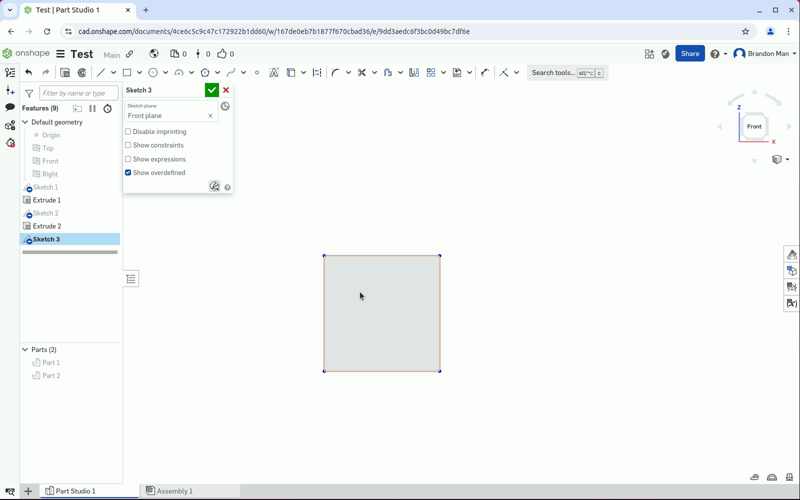
scroll(6)
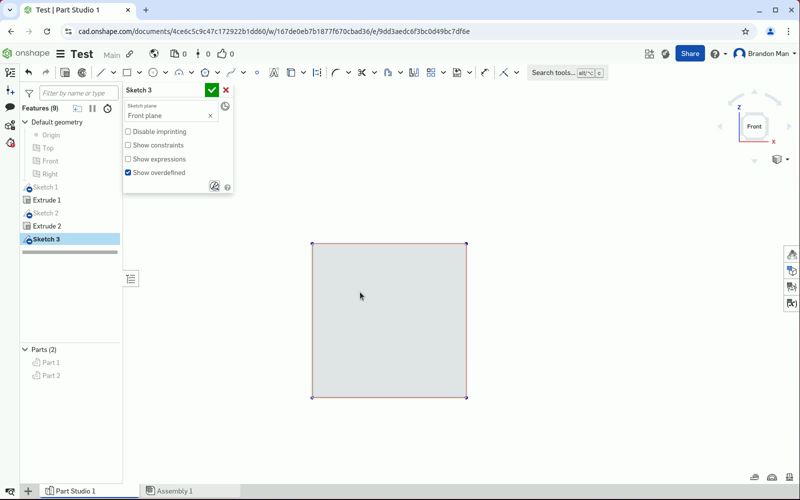
scroll(6)
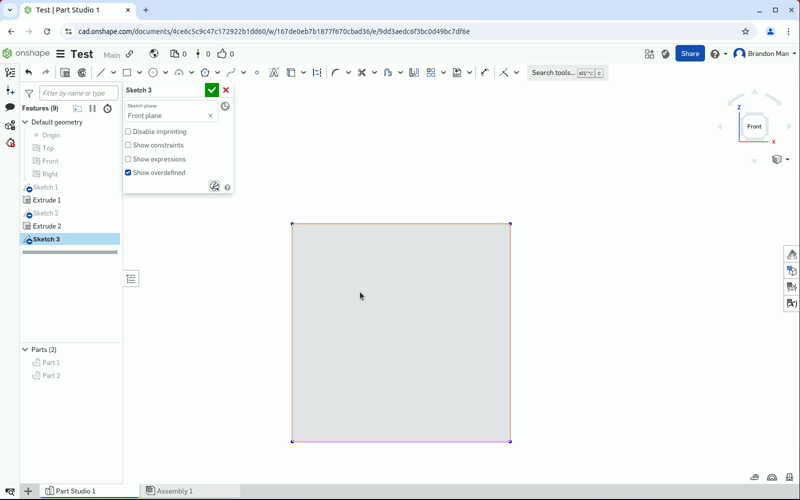
scroll(6)
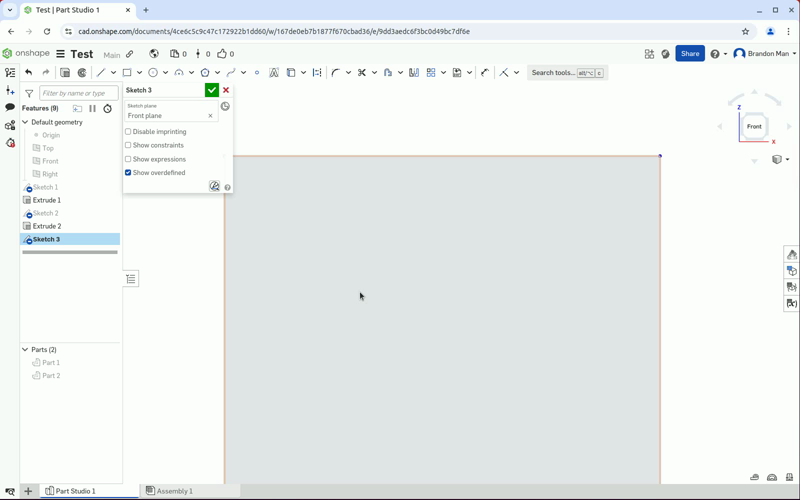
click(360, 291)
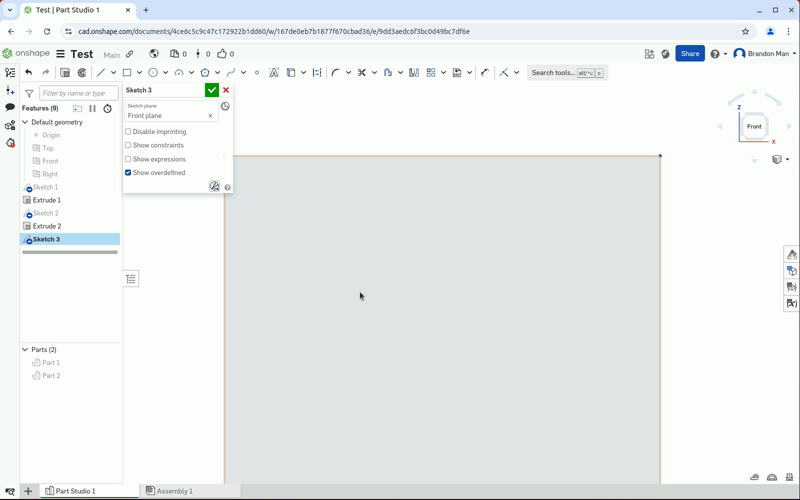
scroll(-6)
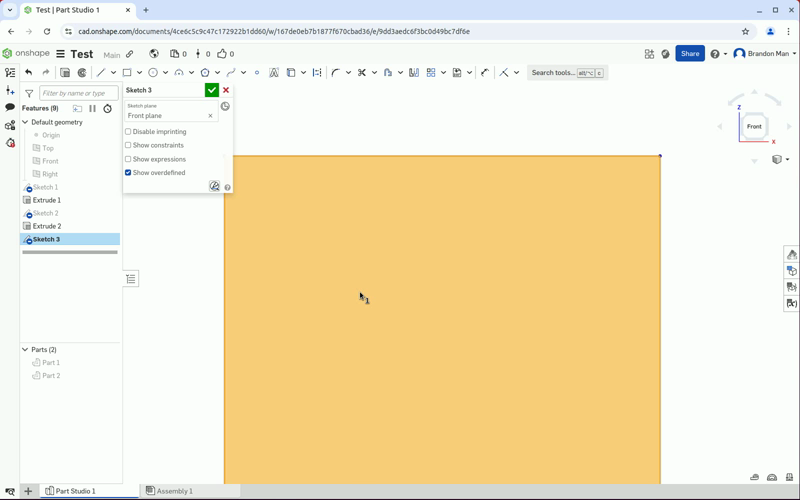
scroll(-6)
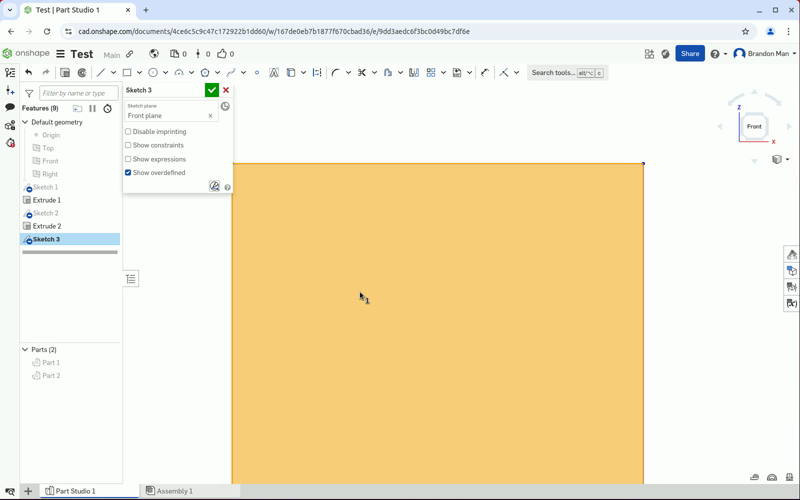
scroll(-6)
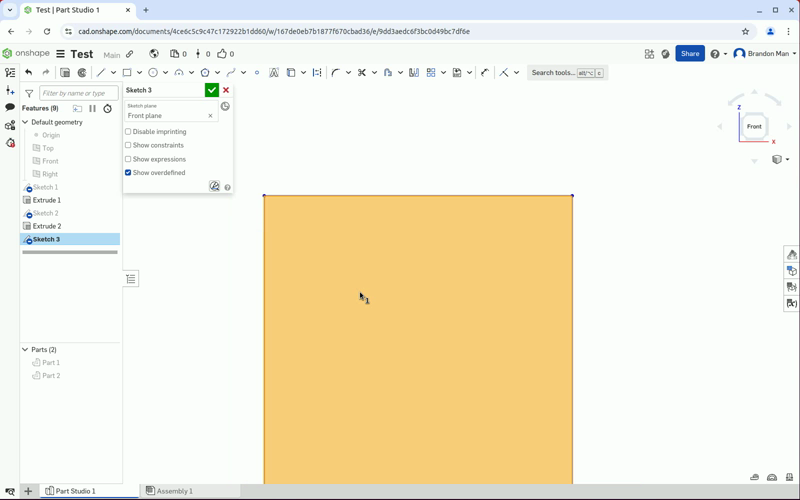
scroll(-6)
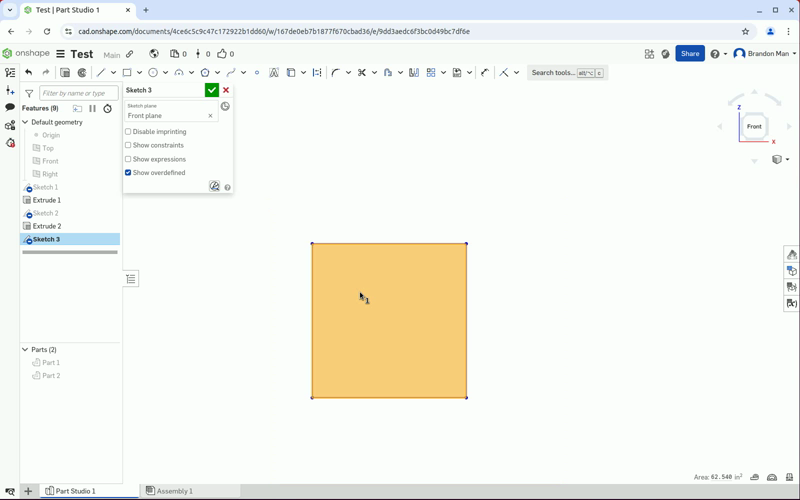
scroll(-6)
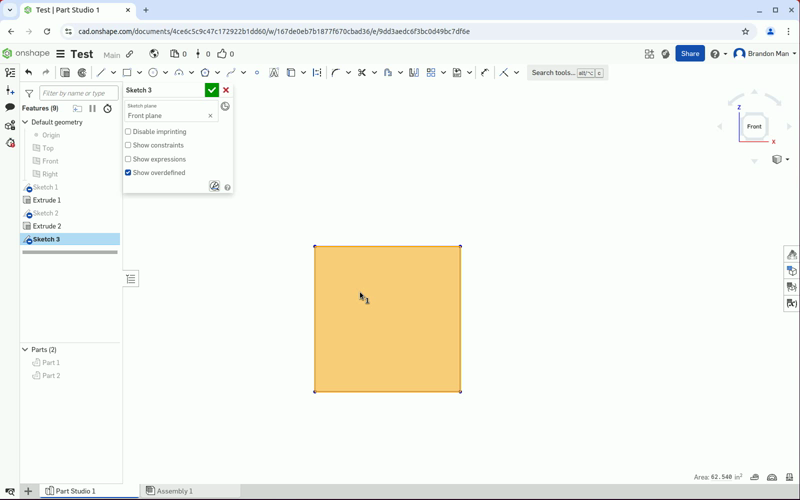
scroll(-6)
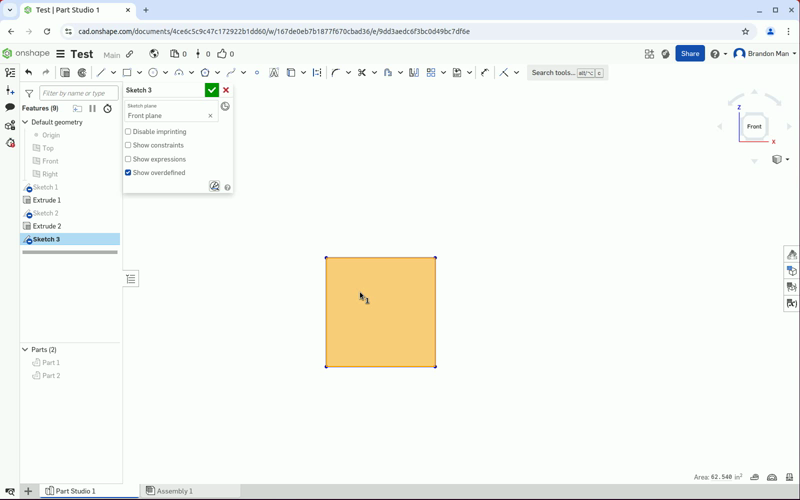
scroll(-6)
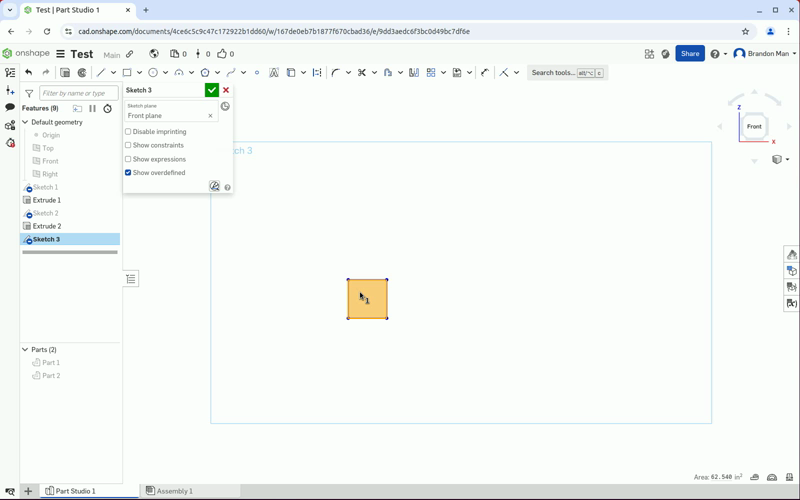
mouse_move(73, 352)
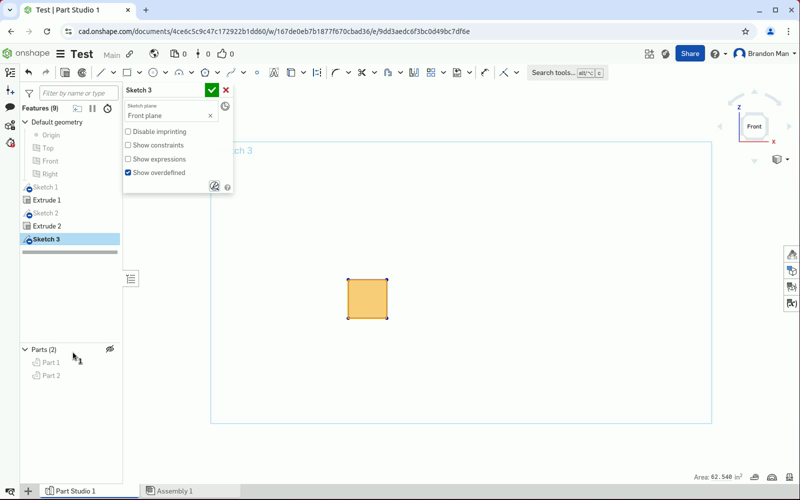
key(shift+y)
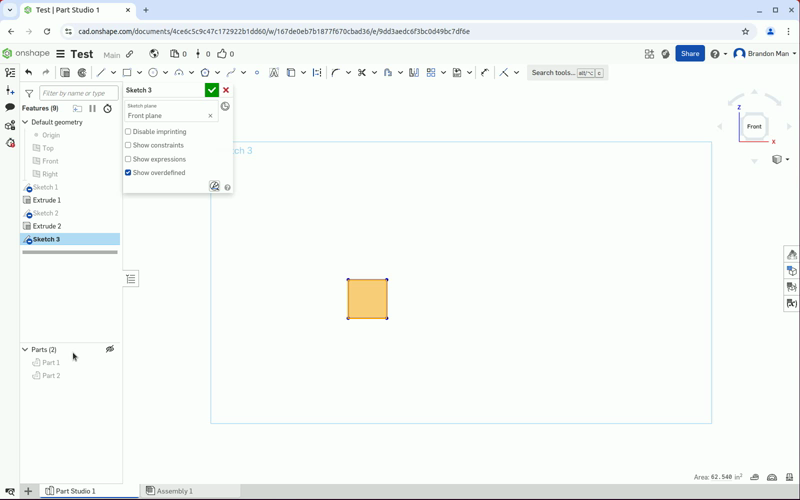
key(shift+e)
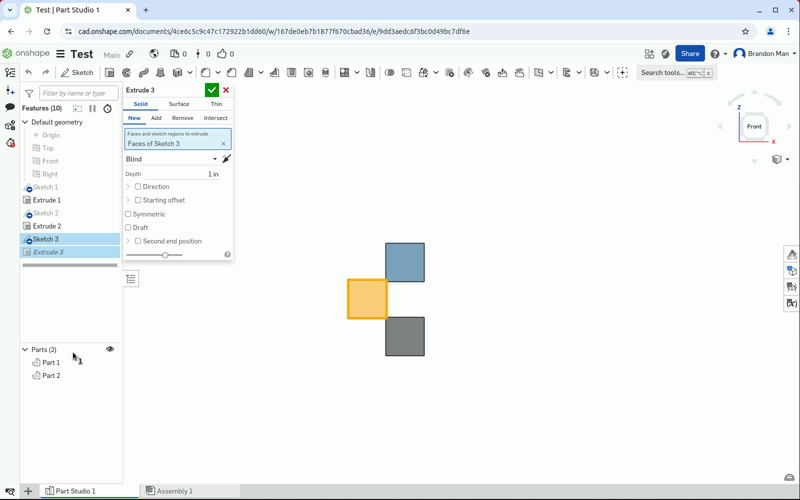
mouse_move(143, 106)
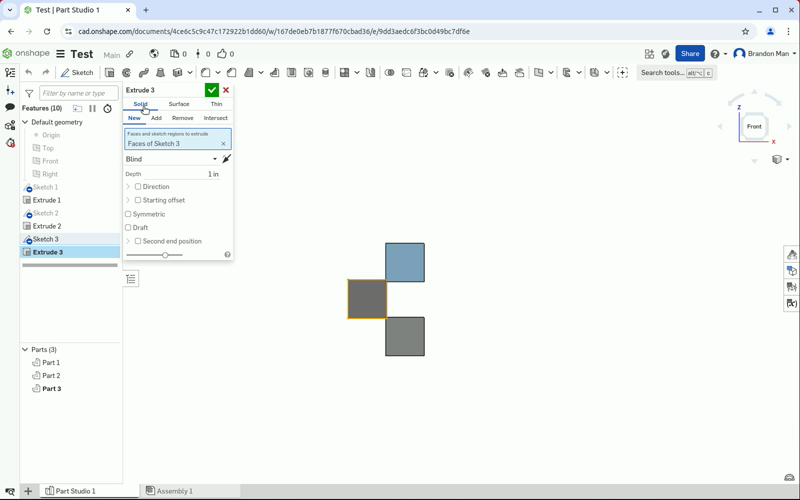
click(143, 106)
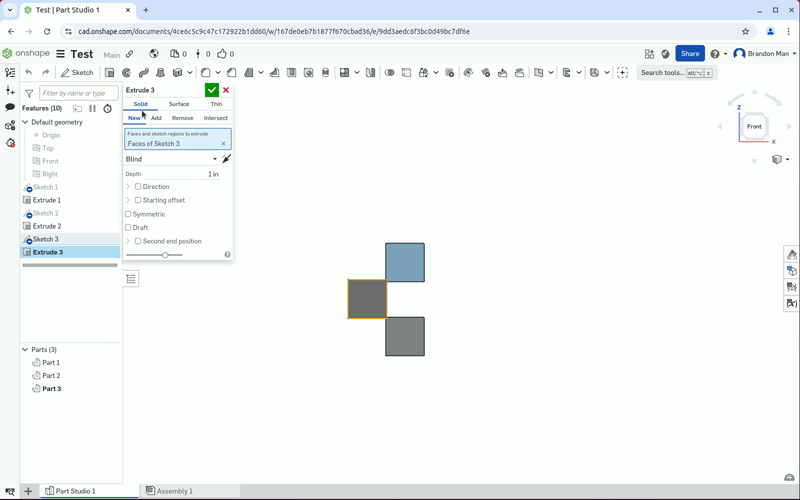
mouse_move(137, 120)
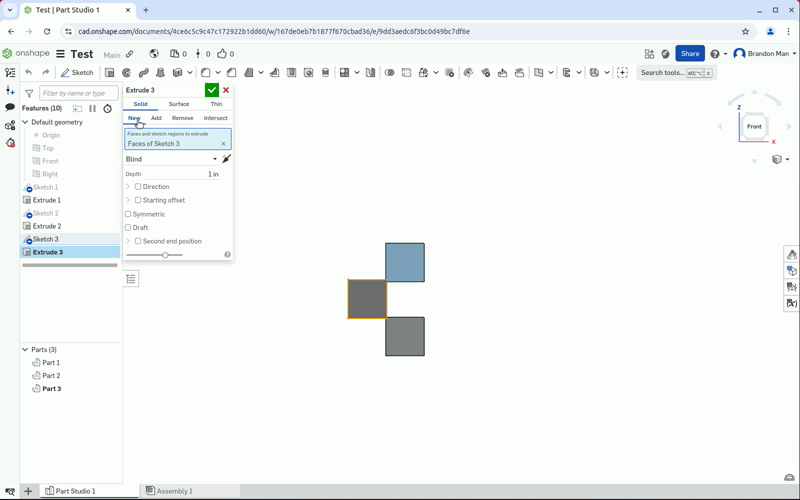
click(137, 120)
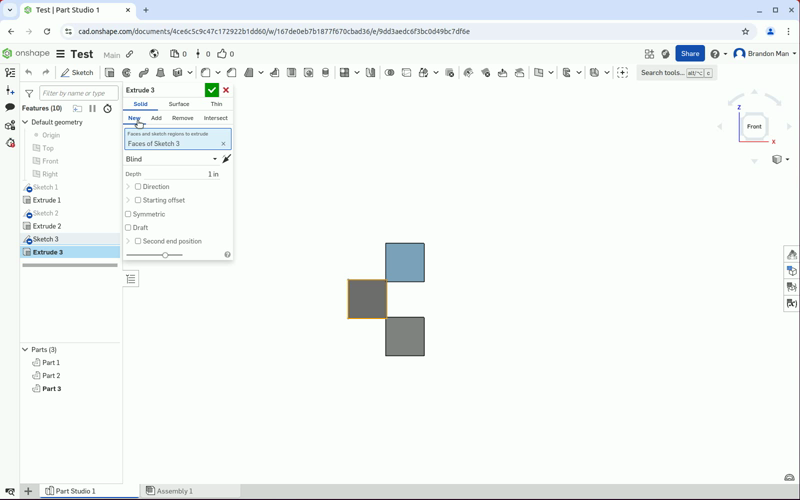
key(tab, 4)
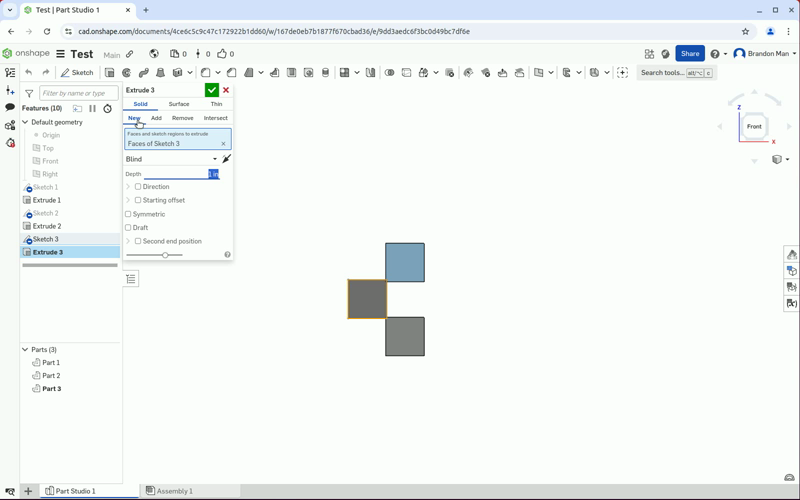
text(7.703)
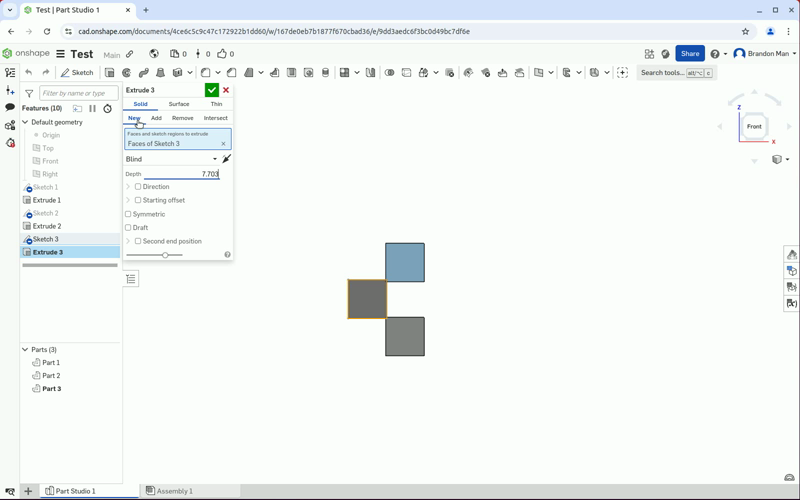
key(enter)
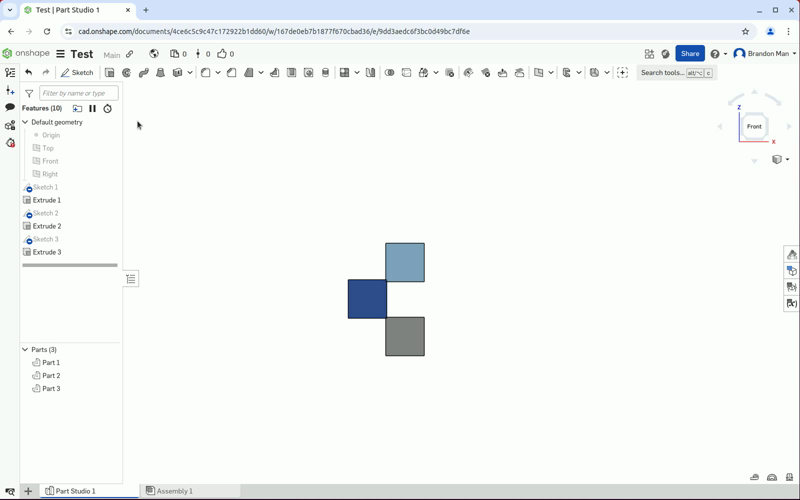
key(shift+h)
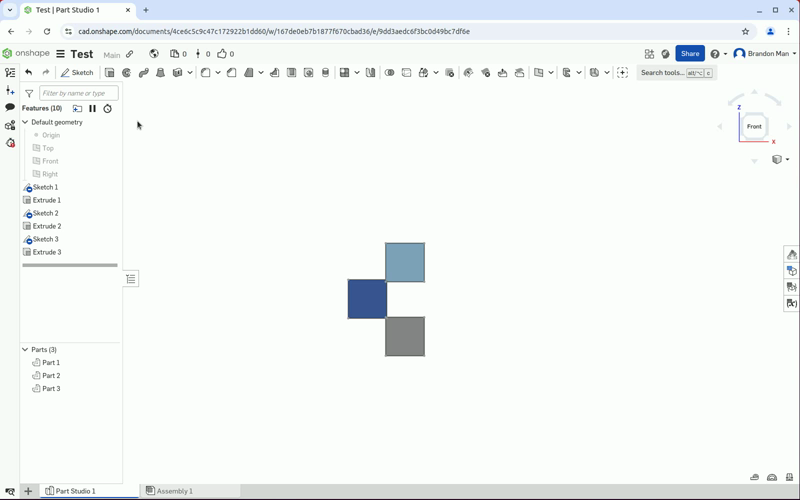
key(shift+h)
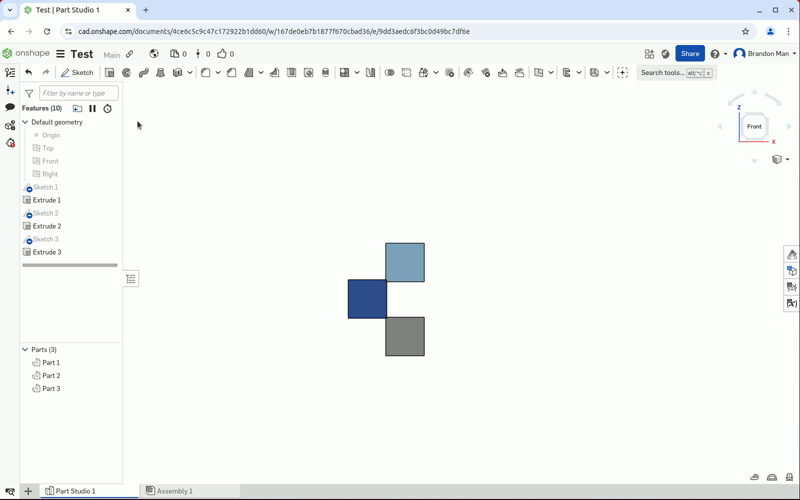
mouse_move(73, 189)
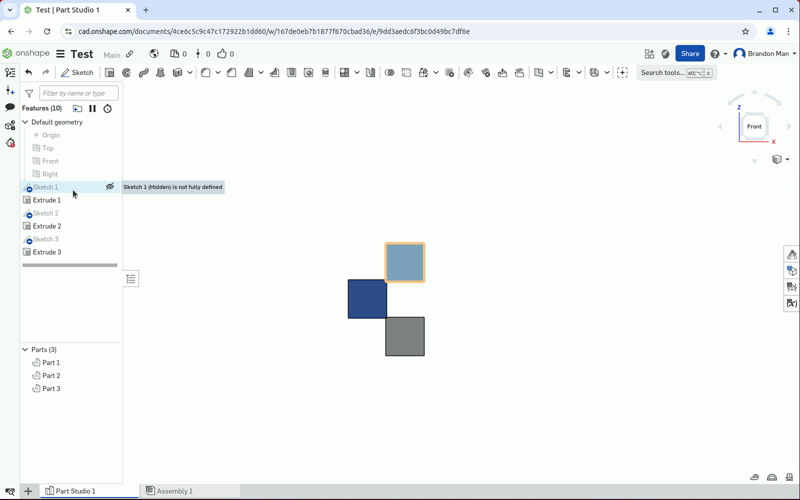
click(73, 189)
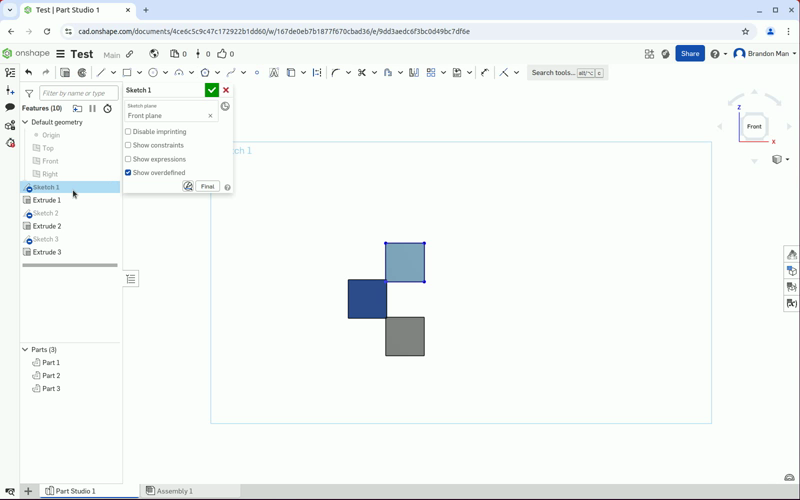
mouse_move(229, 92)
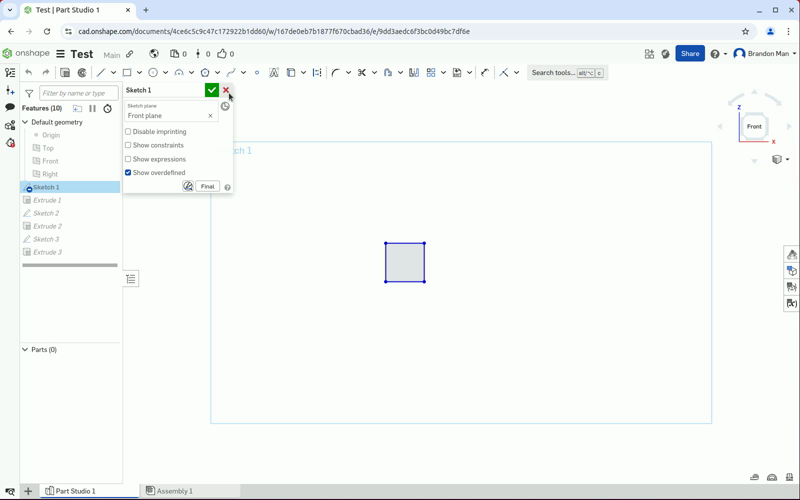
click(229, 92)
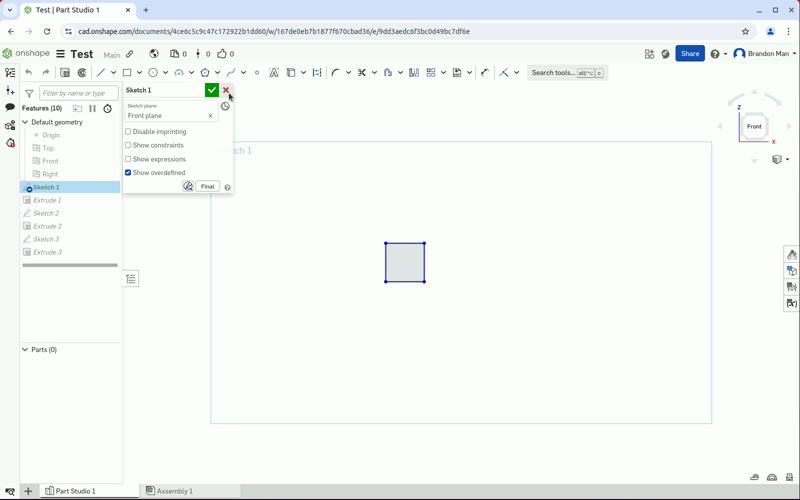
key(shift+s)
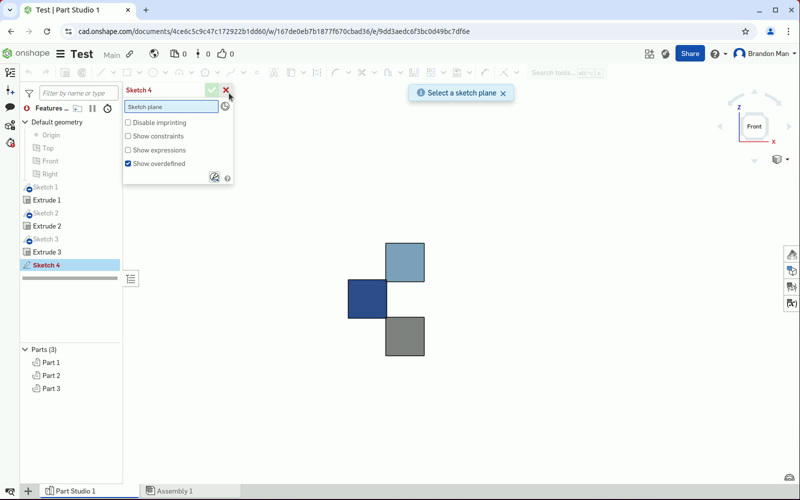
mouse_move(73, 163)
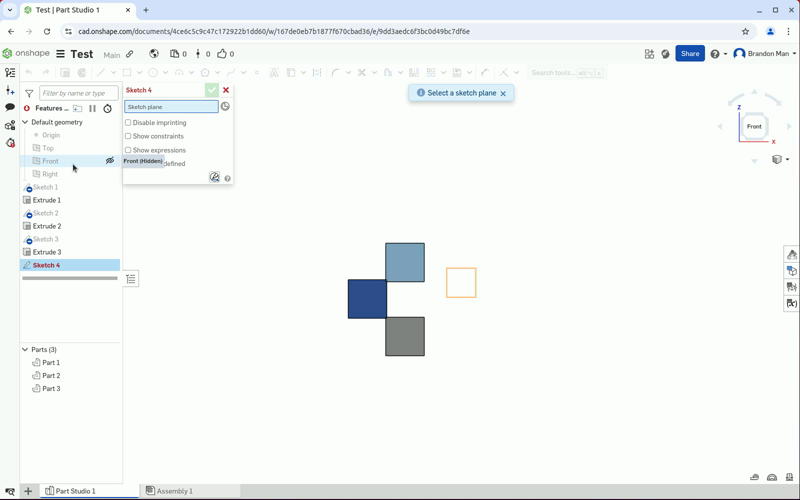
click(73, 163)
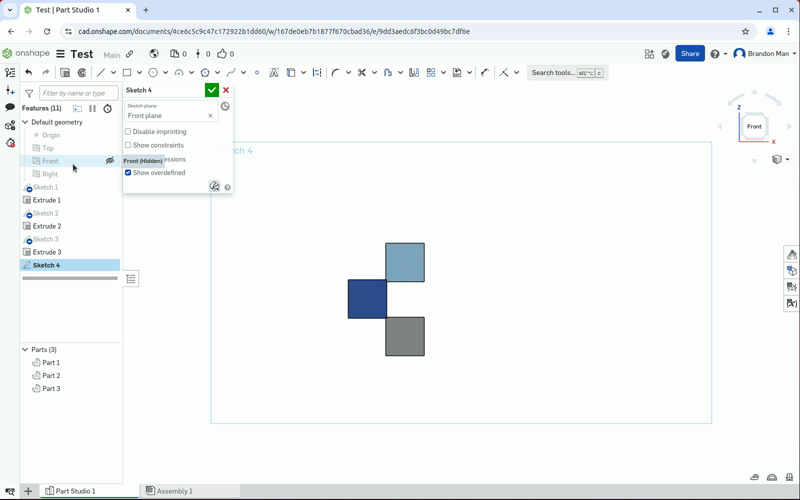
mouse_move(73, 352)
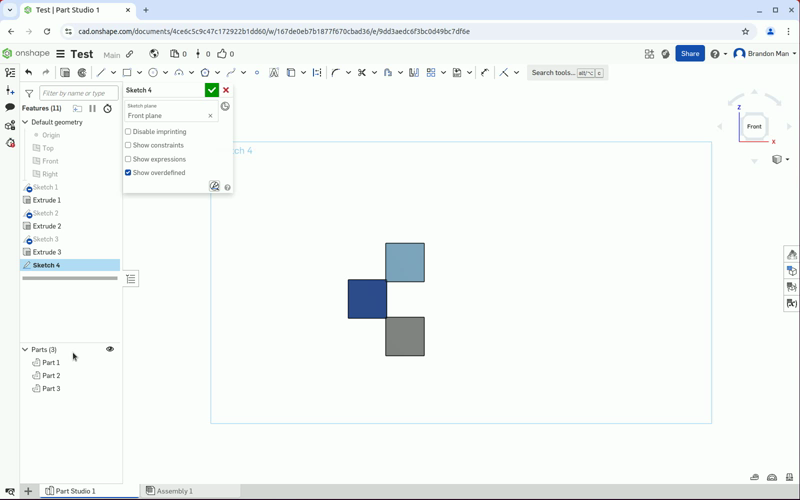
key(y)
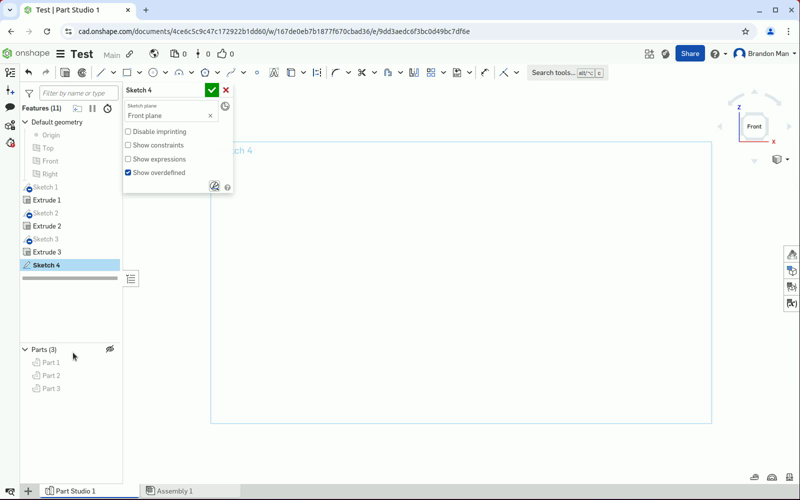
key(l)
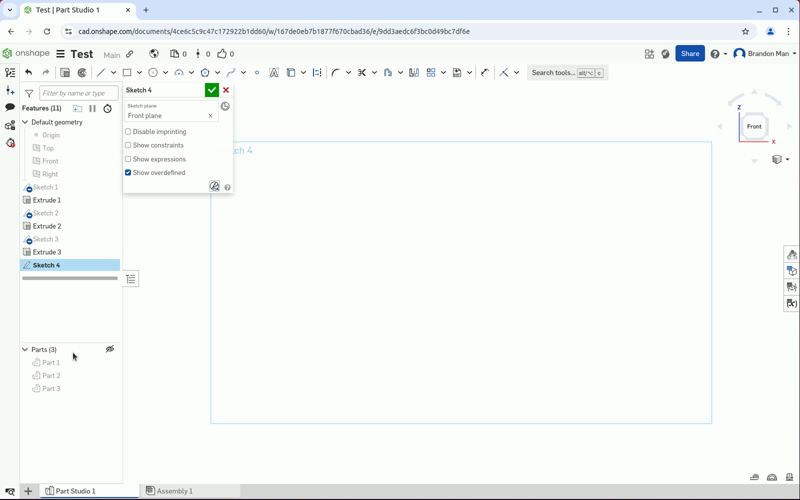
key_down(shift)
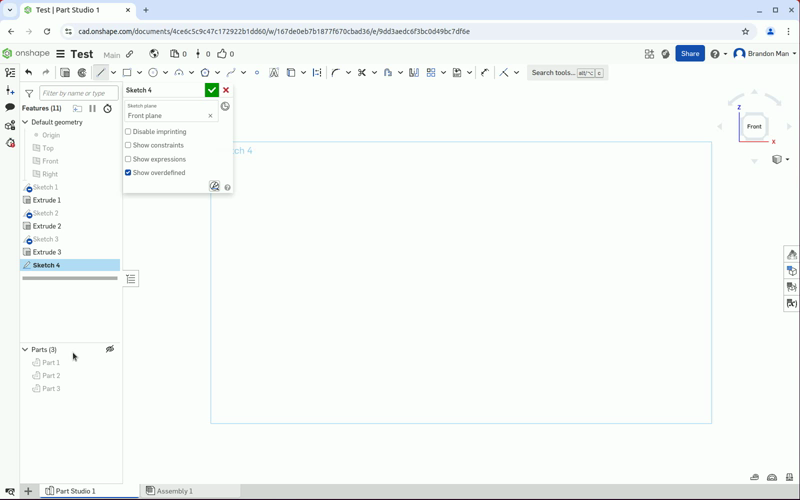
mouse_move(422, 318)
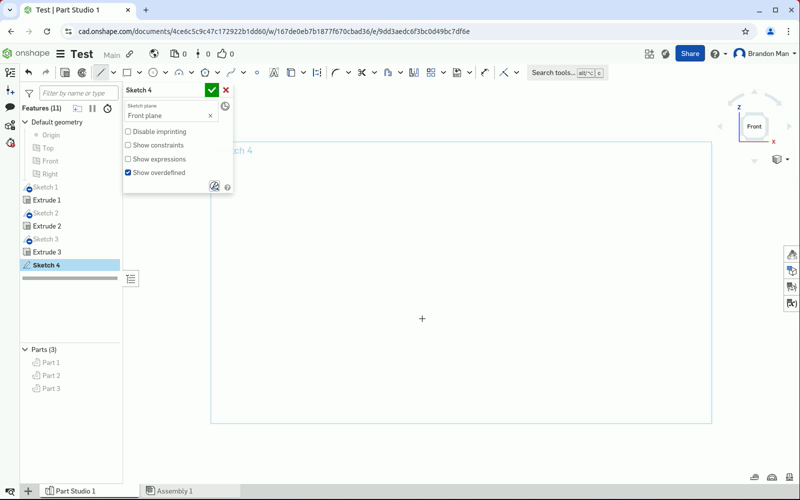
click(422, 318)
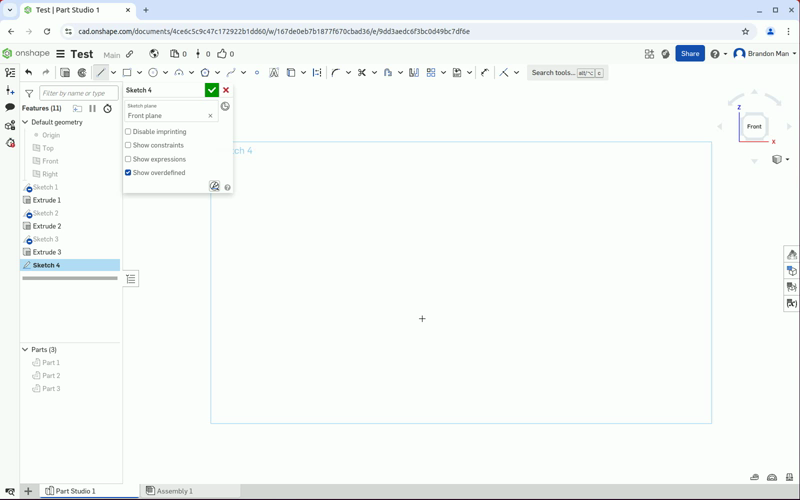
key_up(shift)
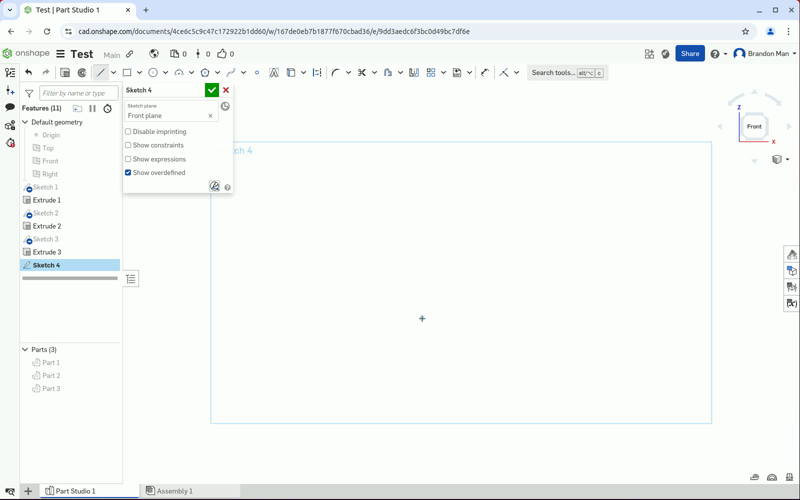
key_down(shift)
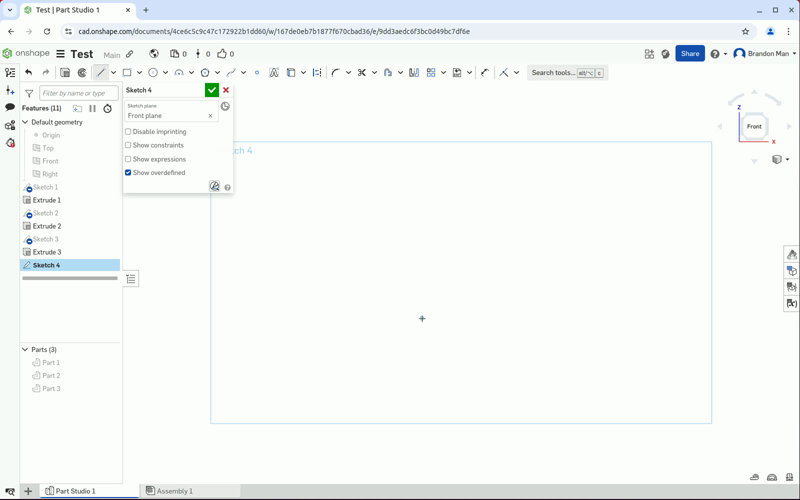
mouse_move(452, 318)
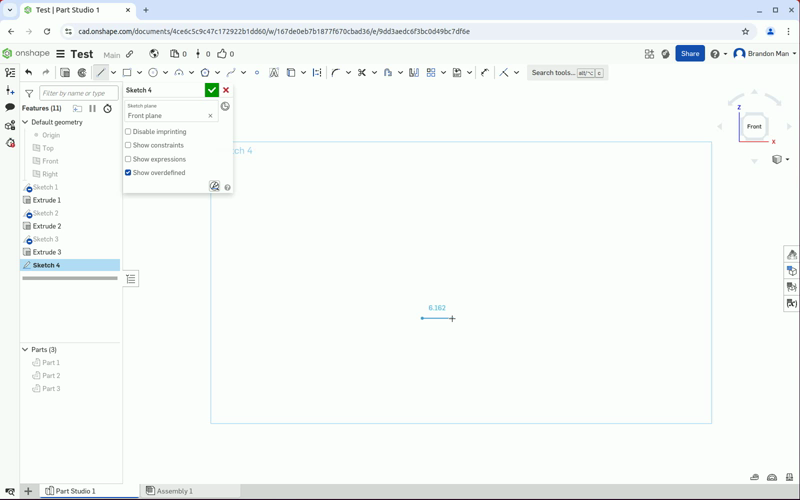
mouse_move(460, 318)
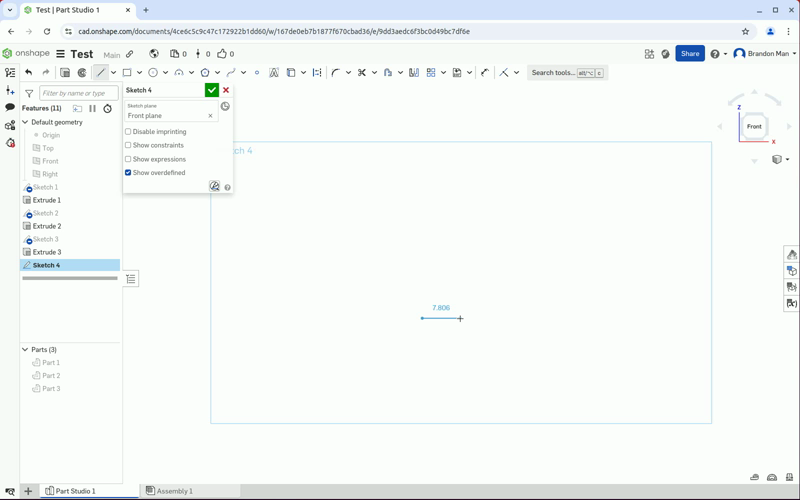
click(460, 318)
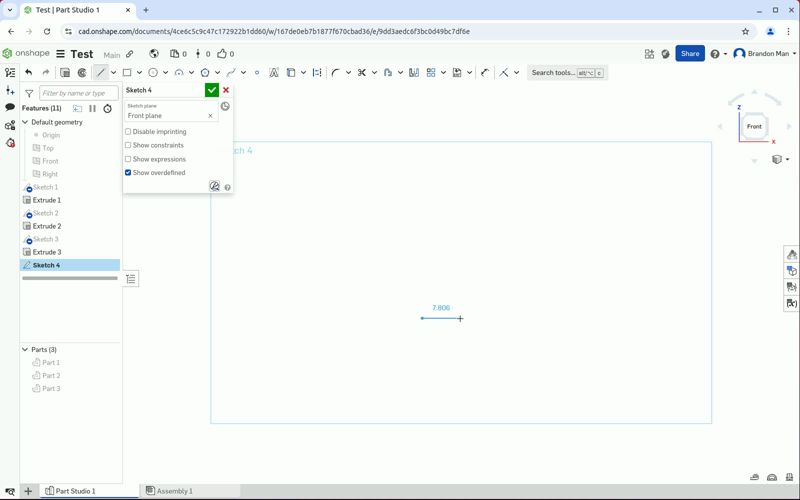
key_up(shift)
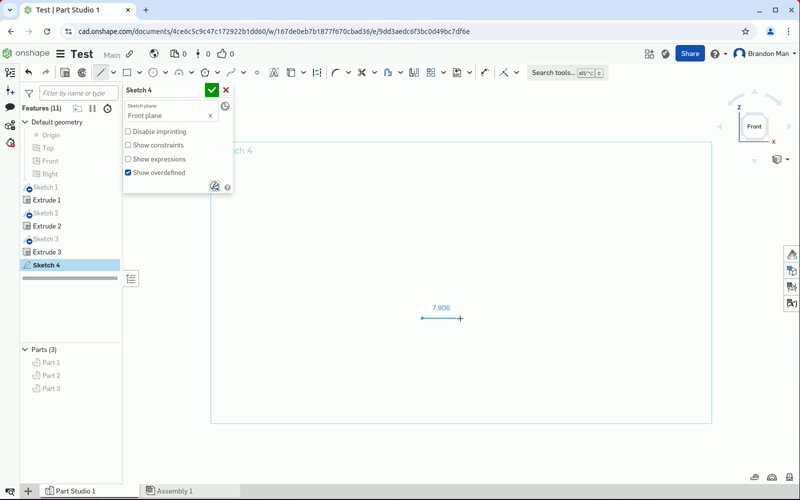
key_down(shift)
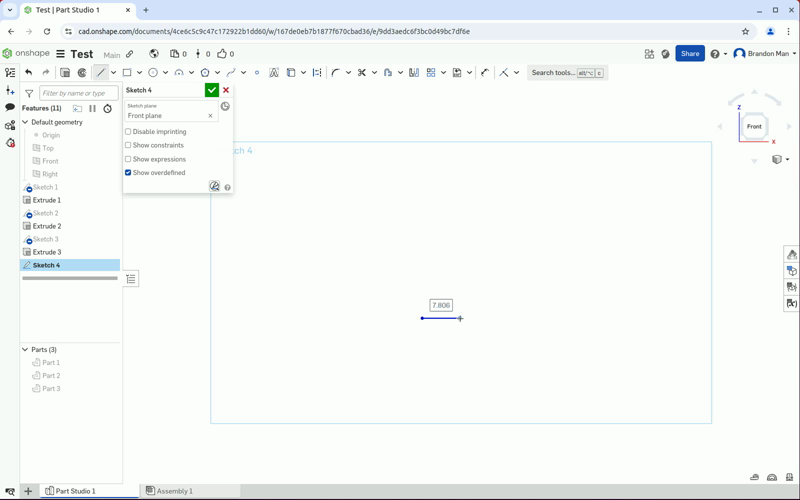
mouse_move(490, 318)
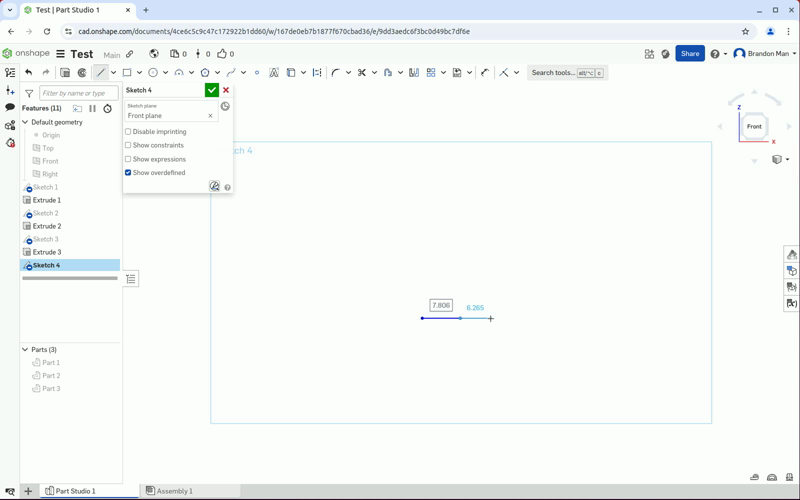
mouse_move(460, 279)
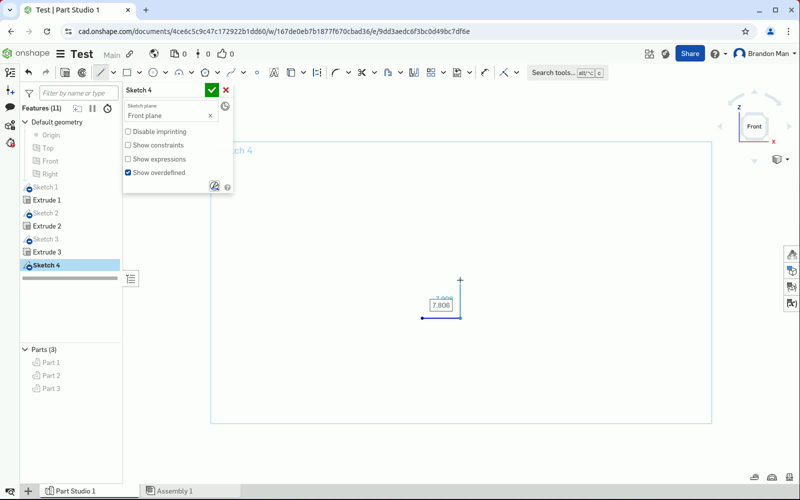
click(460, 279)
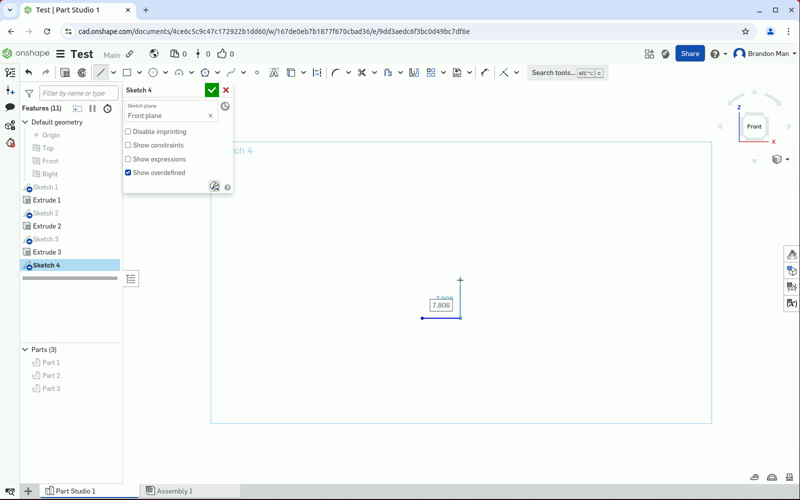
key_up(shift)
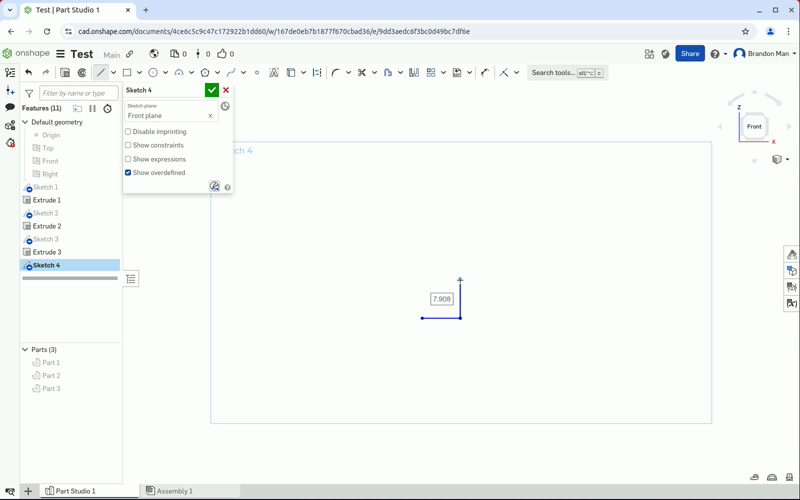
key_down(shift)
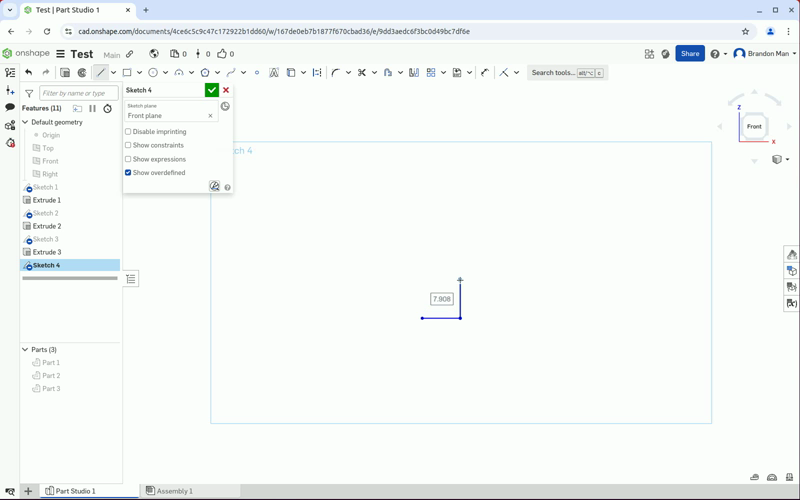
mouse_move(490, 279)
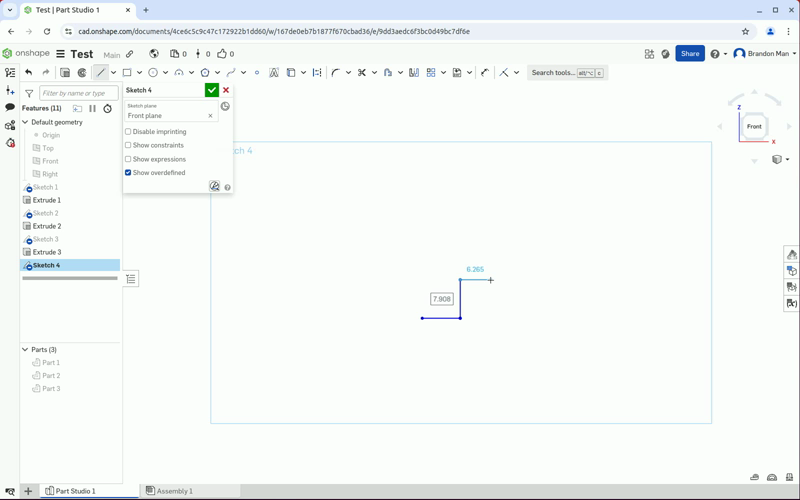
mouse_move(422, 279)
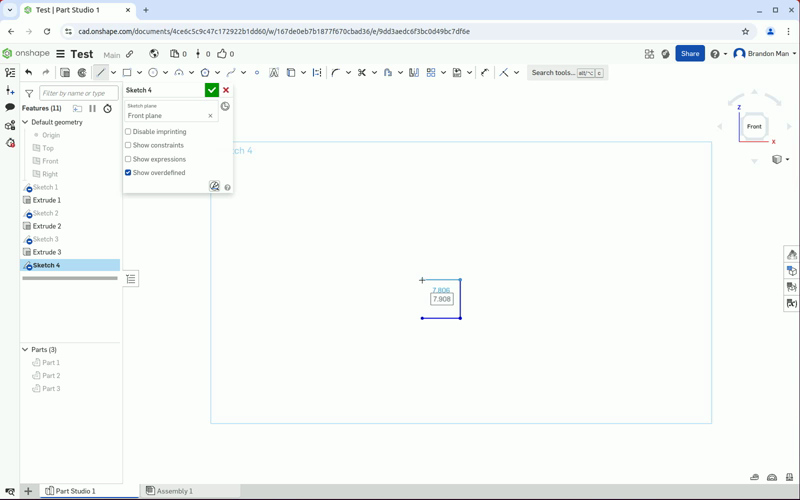
click(422, 279)
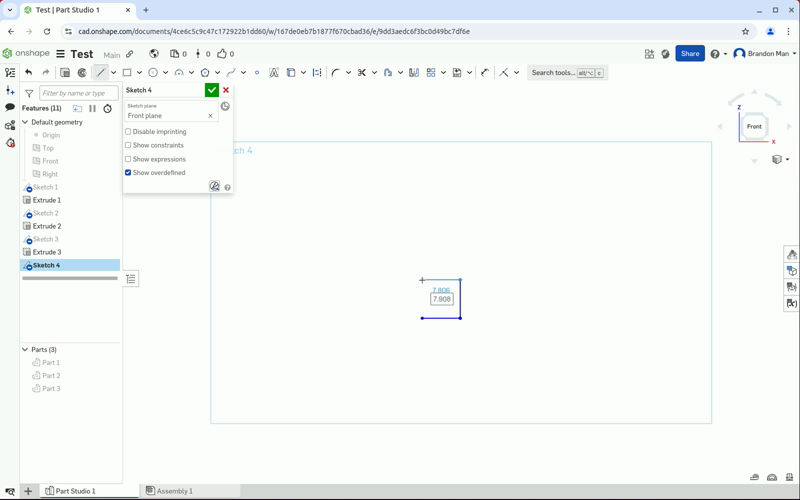
key_up(shift)
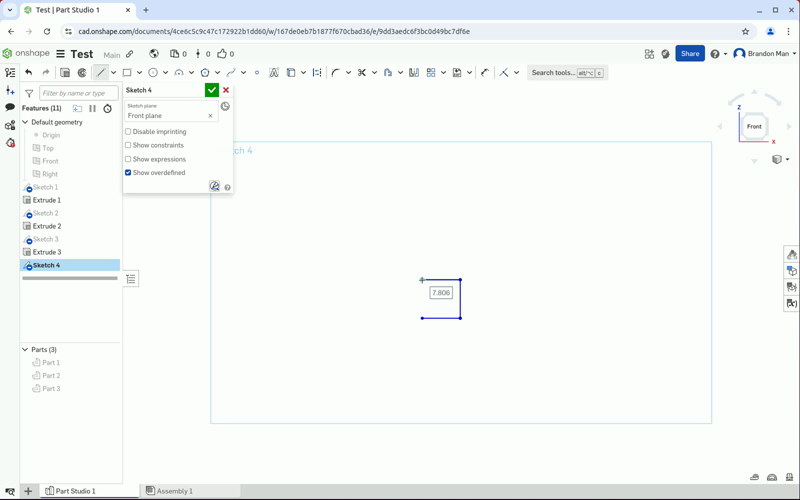
mouse_move(452, 279)
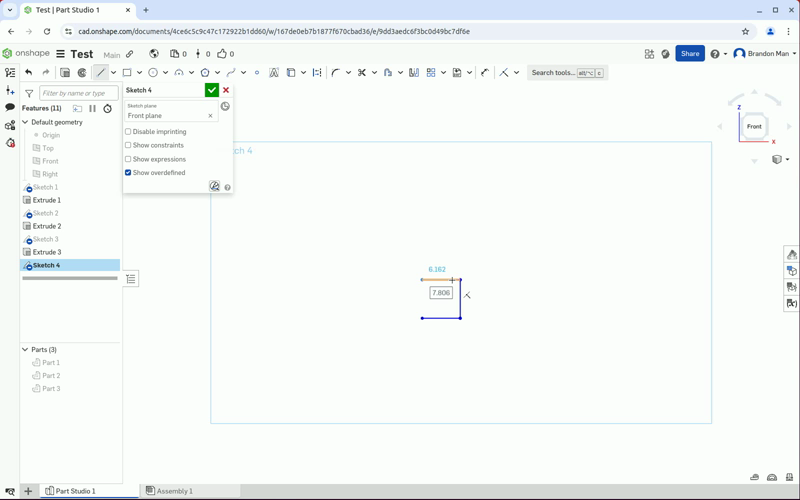
key_down(shift)
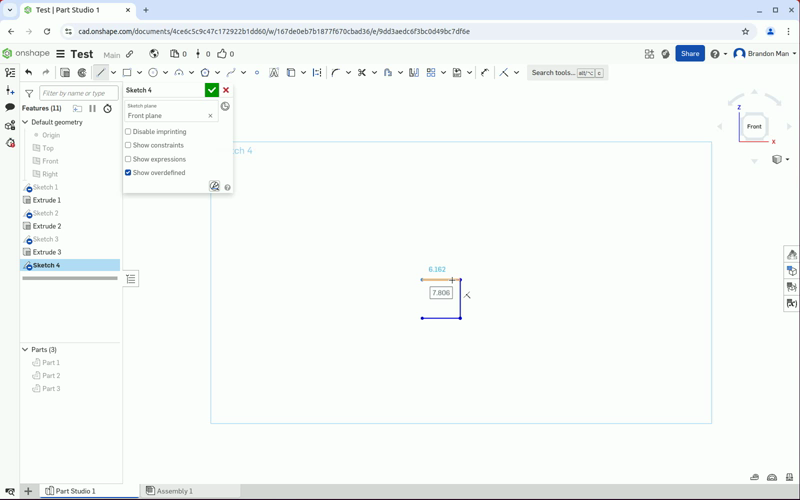
mouse_move(422, 318)
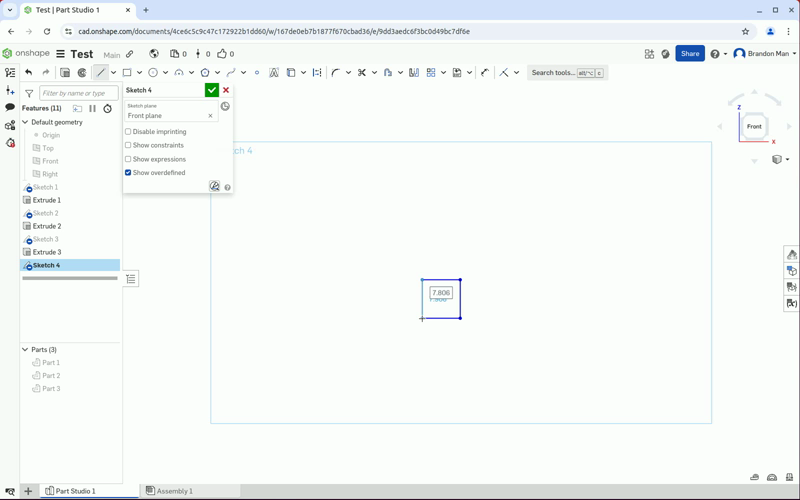
key_up(shift)
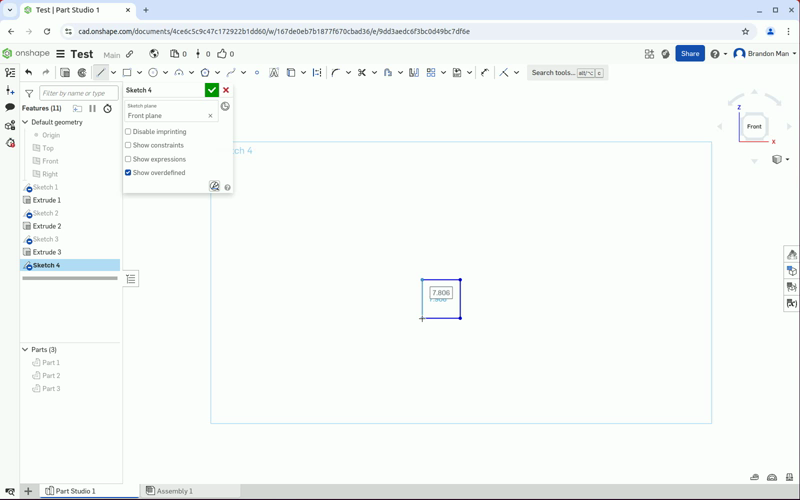
click(422, 318)
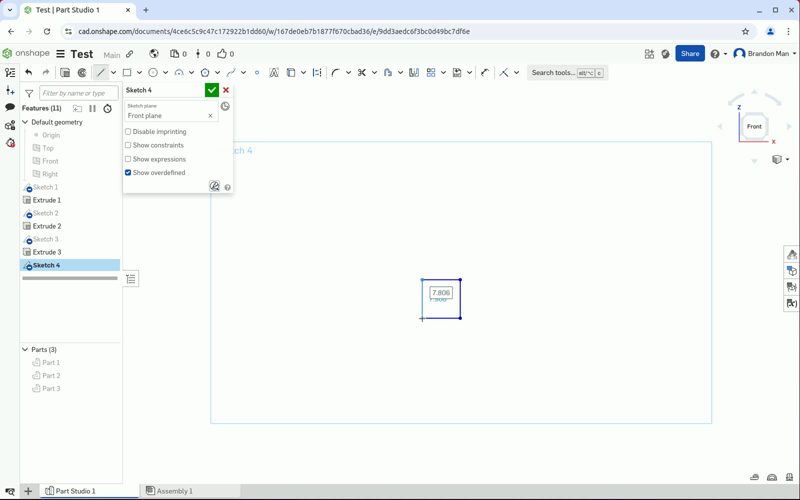
key(esc)
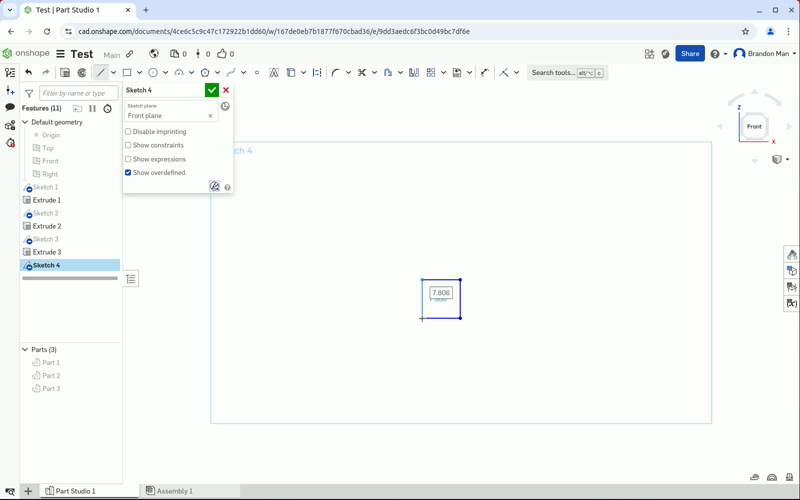
mouse_move(456, 315)
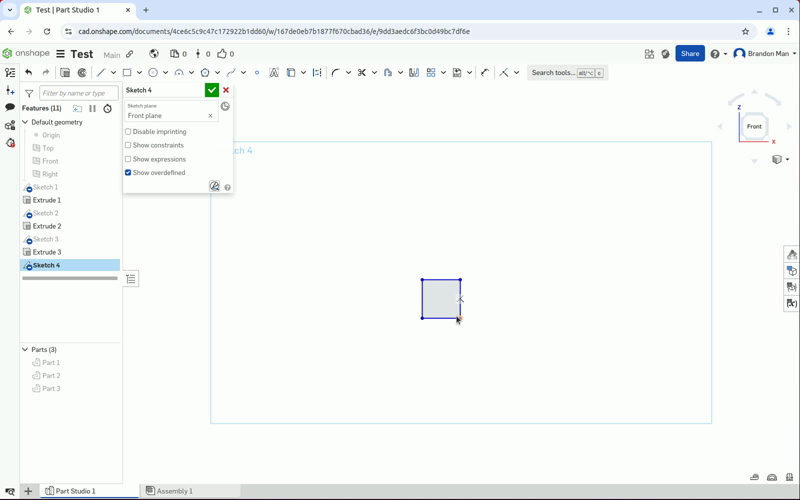
scroll(6)
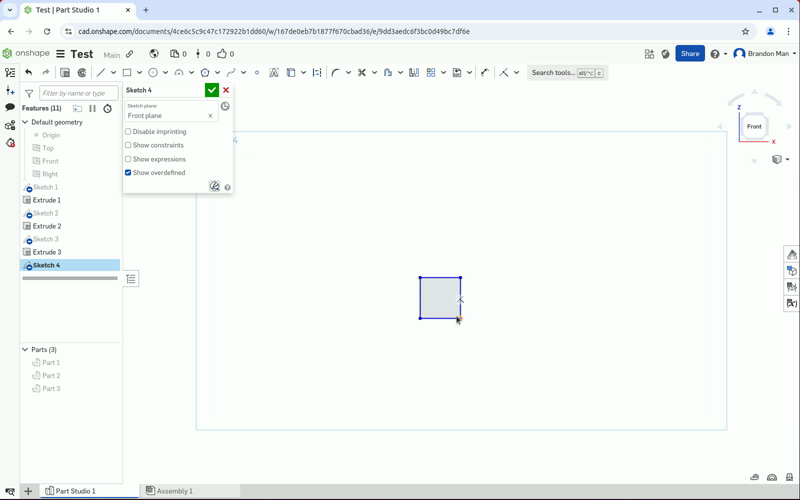
scroll(6)
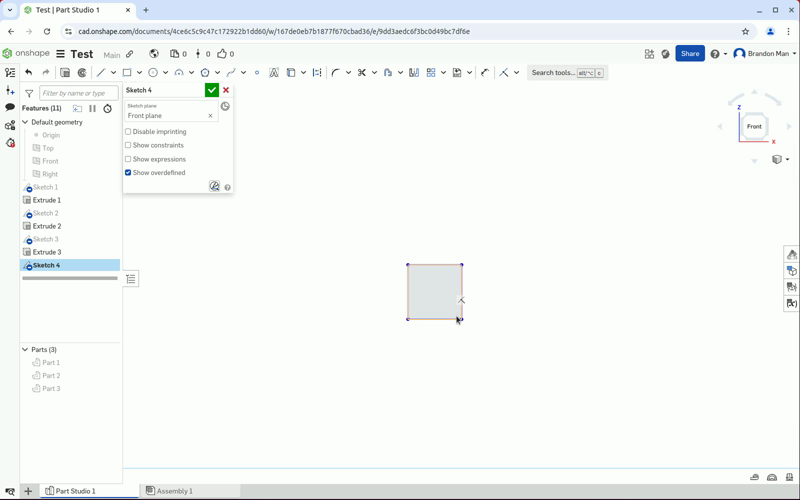
scroll(6)
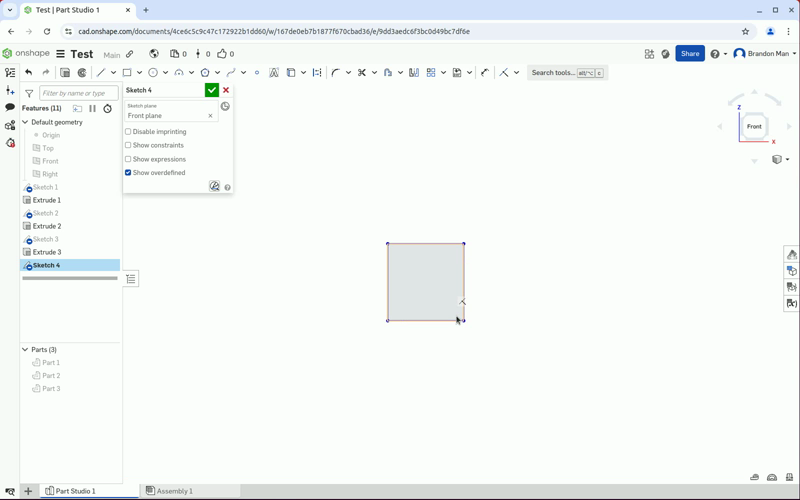
scroll(6)
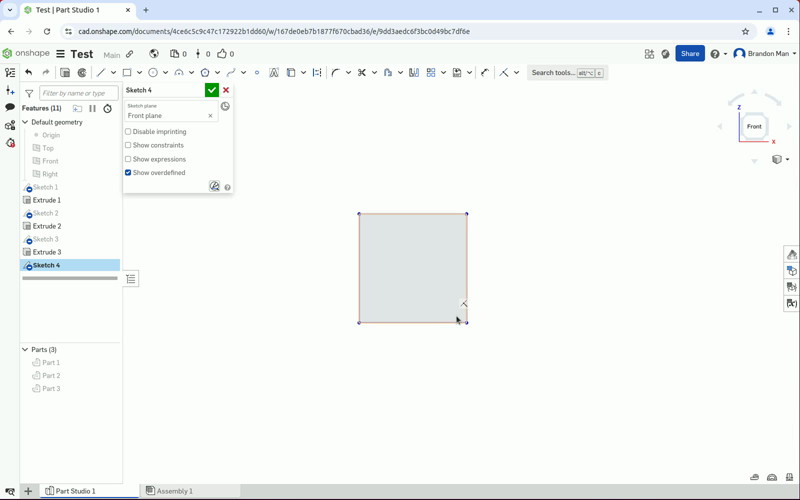
scroll(6)
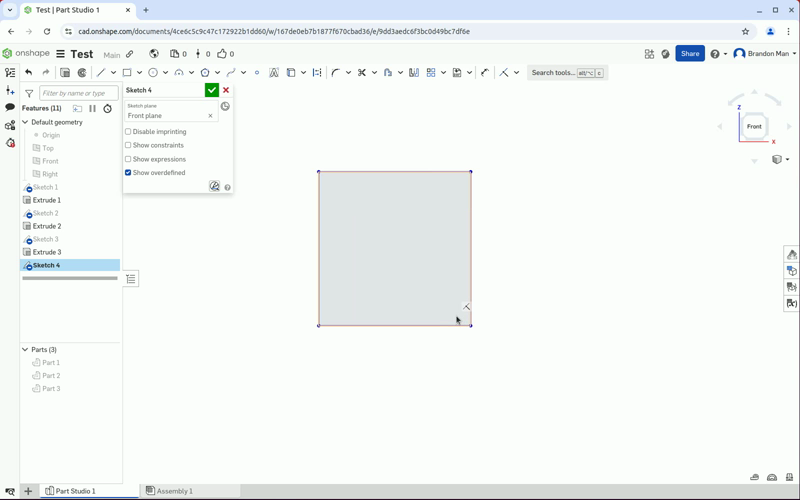
scroll(6)
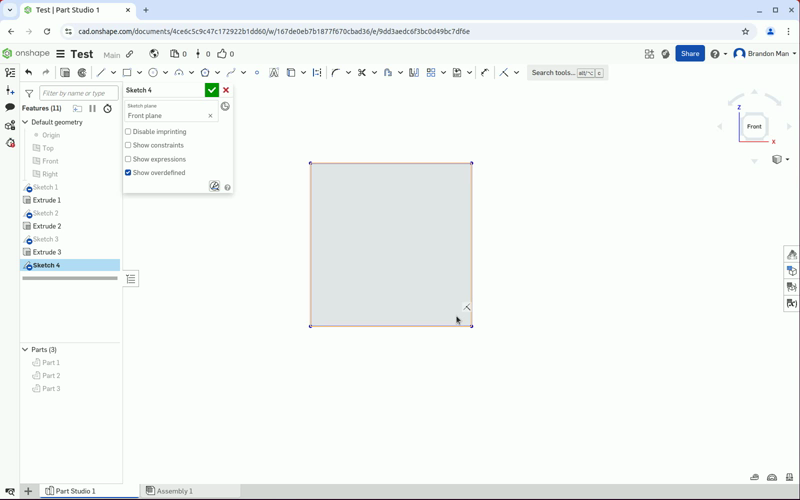
scroll(6)
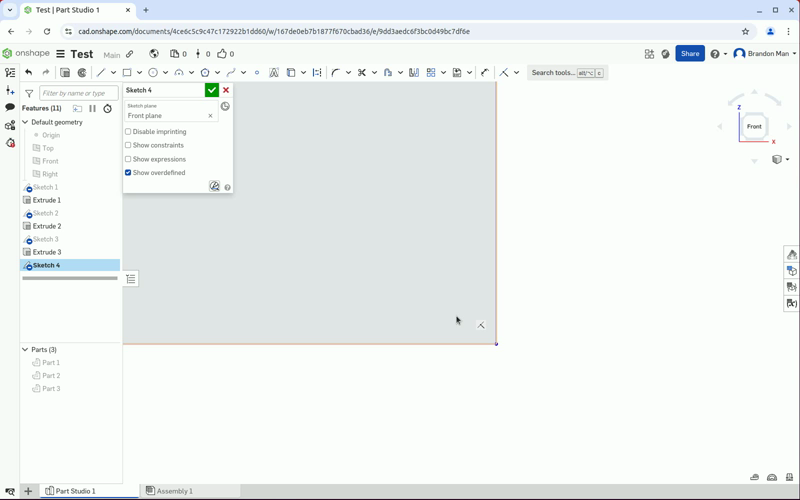
click(456, 315)
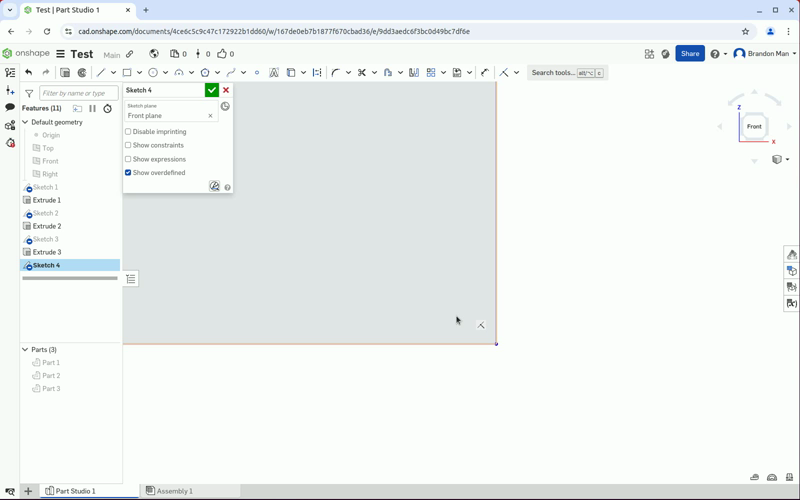
scroll(-6)
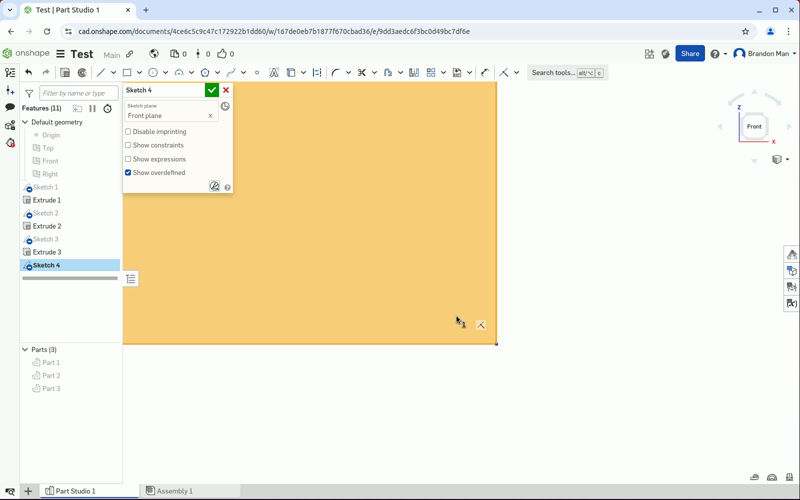
scroll(-6)
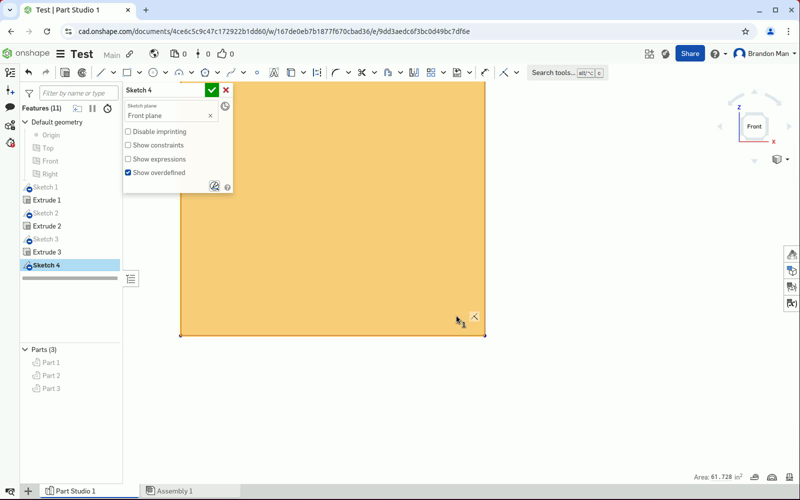
scroll(-6)
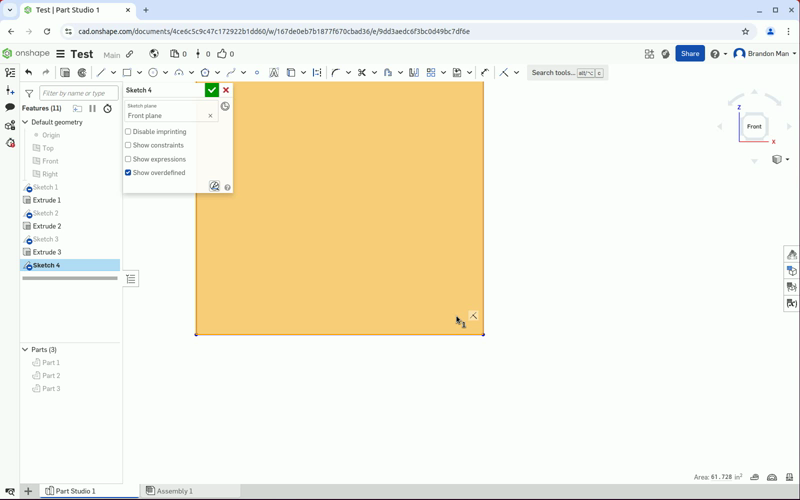
scroll(-6)
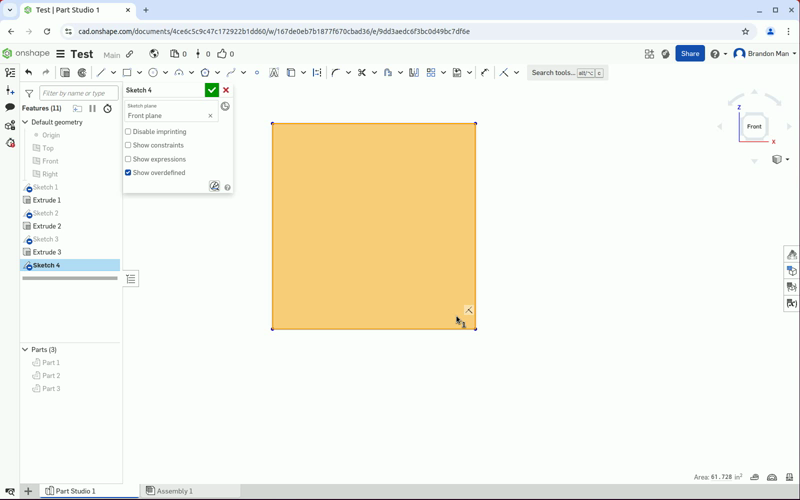
scroll(-6)
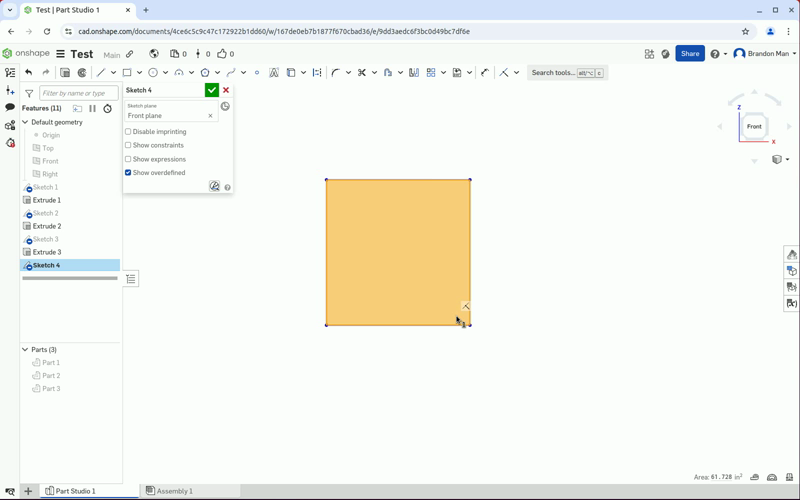
scroll(-6)
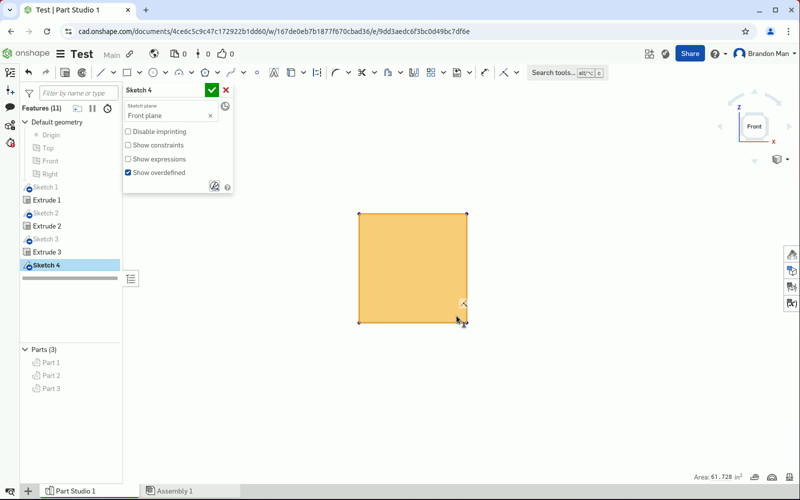
scroll(-6)
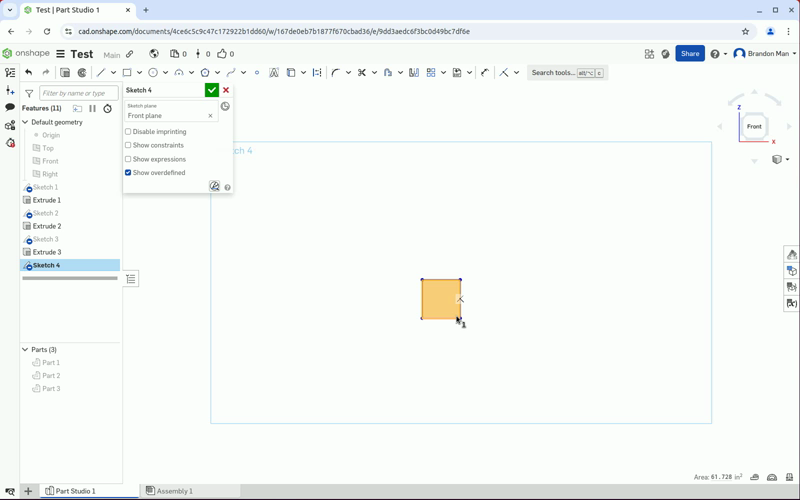
mouse_move(73, 352)
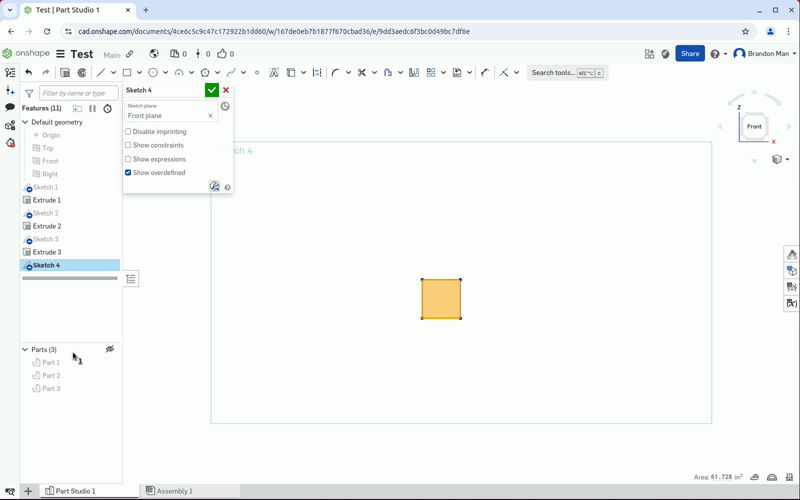
key(shift+y)
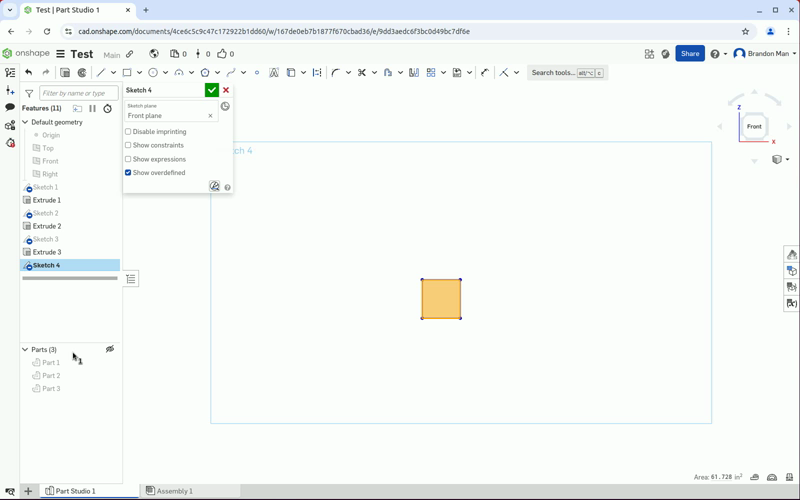
key(shift+e)
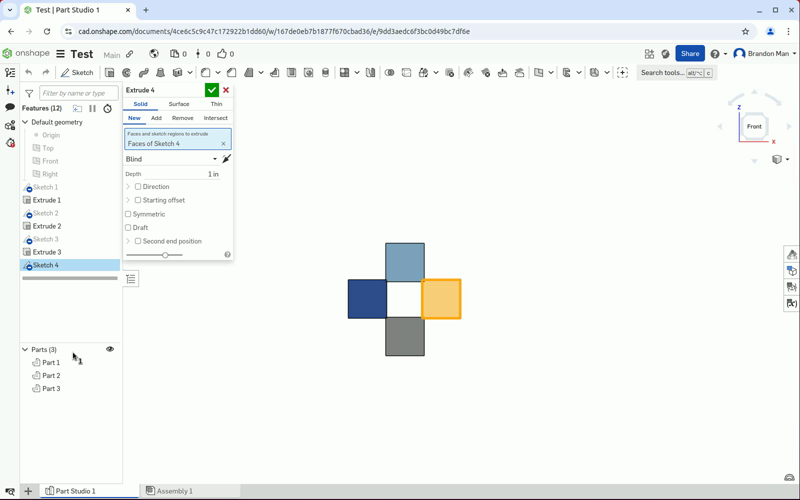
mouse_move(143, 106)
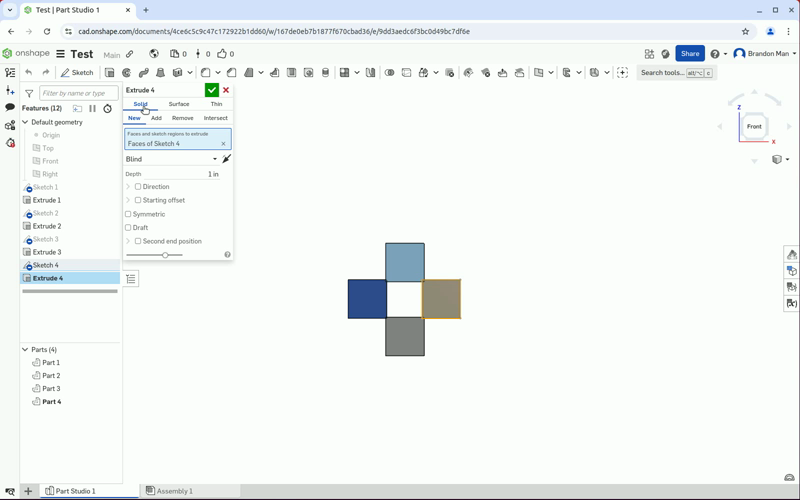
click(143, 106)
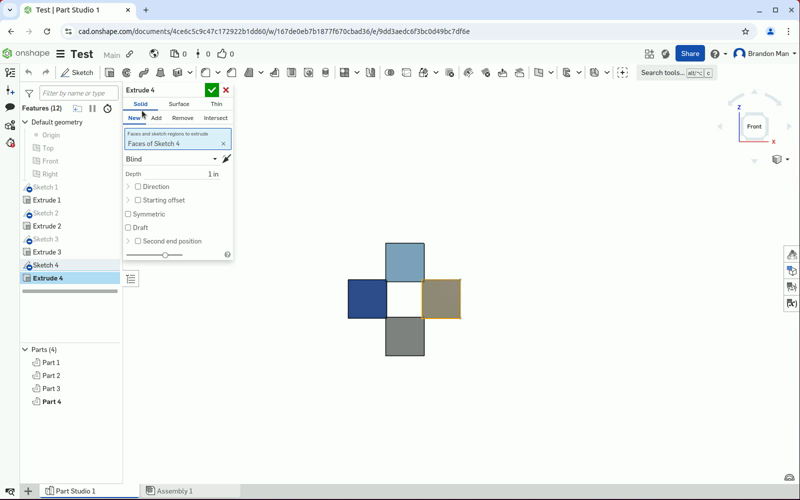
mouse_move(137, 120)
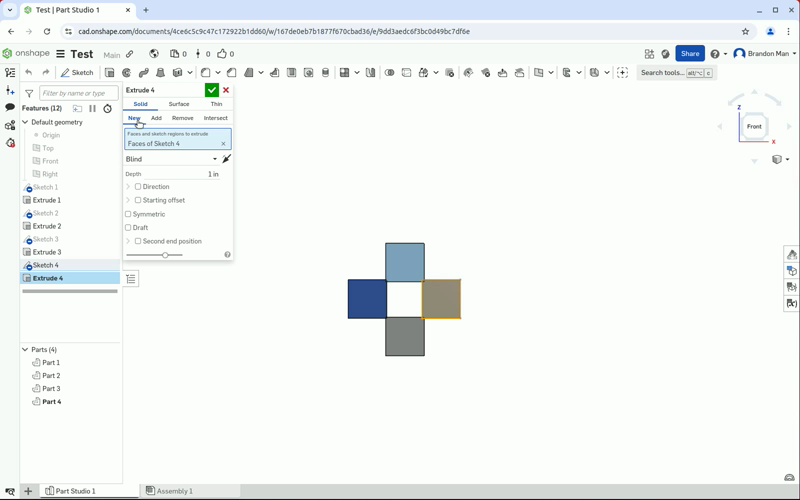
click(137, 120)
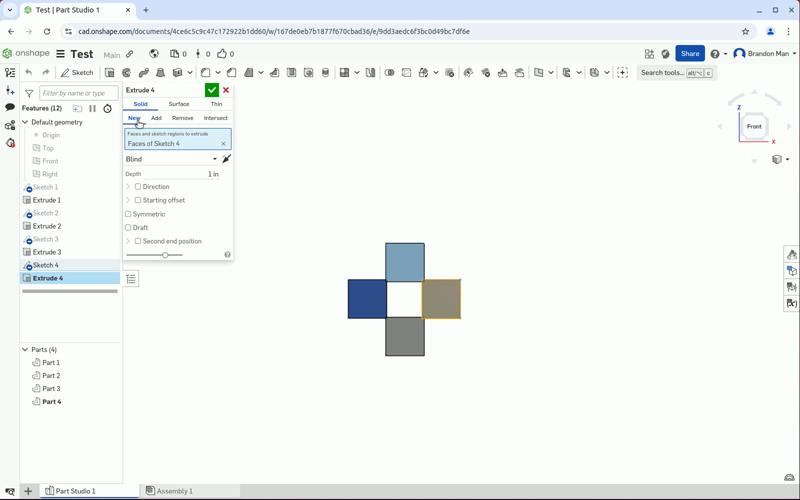
key(tab, 4)
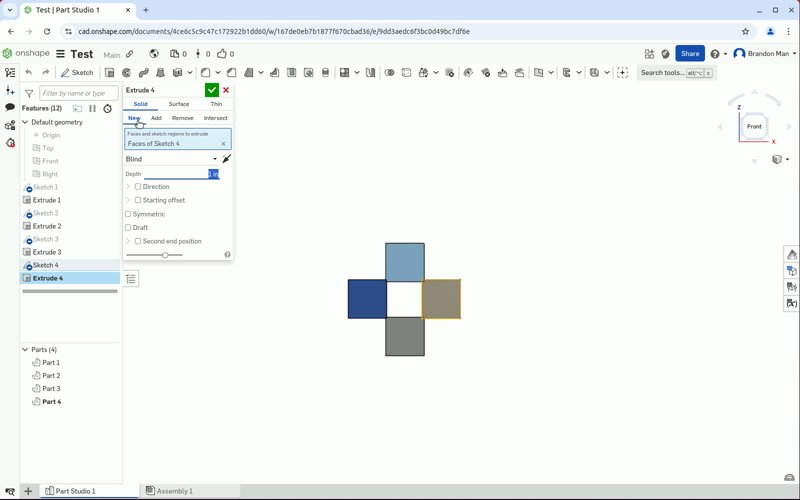
text(7.703)
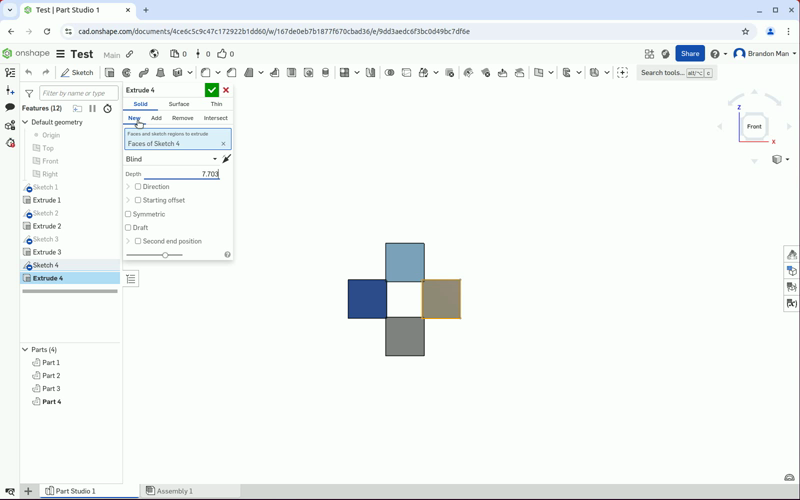
key(enter)
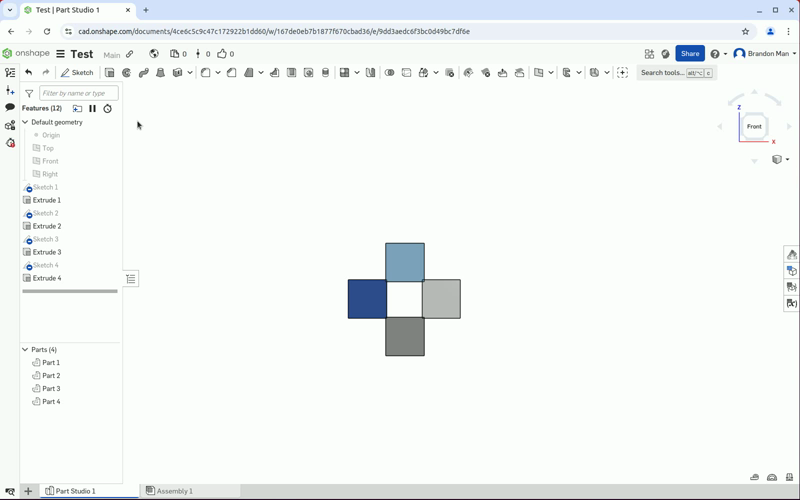
key(shift+h)
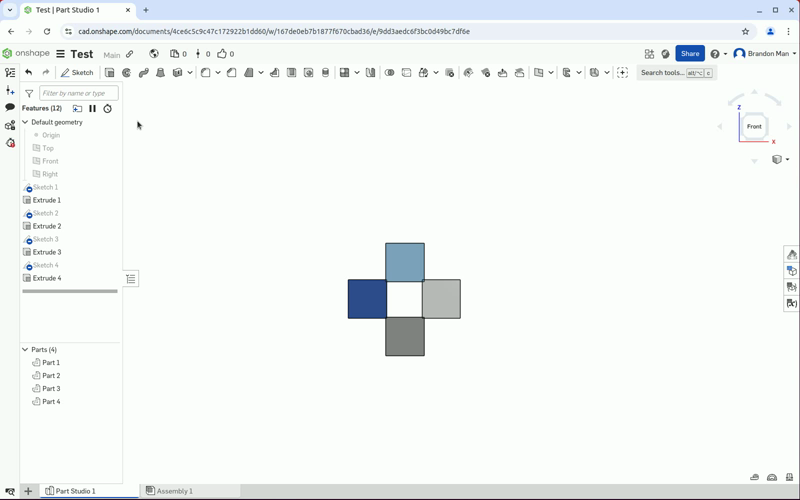
key(shift+h)
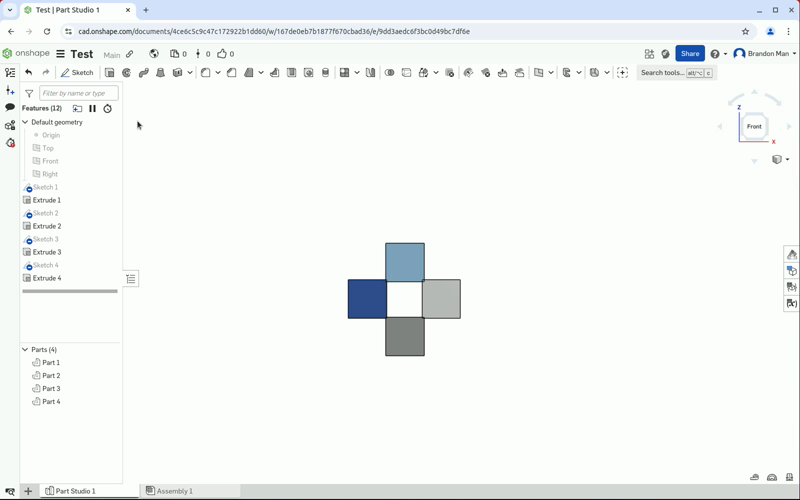
mouse_move(73, 189)
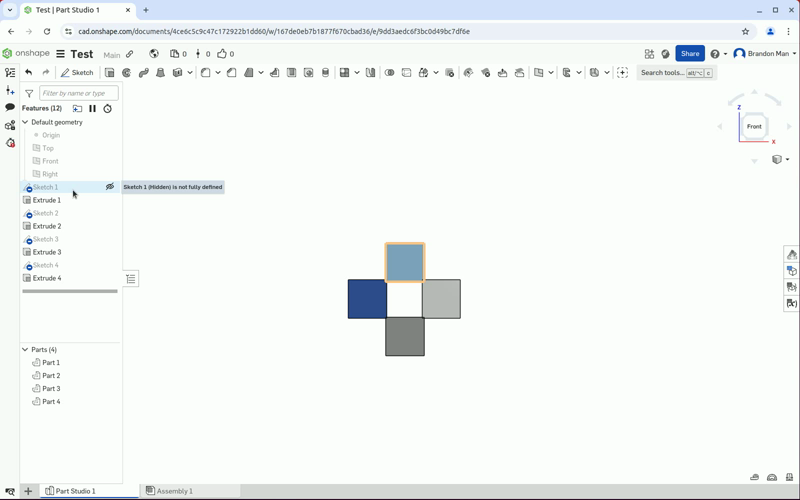
click(73, 189)
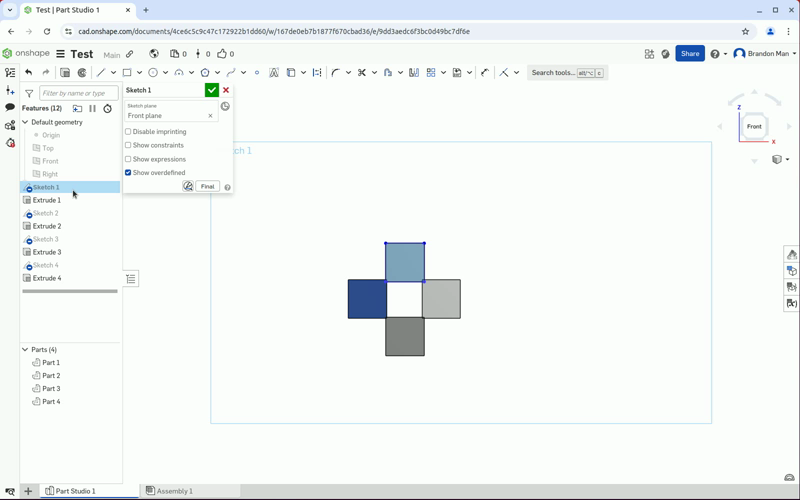
mouse_move(229, 92)
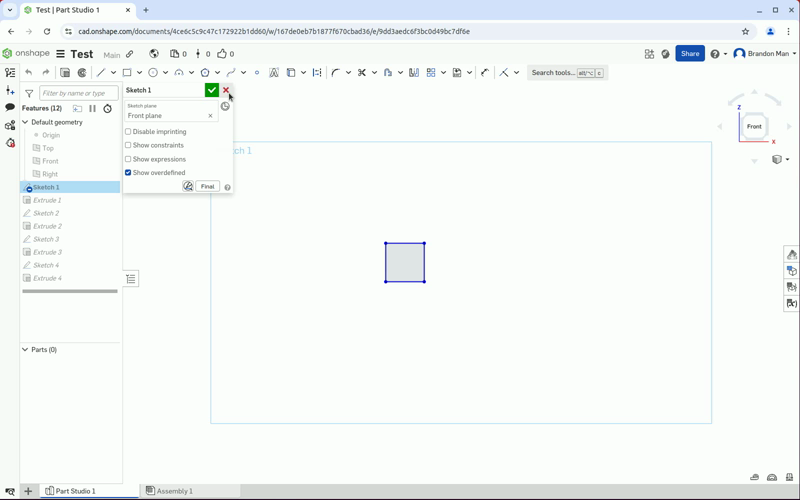
click(229, 92)
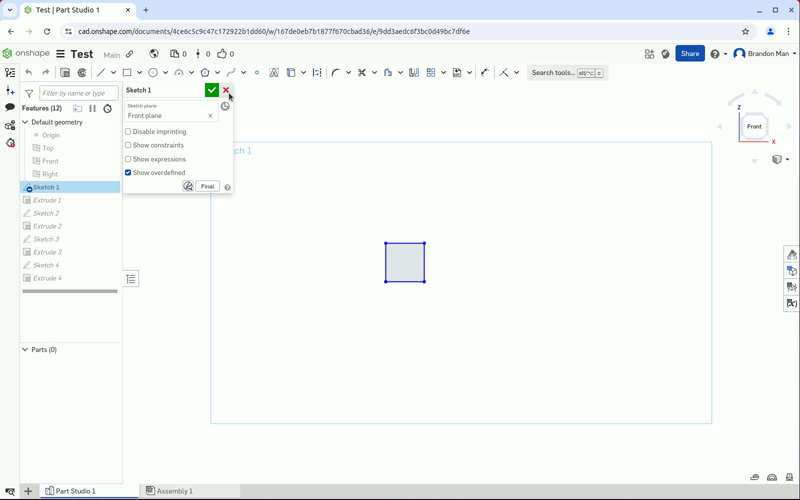
key(shift+s)
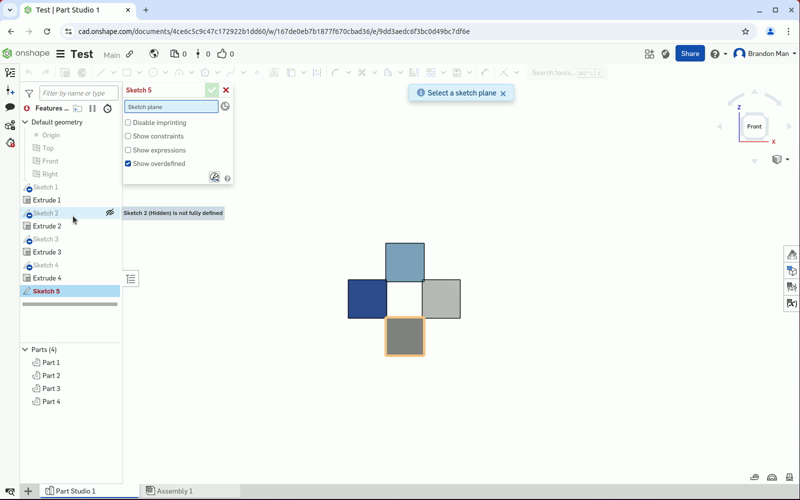
scroll(3)
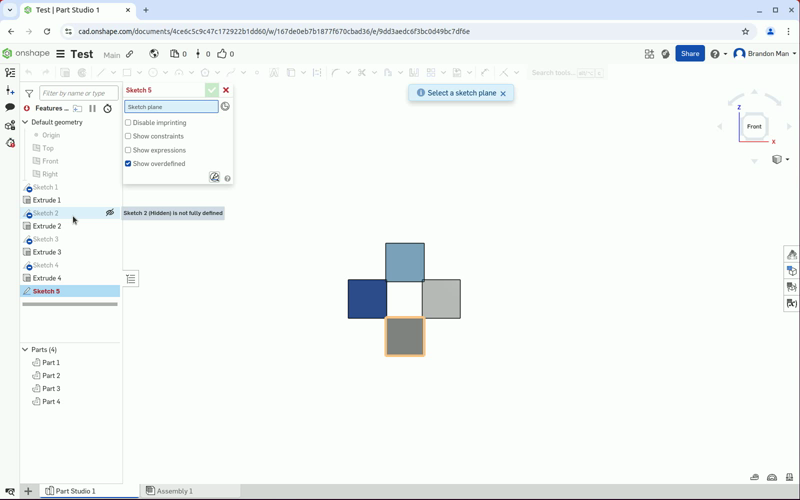
mouse_move(73, 163)
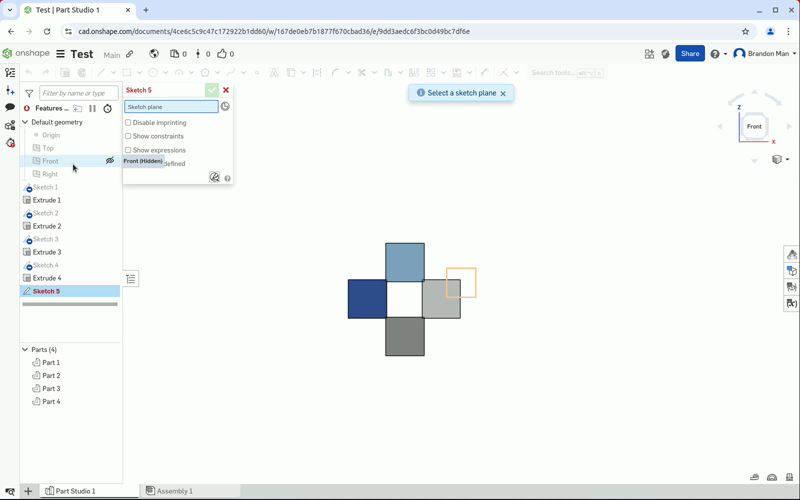
click(73, 163)
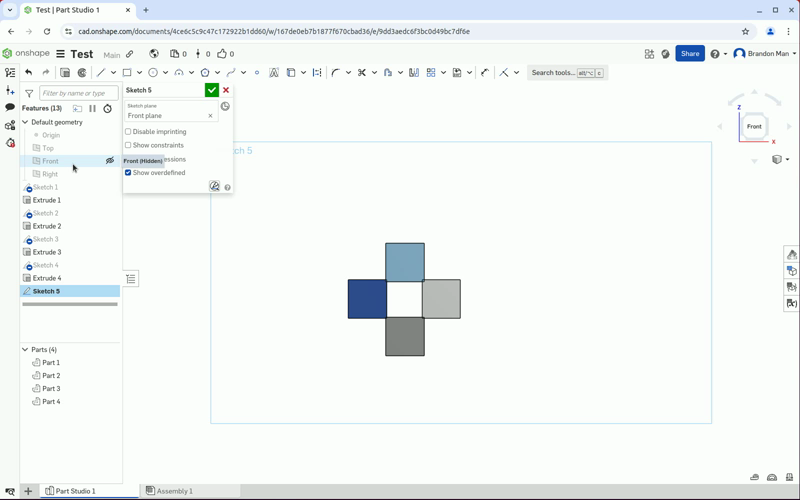
mouse_move(73, 352)
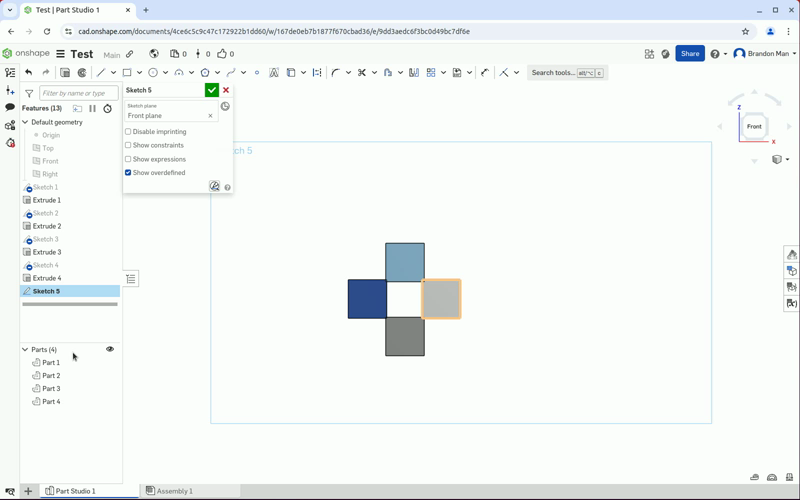
key(y)
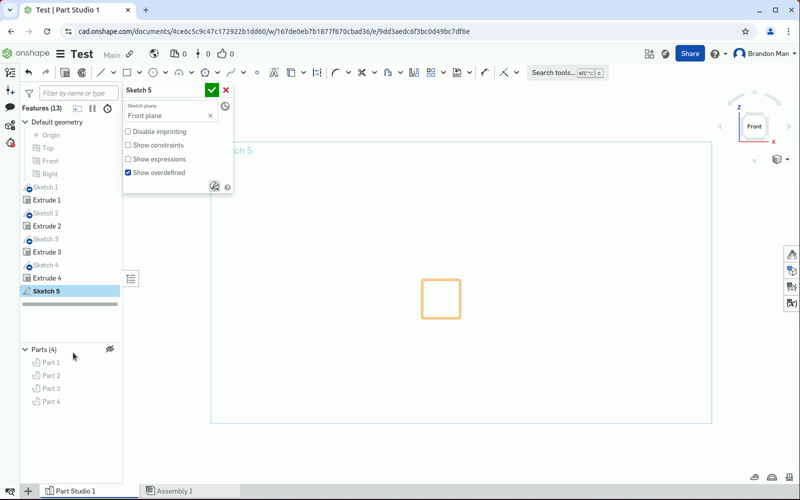
key(l)
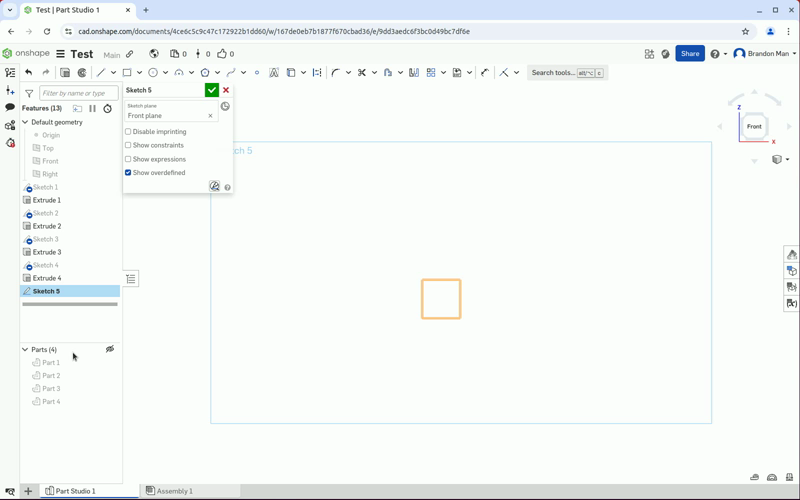
key_down(shift)
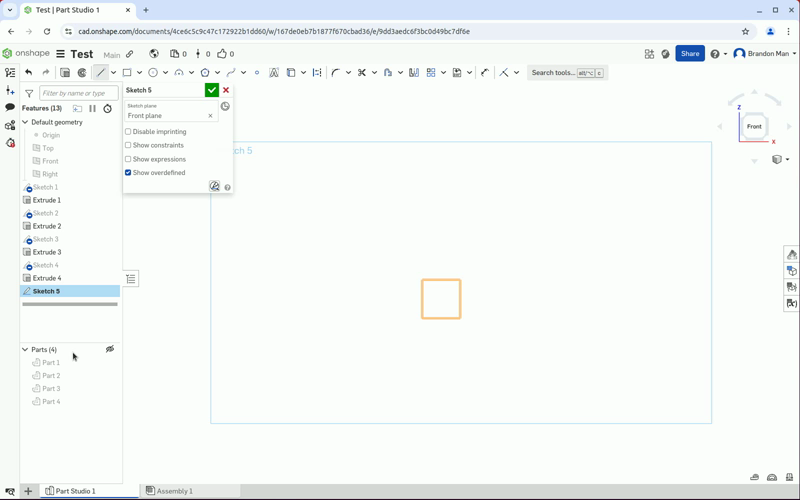
mouse_move(385, 318)
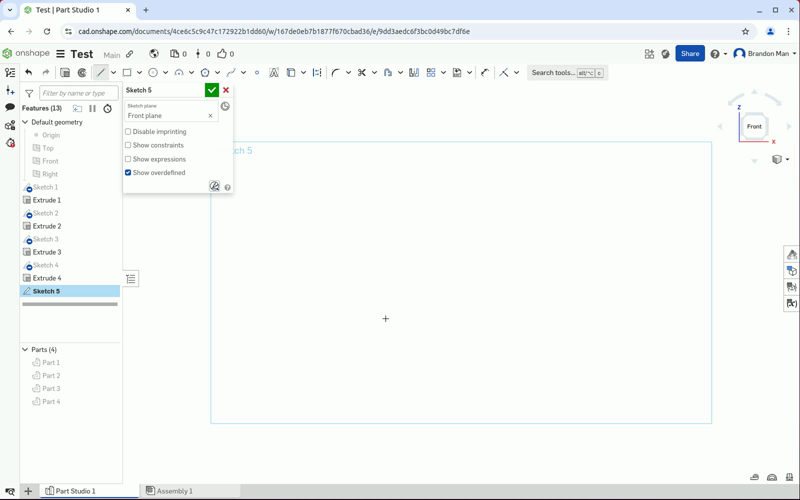
click(385, 318)
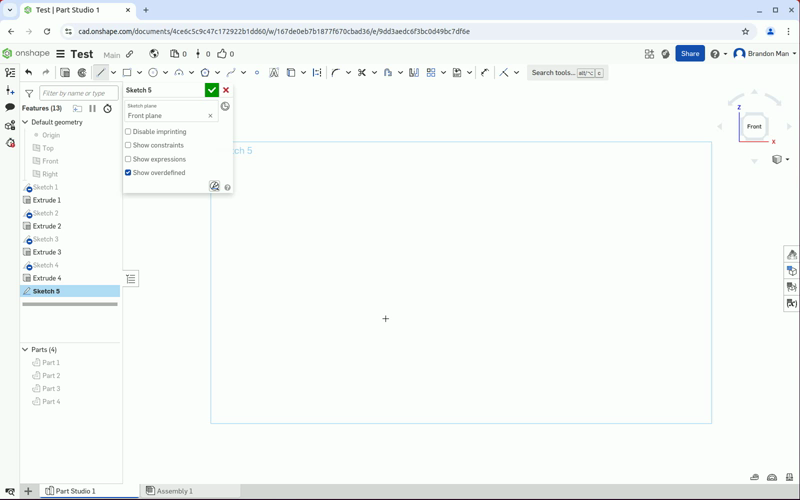
key_up(shift)
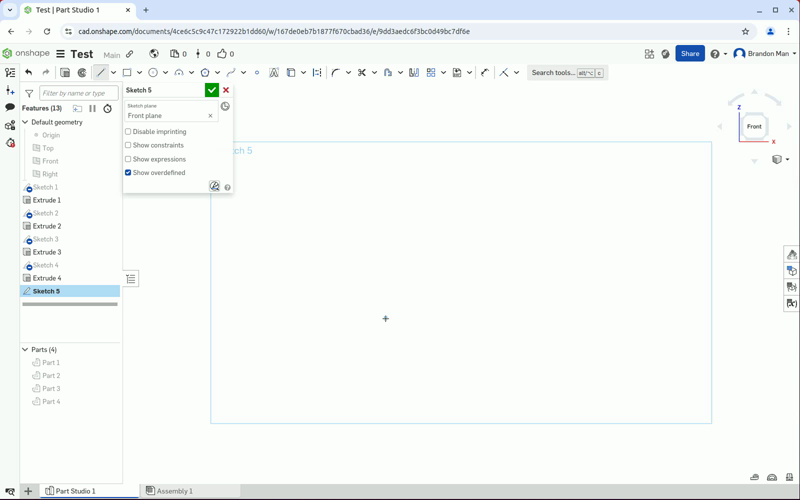
key_down(shift)
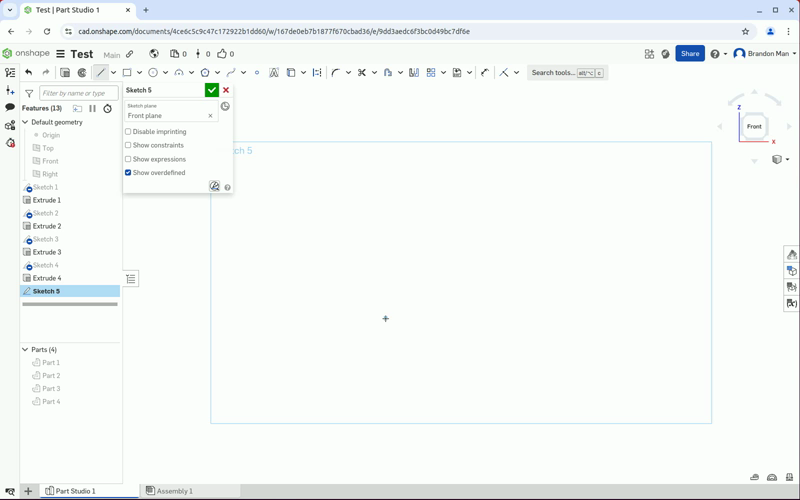
mouse_move(415, 318)
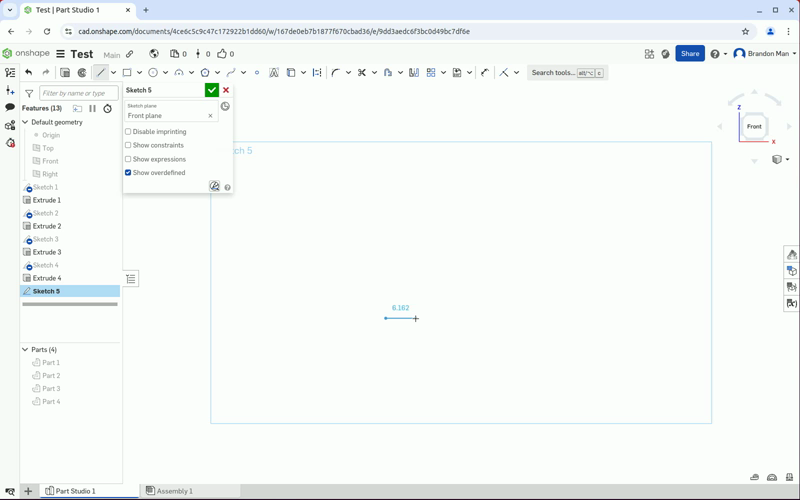
mouse_move(424, 318)
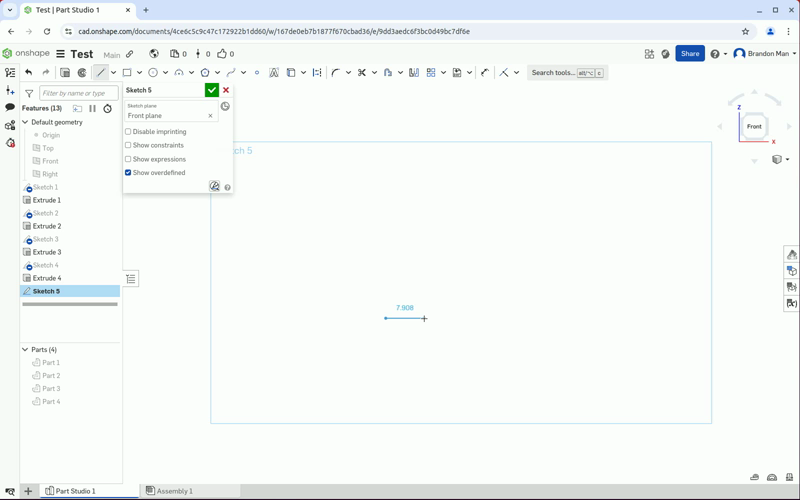
click(424, 318)
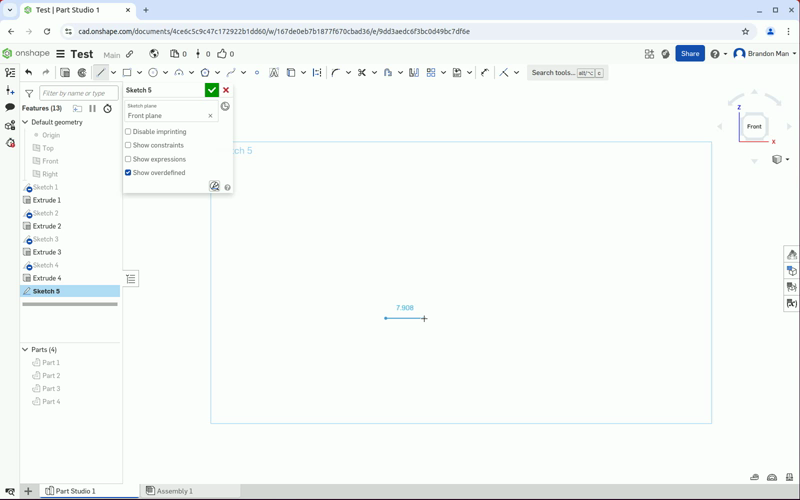
key_up(shift)
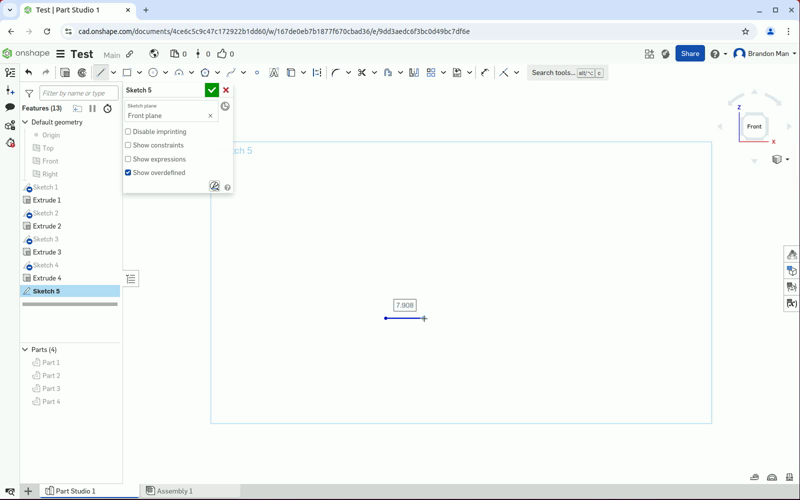
key_down(shift)
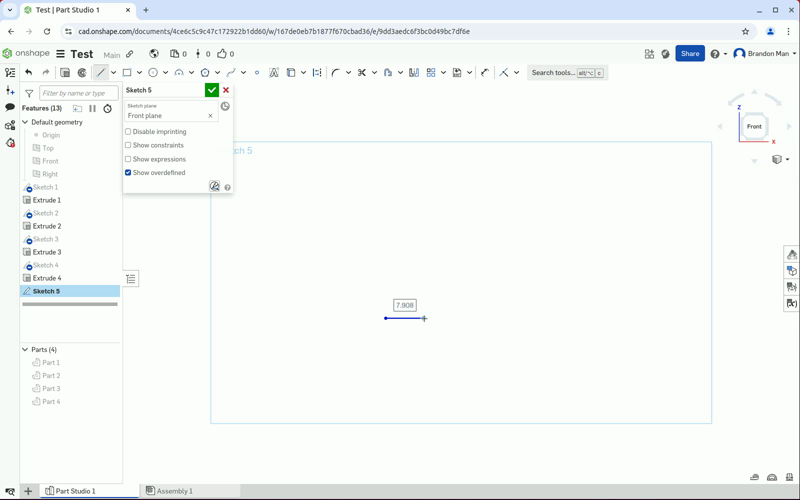
mouse_move(454, 318)
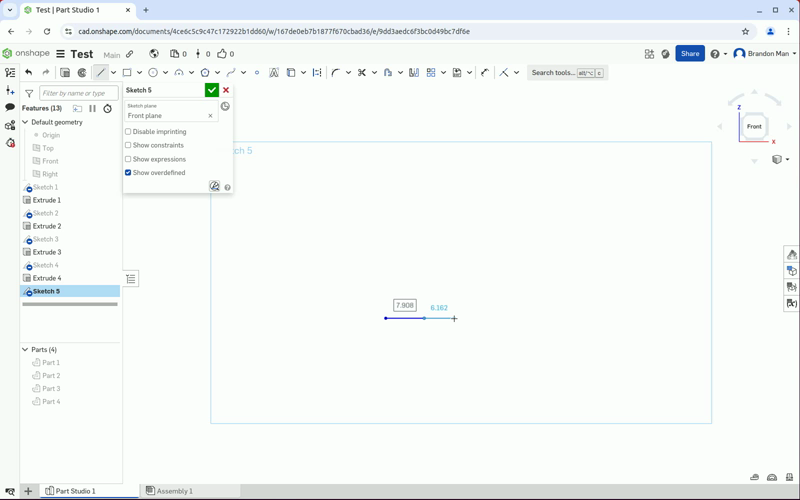
mouse_move(424, 279)
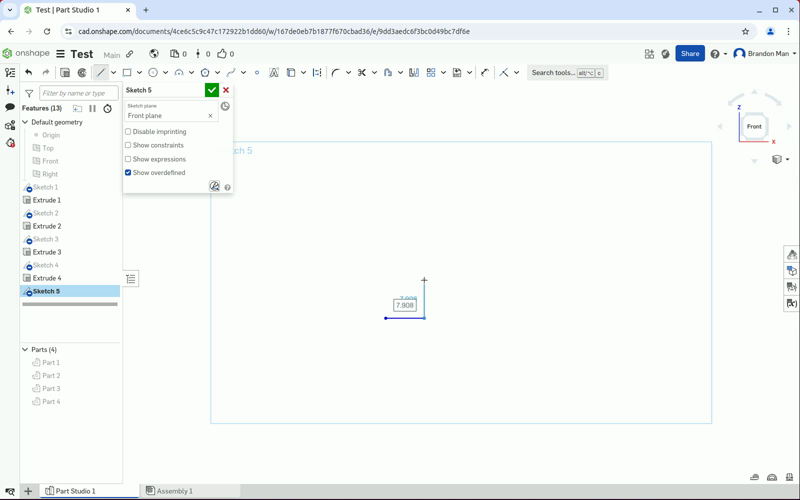
click(424, 279)
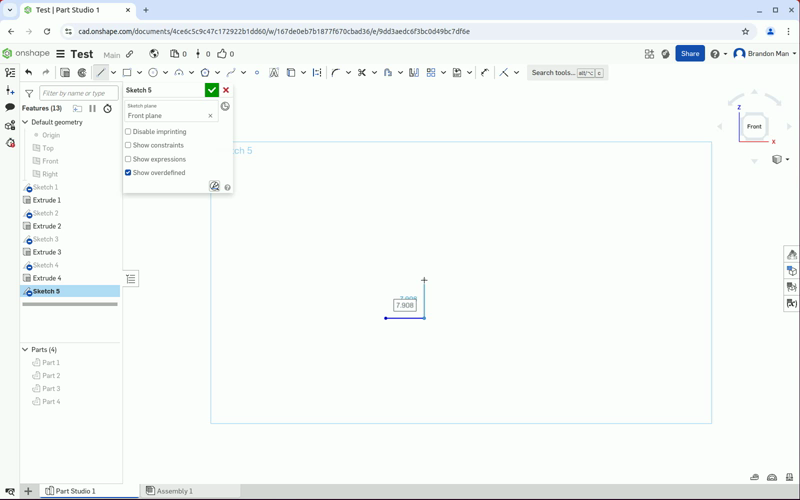
key_up(shift)
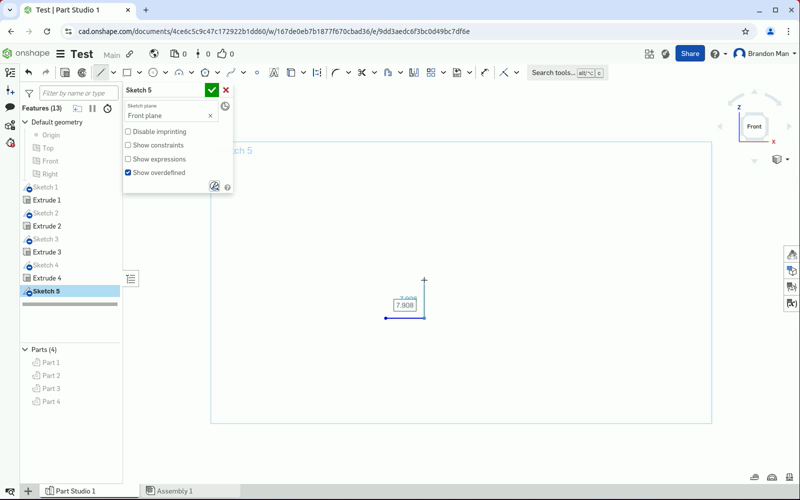
key_down(shift)
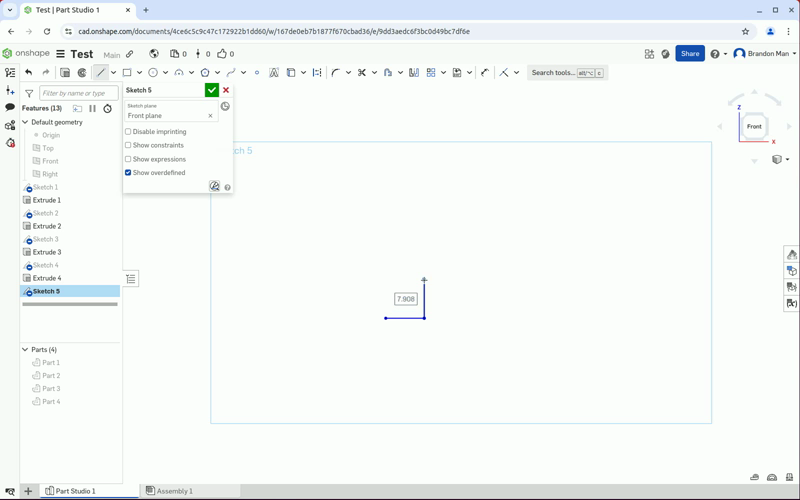
mouse_move(454, 279)
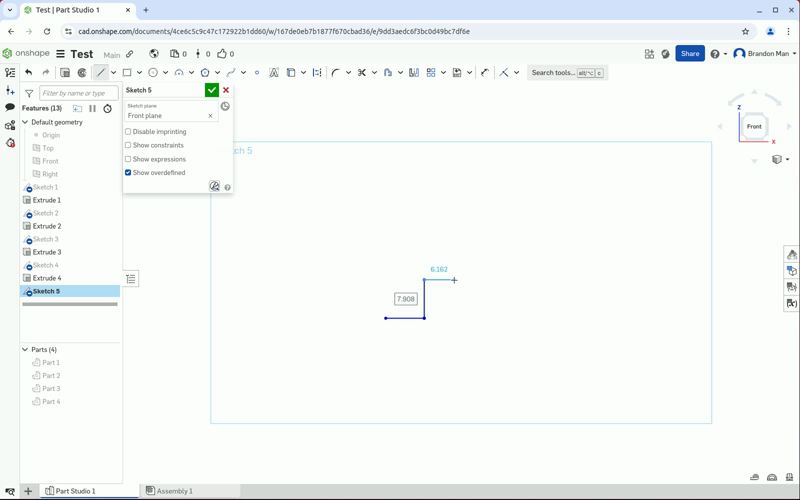
mouse_move(385, 279)
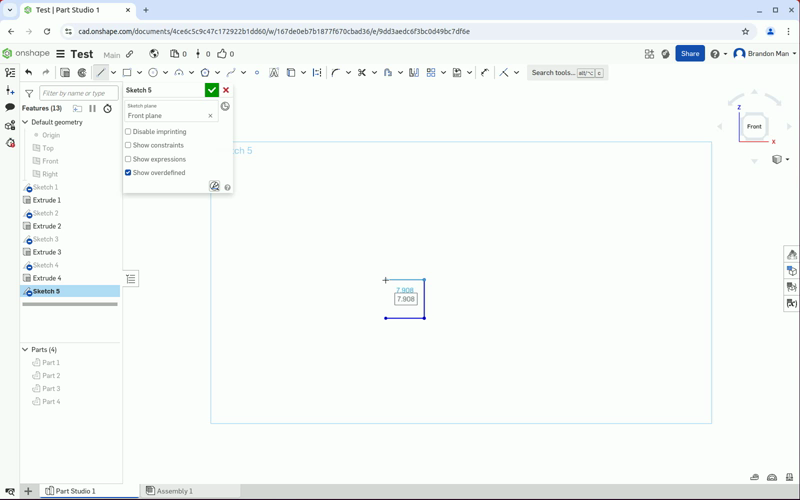
click(385, 279)
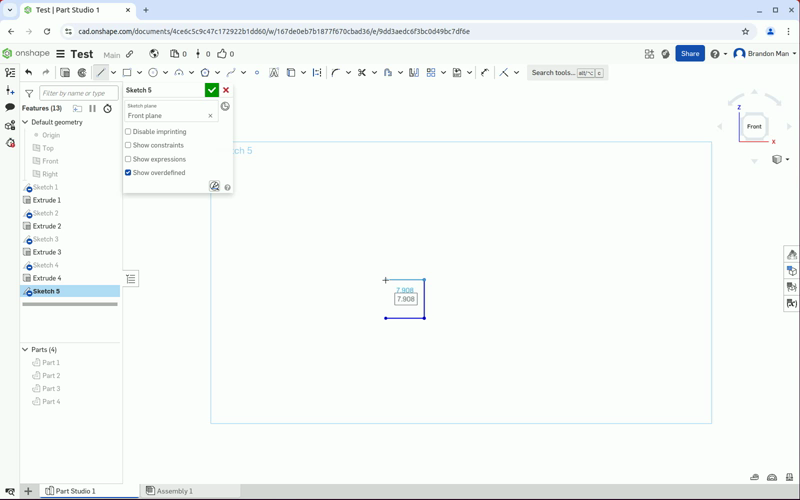
key_up(shift)
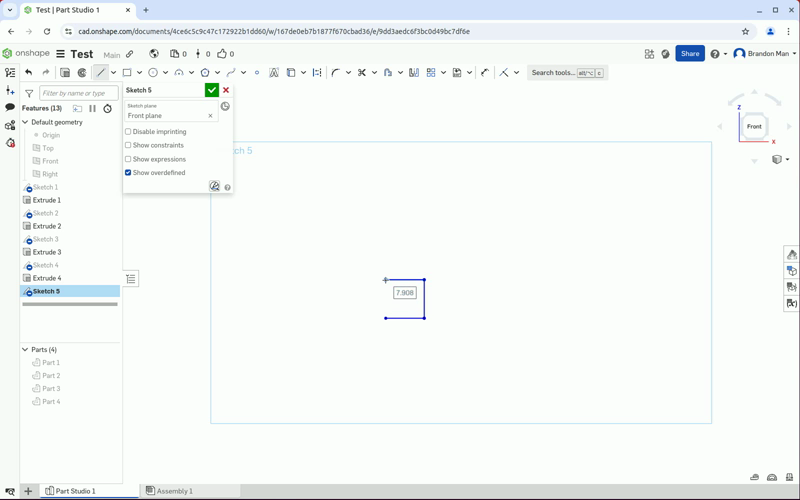
mouse_move(415, 279)
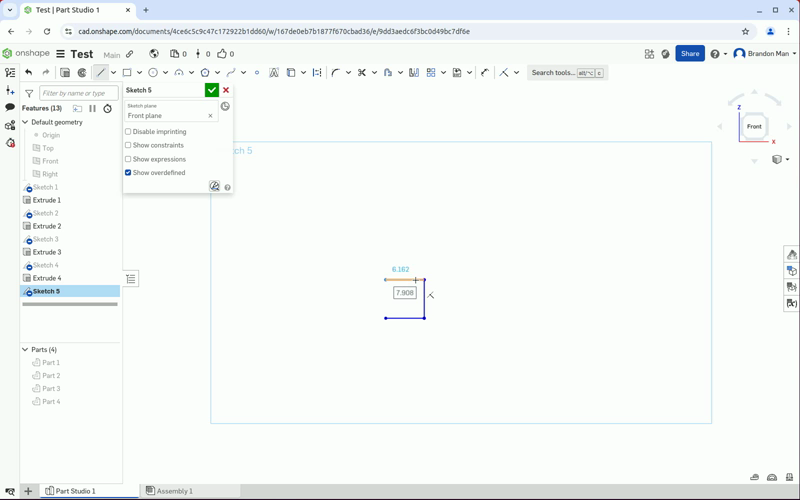
key_down(shift)
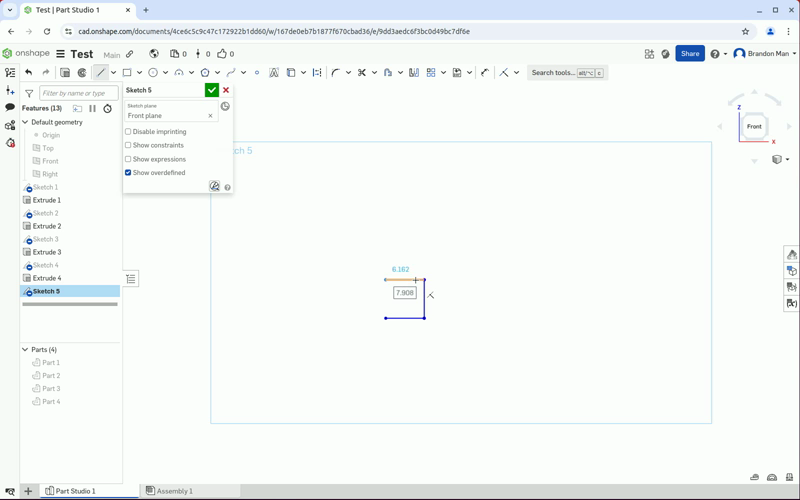
mouse_move(385, 318)
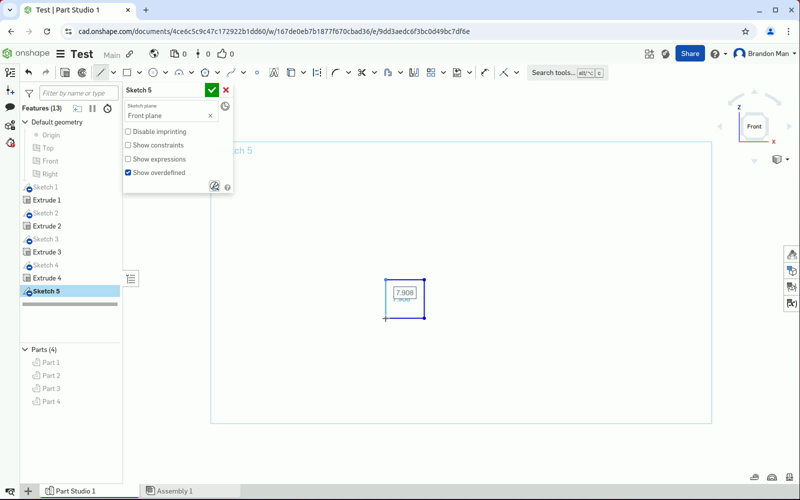
key_up(shift)
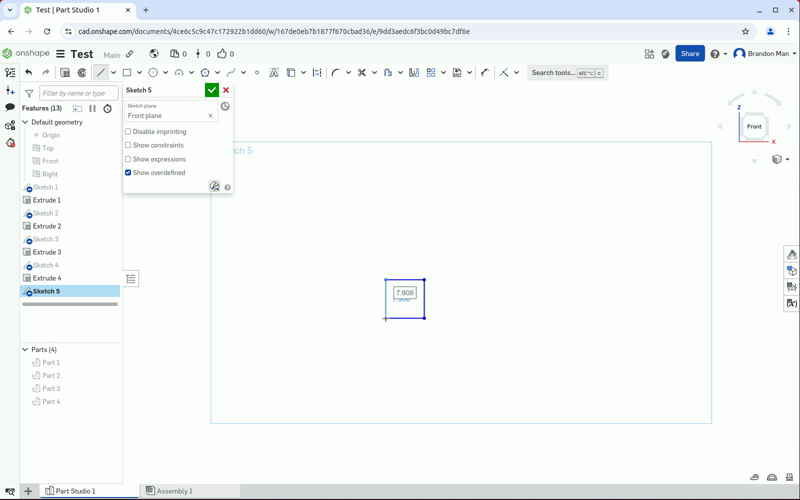
click(385, 318)
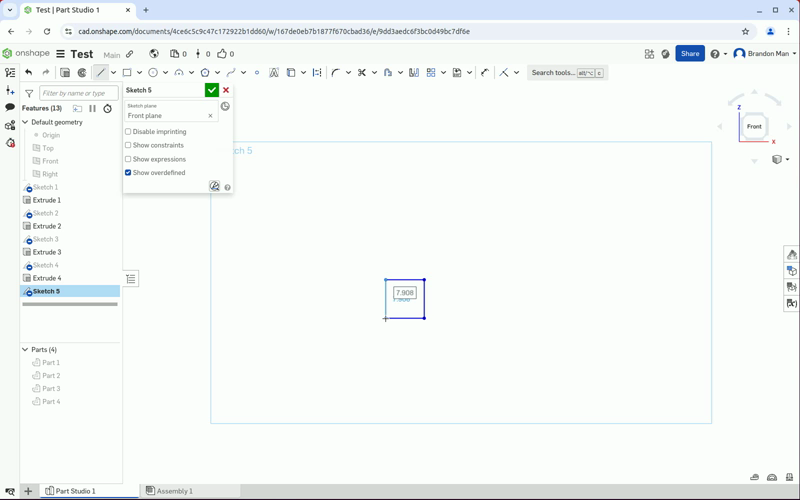
key(esc)
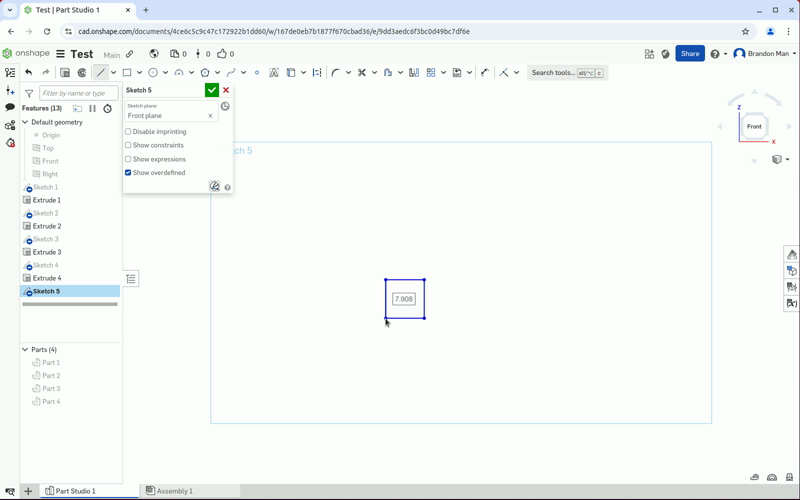
mouse_move(414, 304)
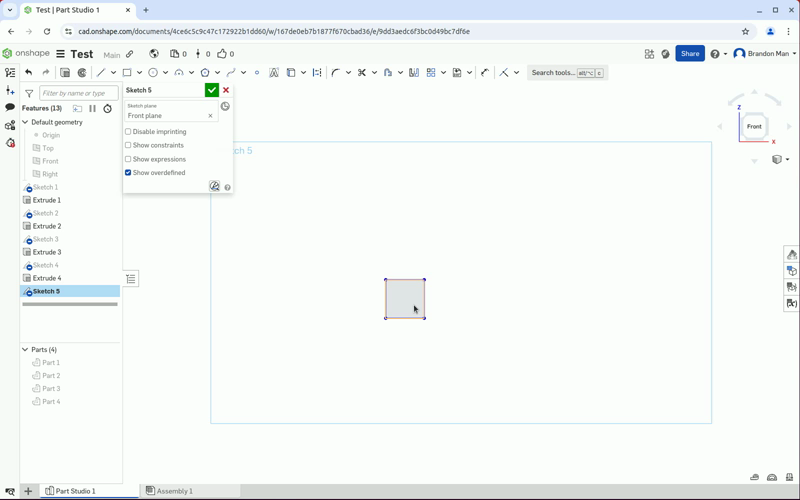
scroll(6)
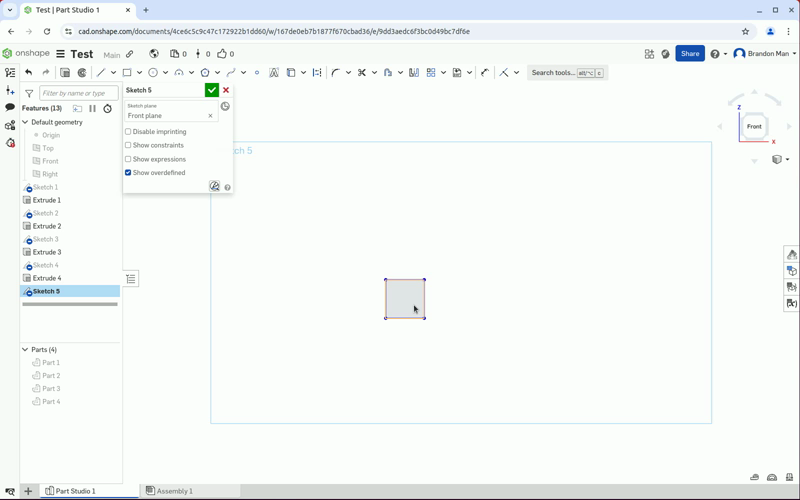
scroll(6)
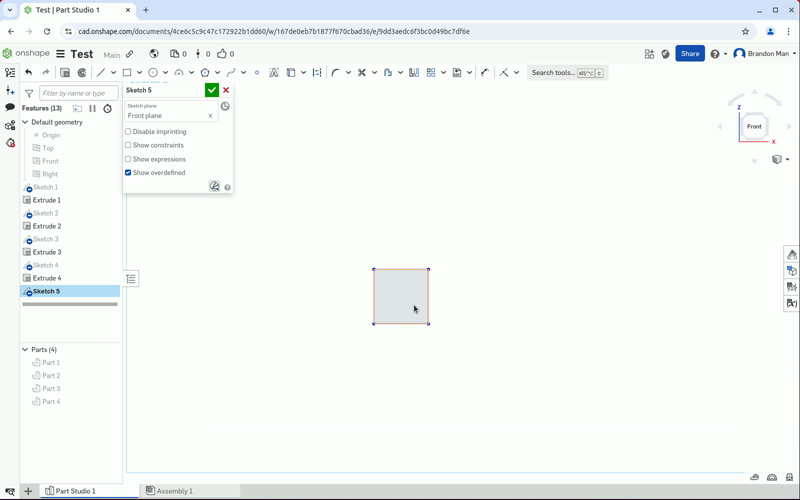
scroll(6)
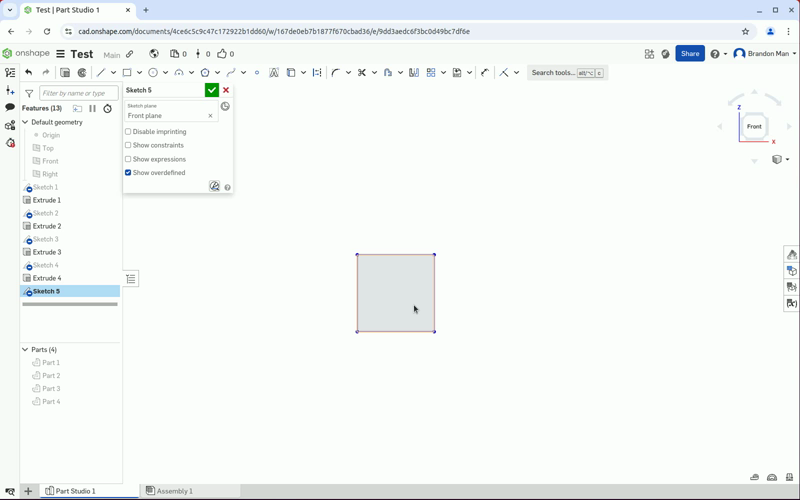
scroll(6)
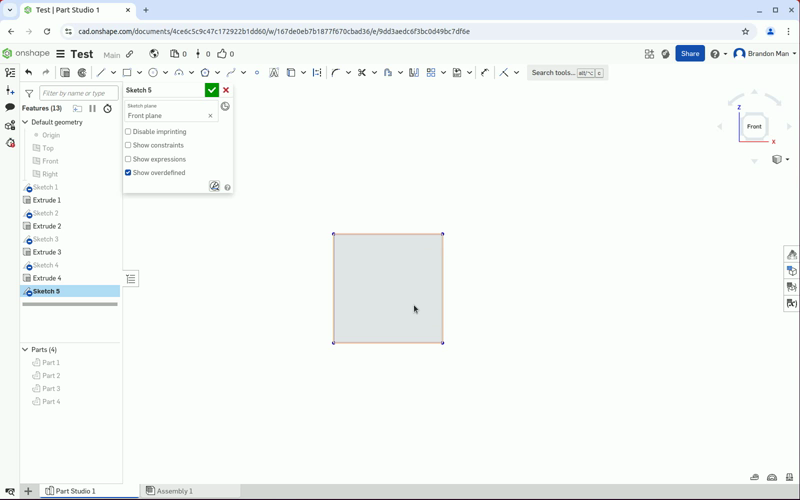
scroll(6)
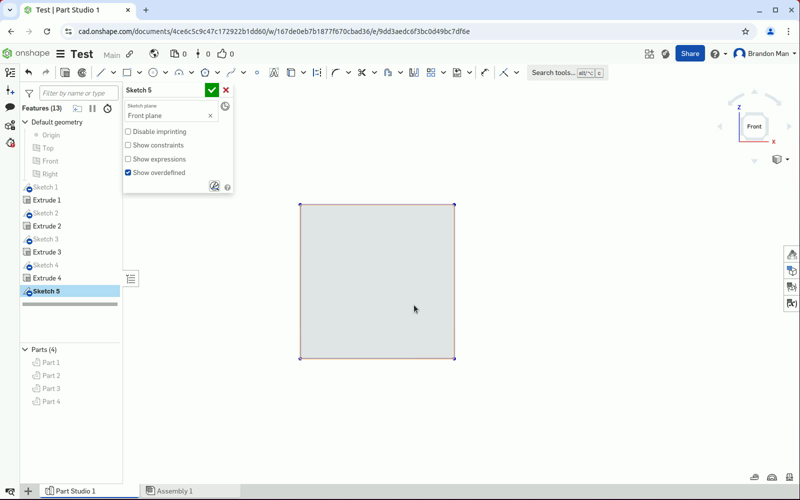
scroll(6)
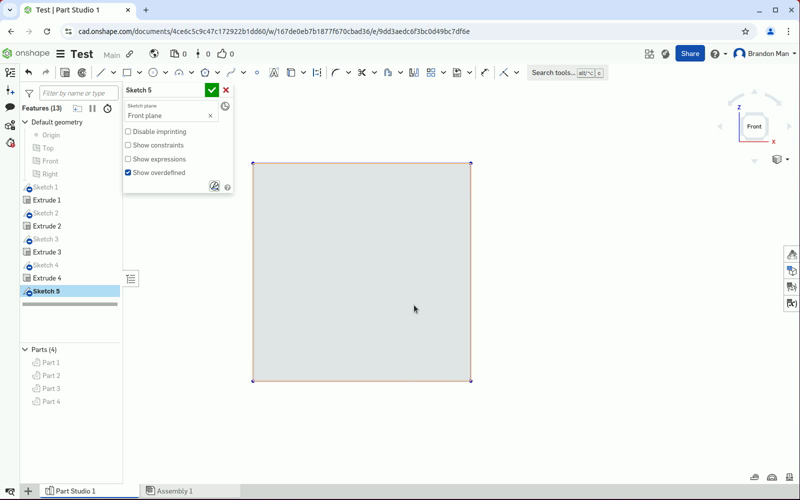
scroll(6)
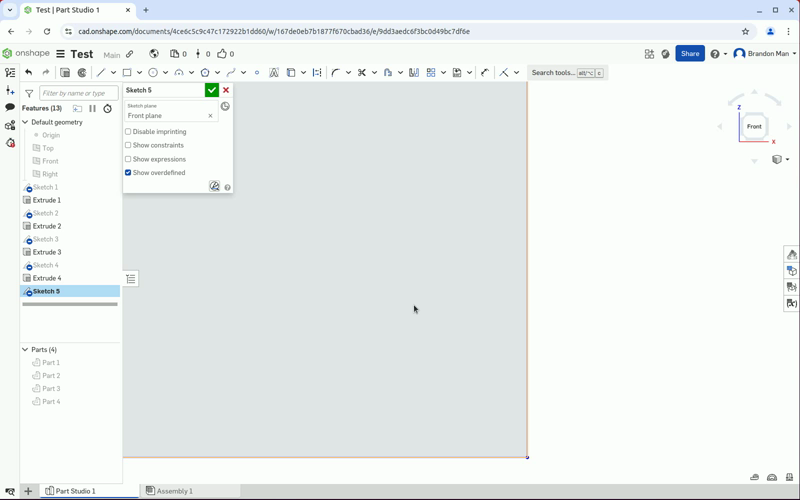
click(414, 304)
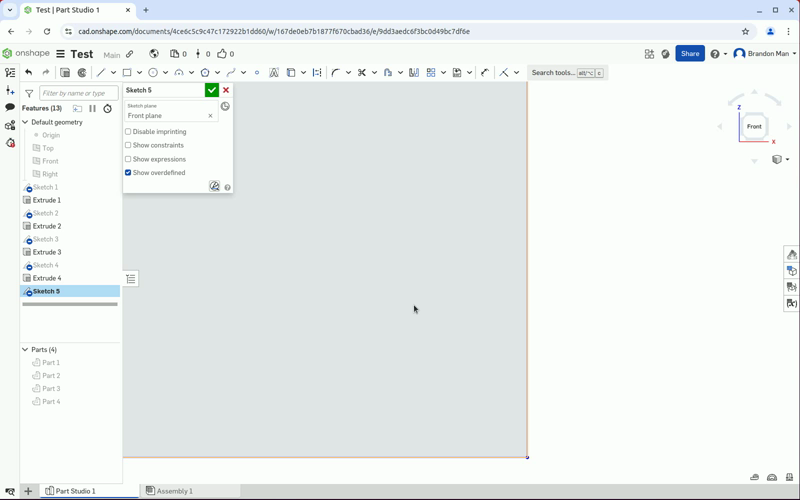
scroll(-6)
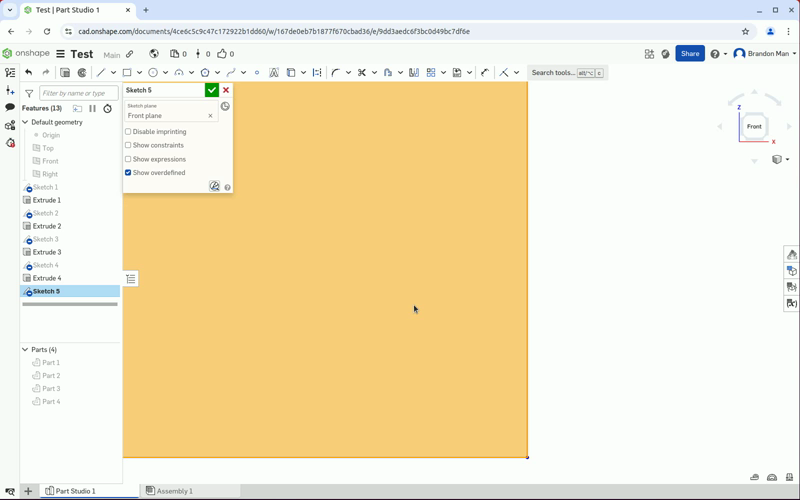
scroll(-6)
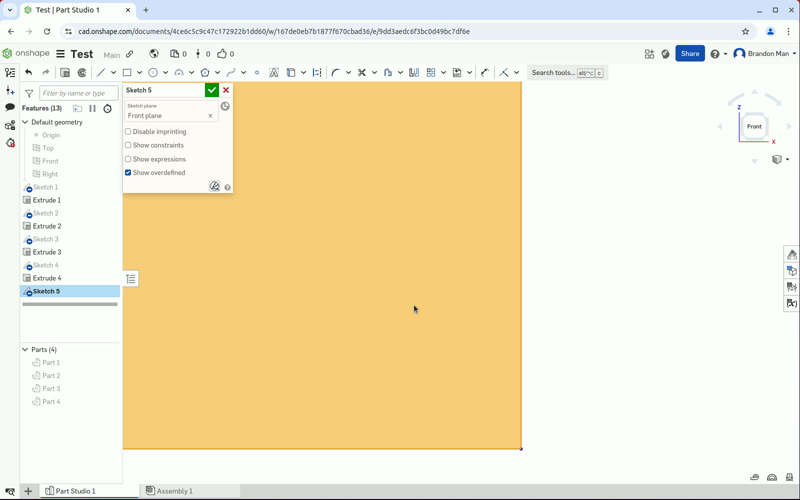
scroll(-6)
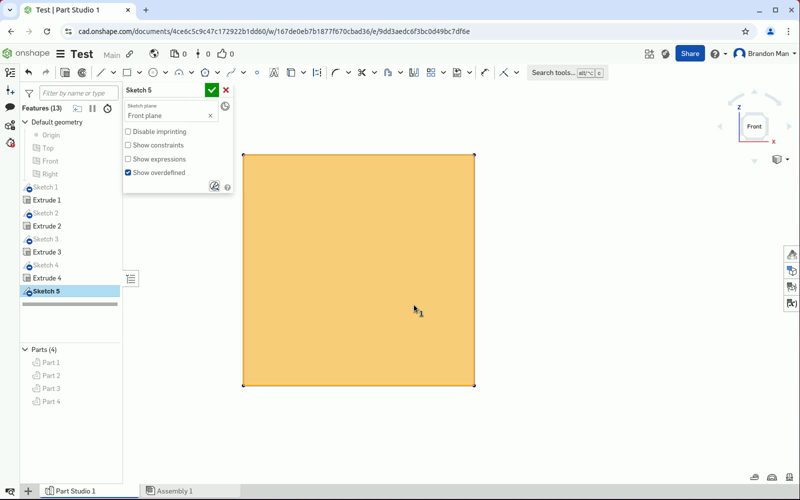
scroll(-6)
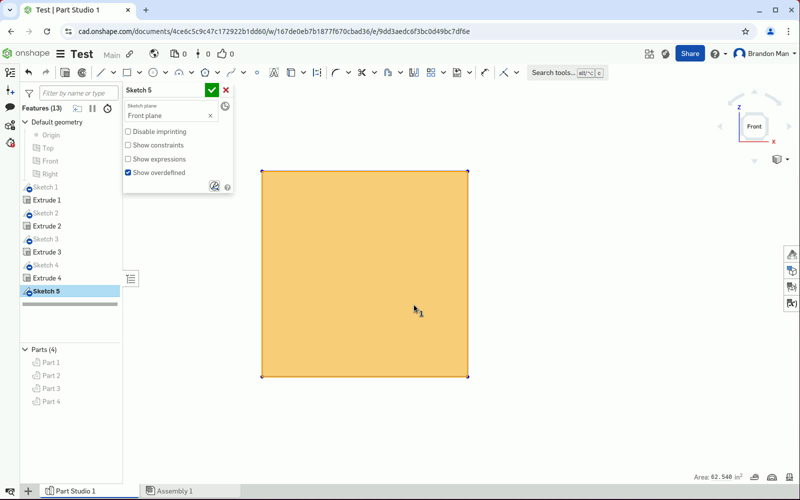
scroll(-6)
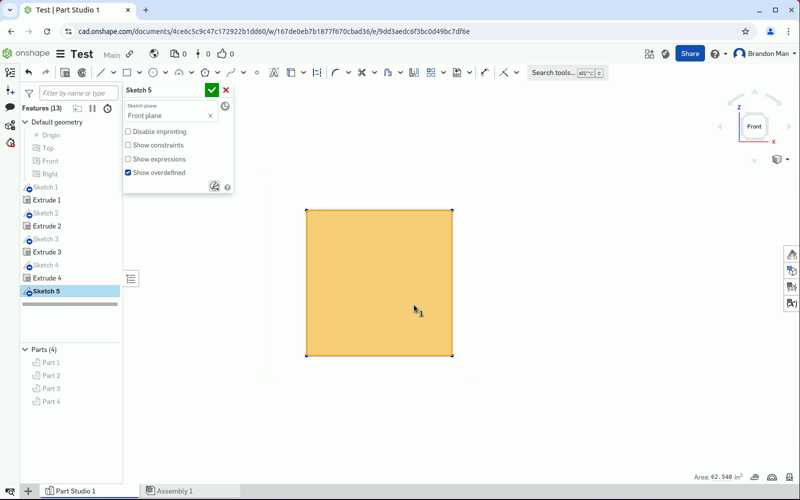
scroll(-6)
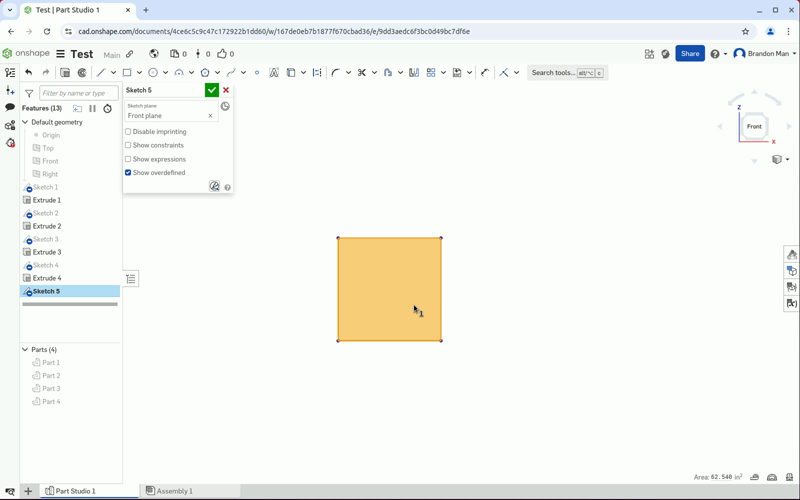
scroll(-6)
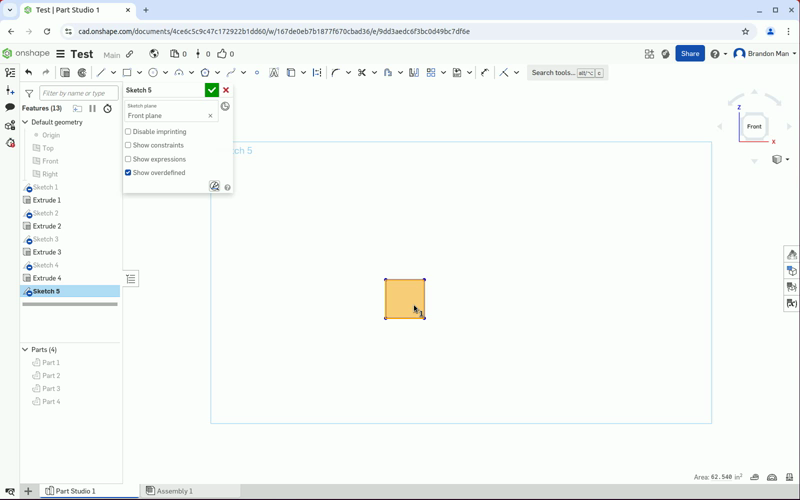
mouse_move(73, 352)
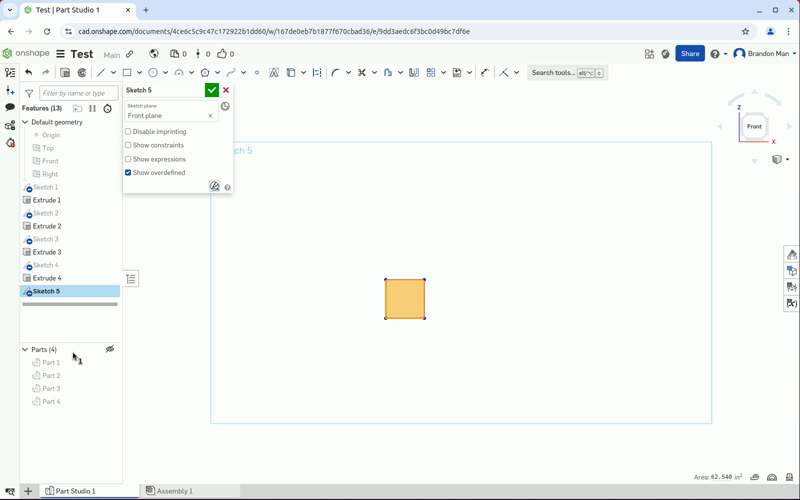
key(shift+y)
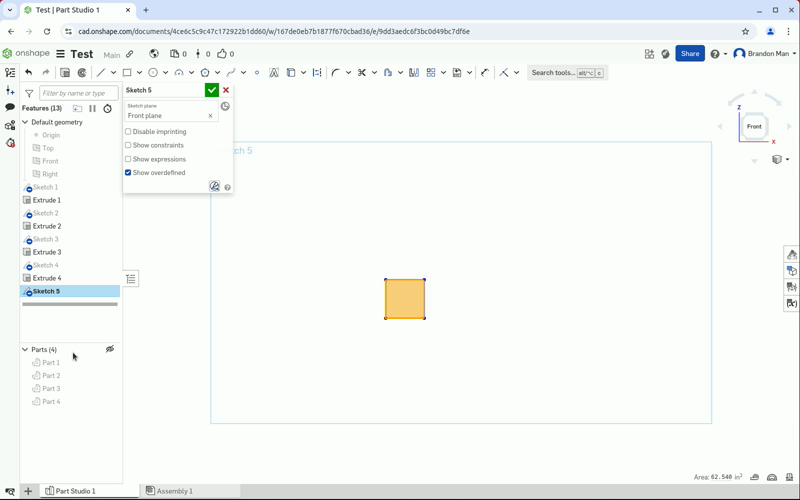
key(shift+e)
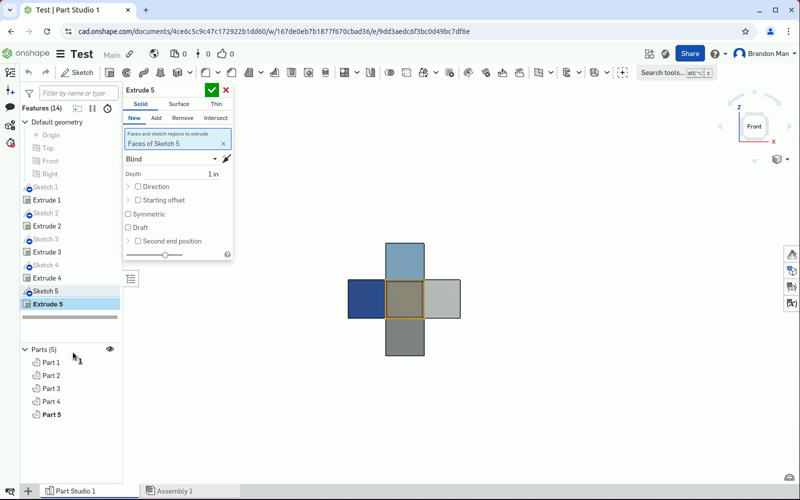
mouse_move(143, 106)
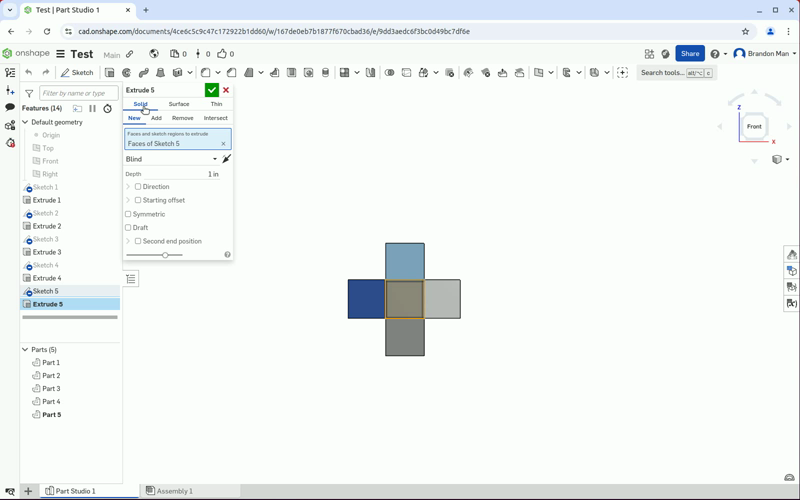
click(143, 106)
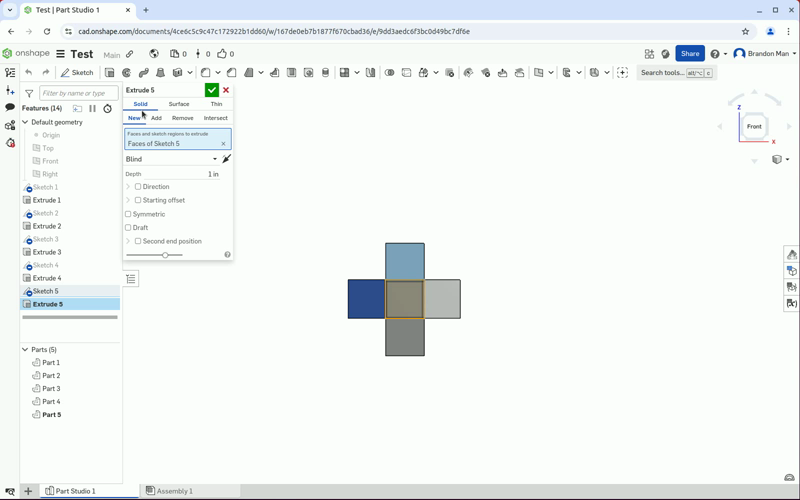
mouse_move(137, 120)
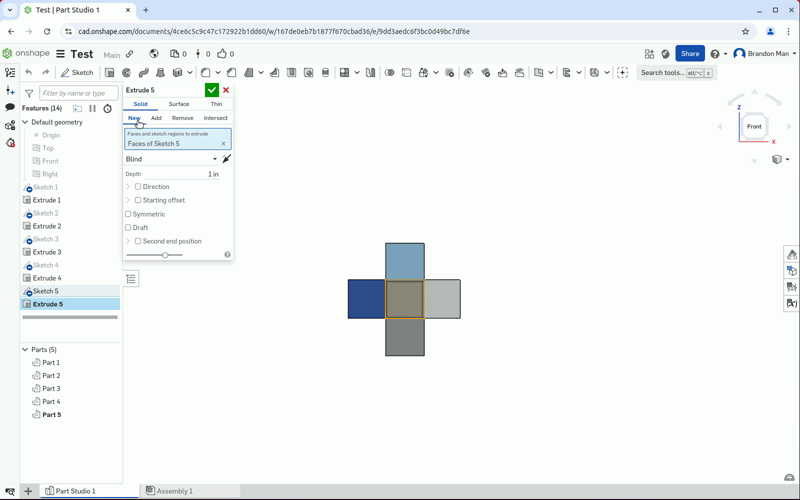
click(137, 120)
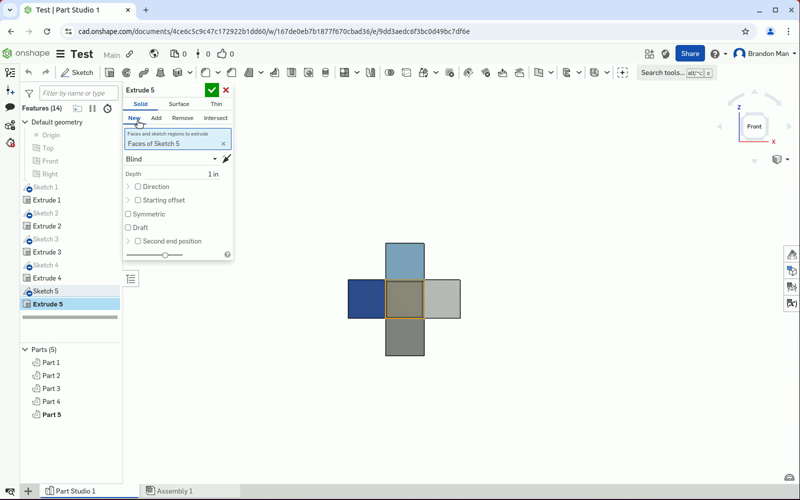
key(tab, 4)
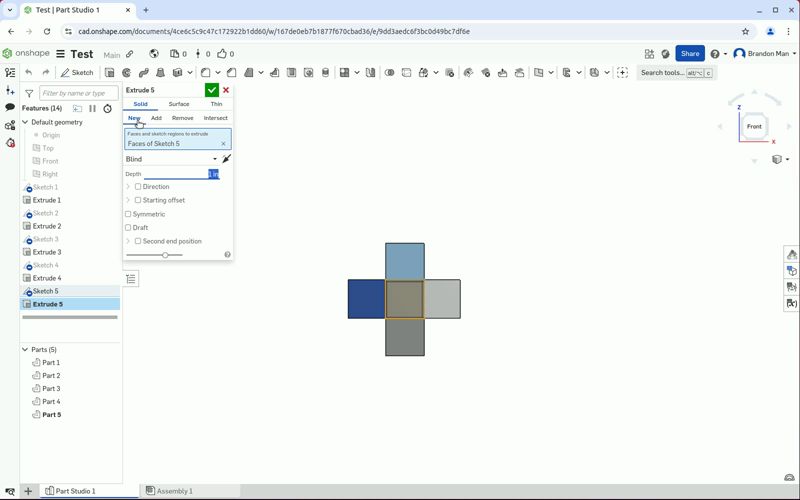
text(7.703)
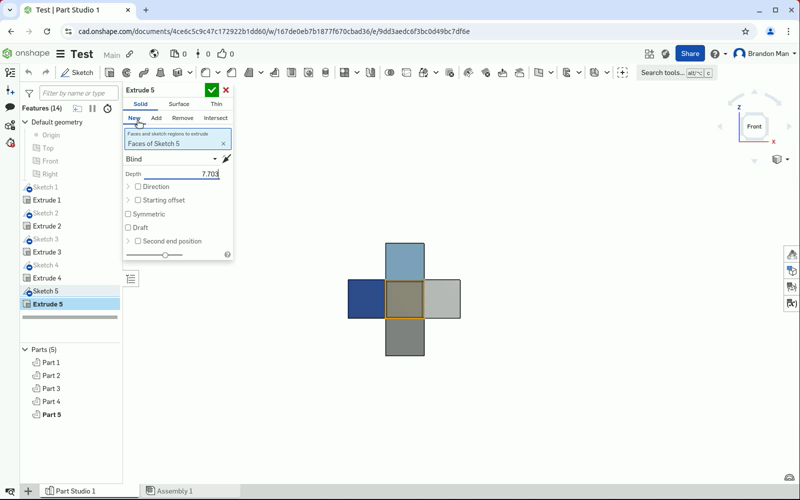
key(enter)
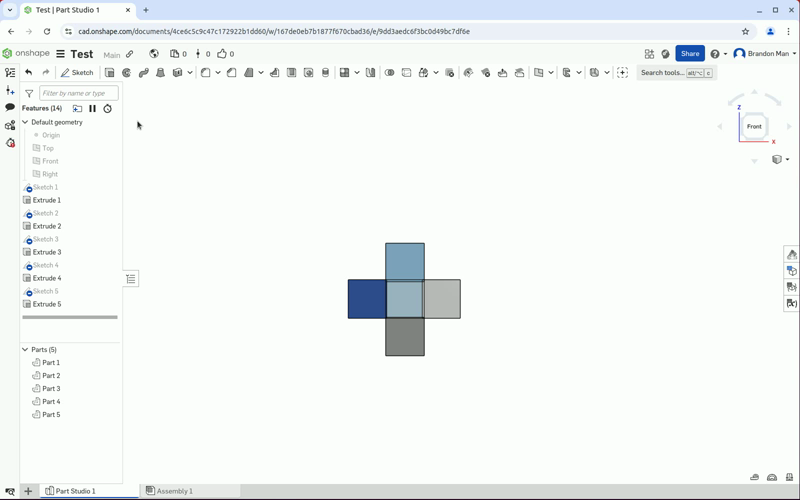
key(shift+h)
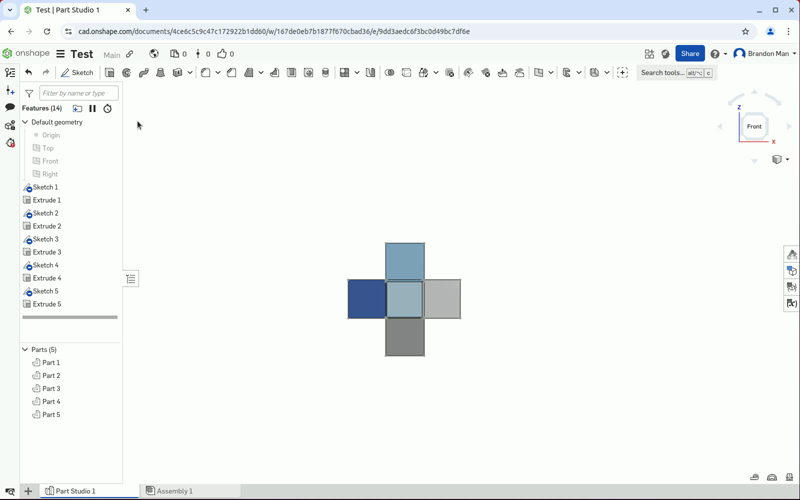
key(shift+h)
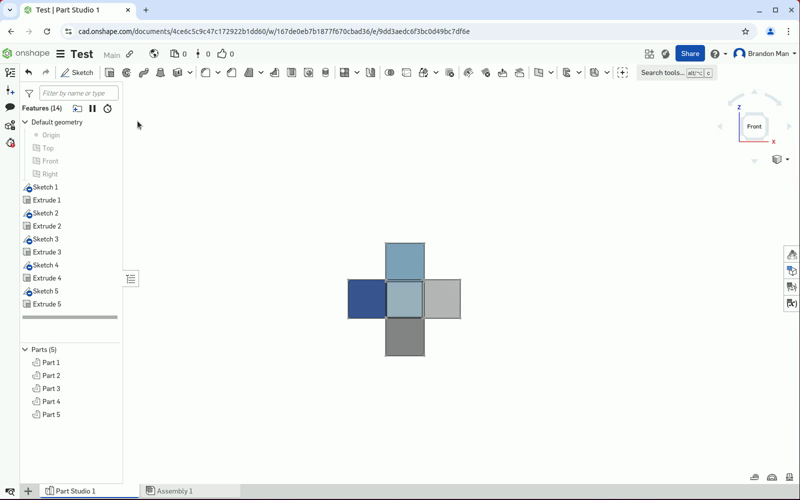
key(shift+7)
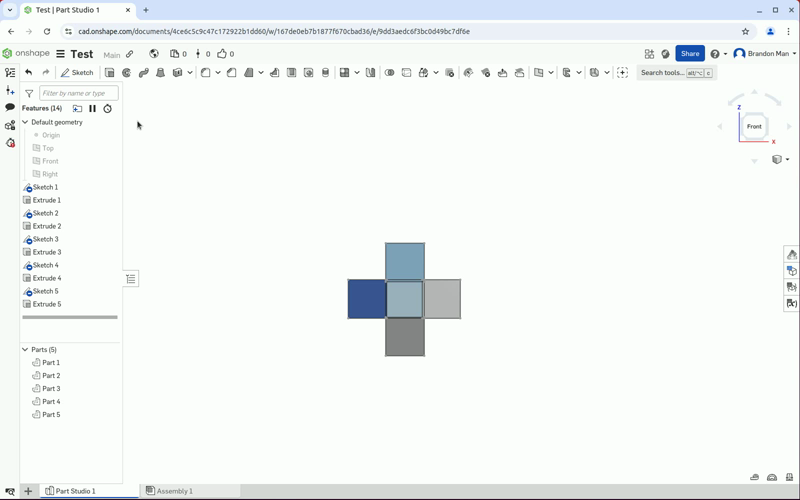
key(left, 2)
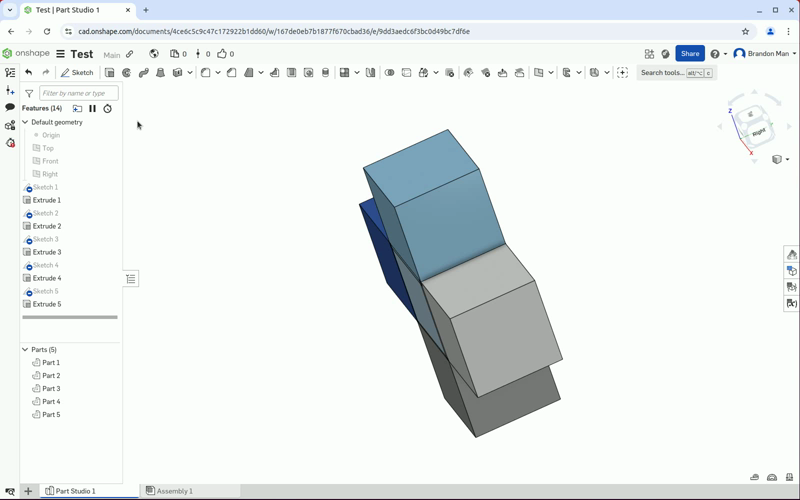
key(down, 2)
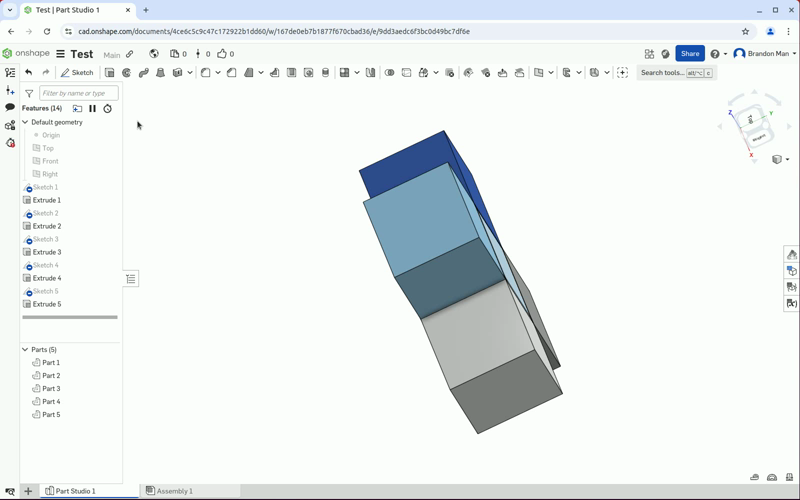
key(up, 2)
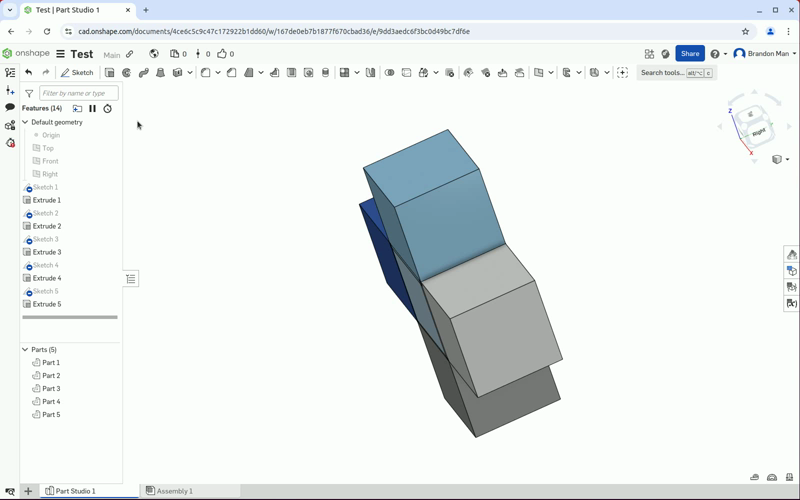
key(right, 2)
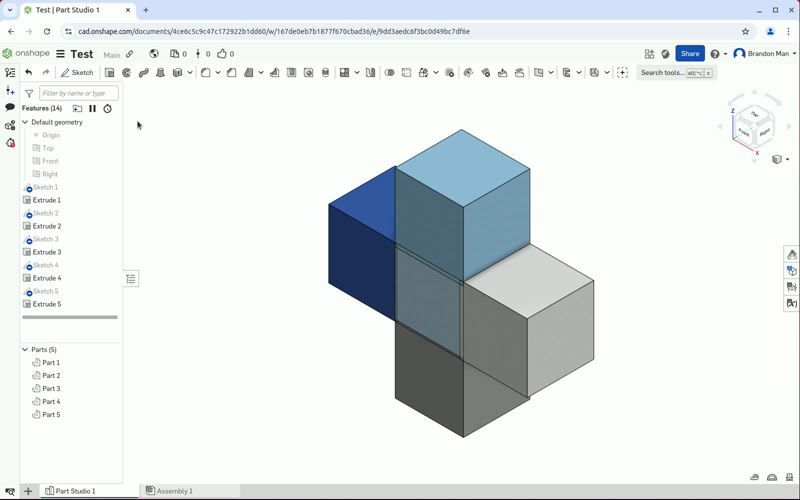
mouse_move(73, 189)
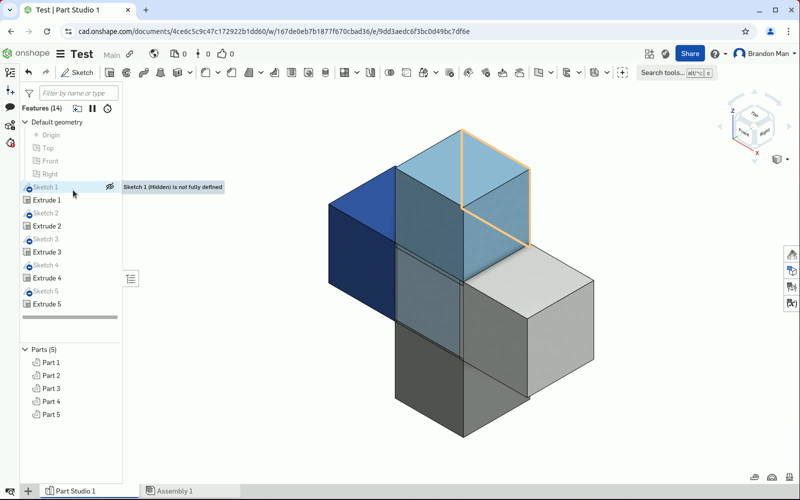
click(73, 189)